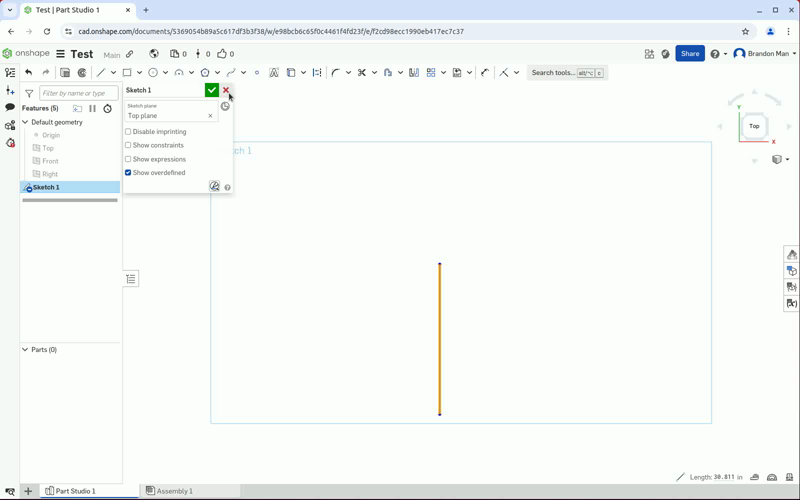
key(shift+h)
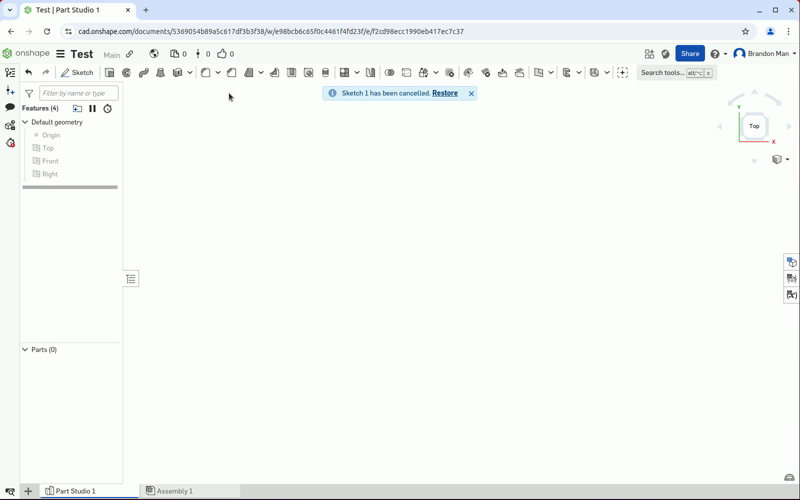
mouse_move(73, 352)
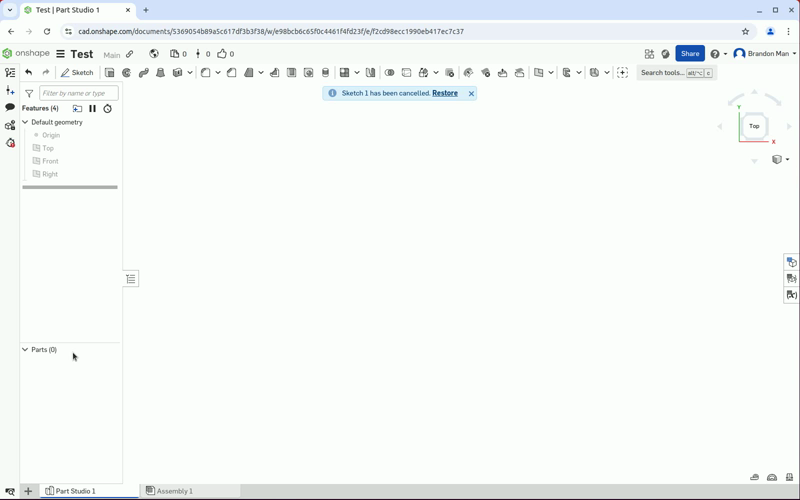
key(y)
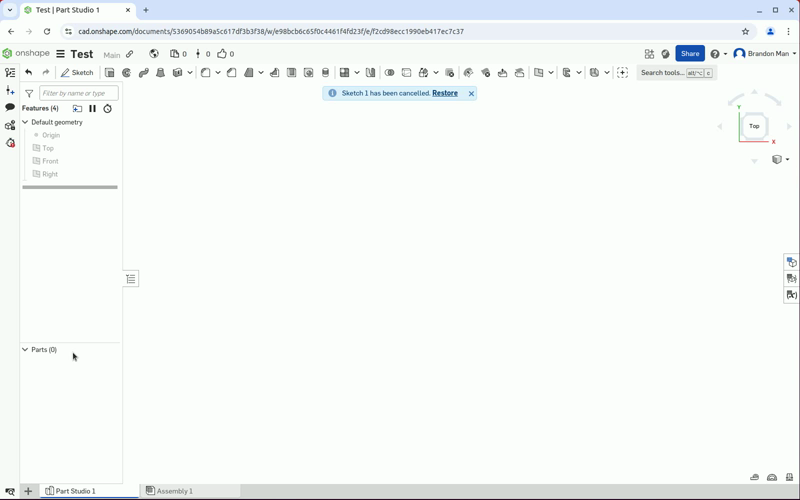
key(shift+p)
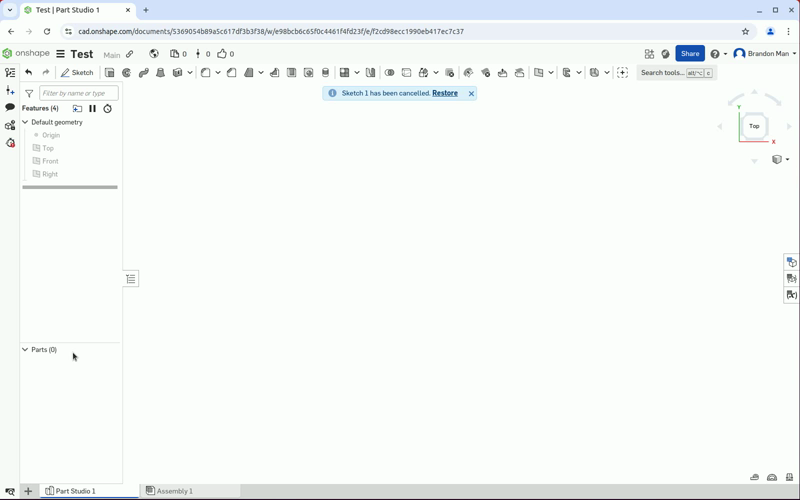
key(space)
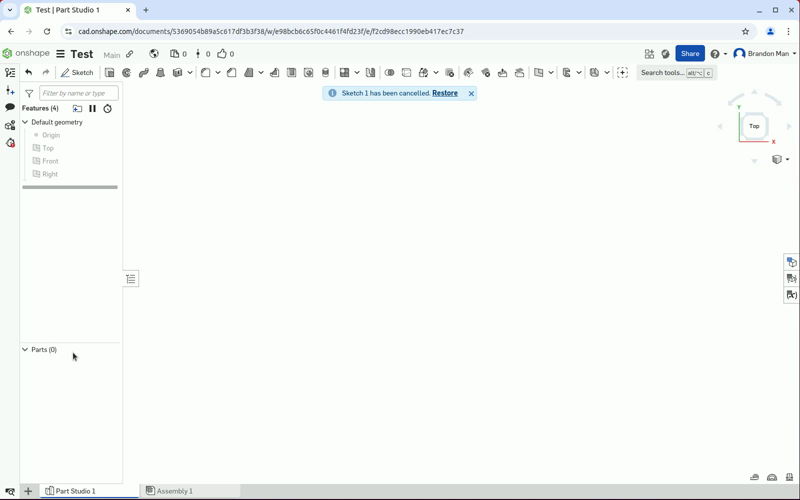
key_down(shift)
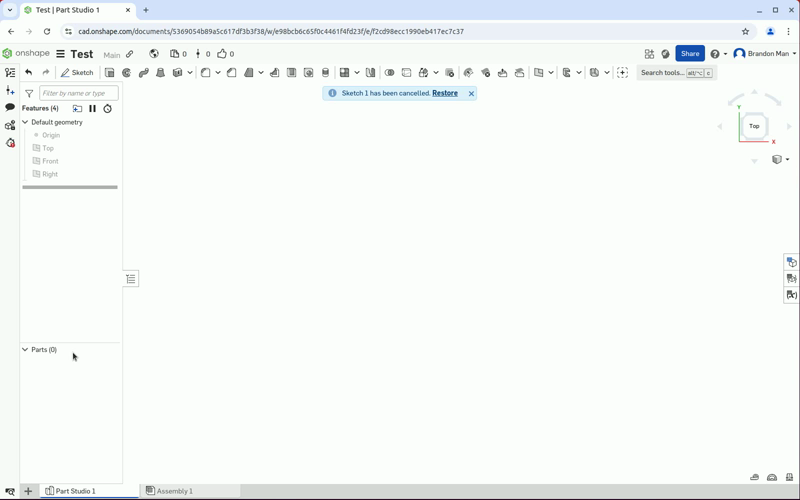
key(up)
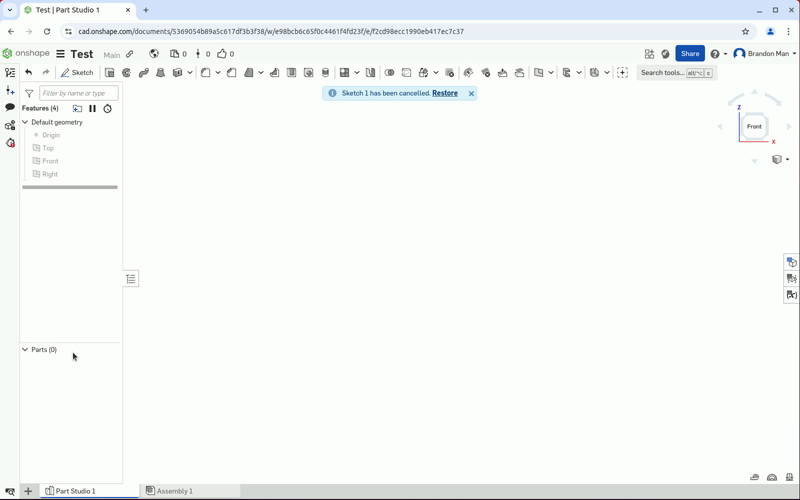
key_up(shift)
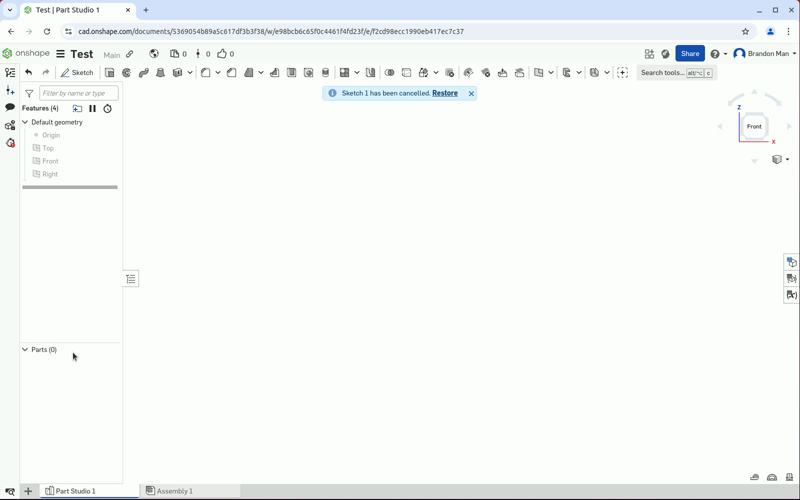
mouse_move(73, 352)
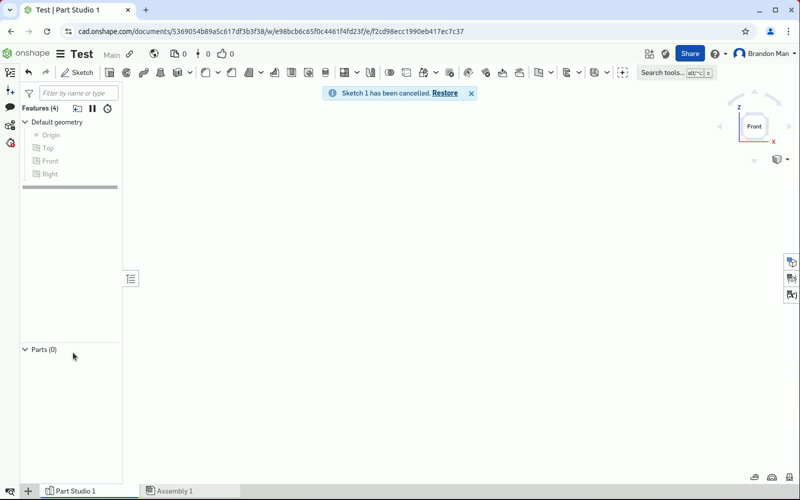
key(shift+y)
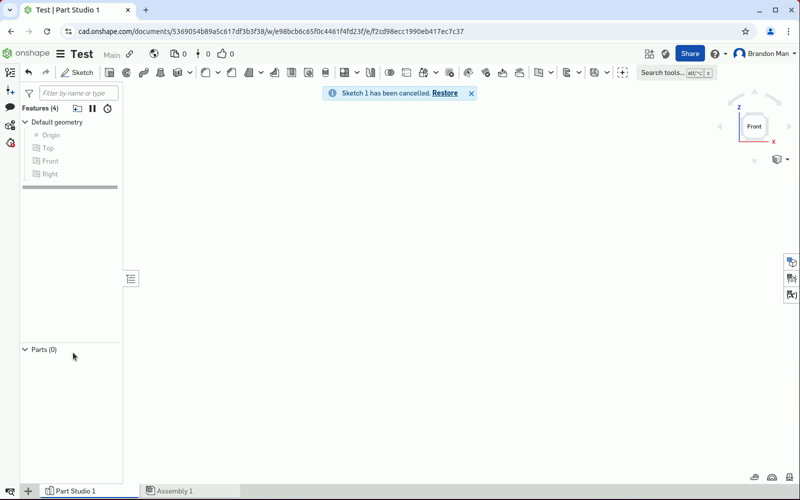
key(shift+s)
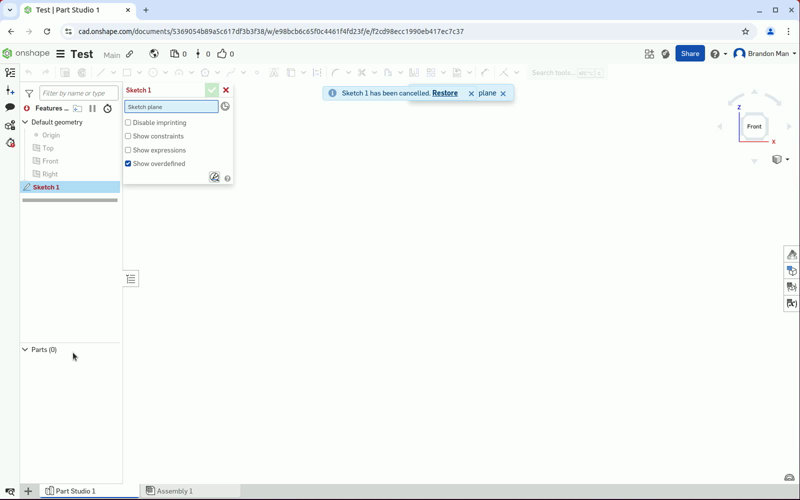
mouse_move(73, 163)
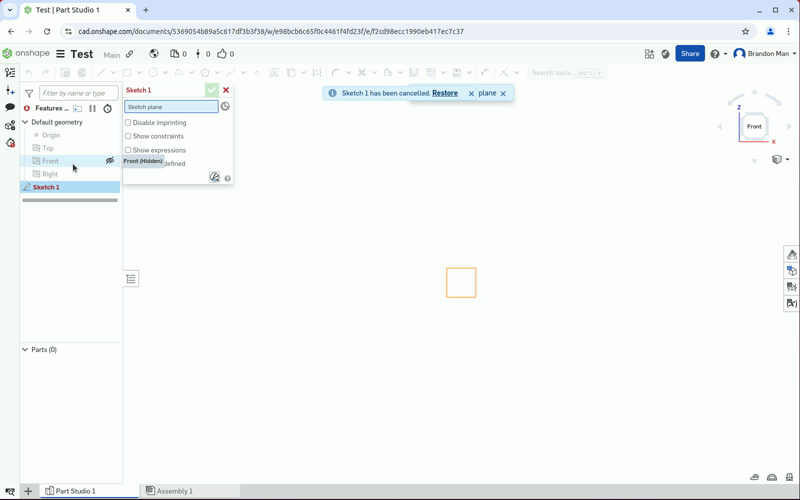
click(73, 163)
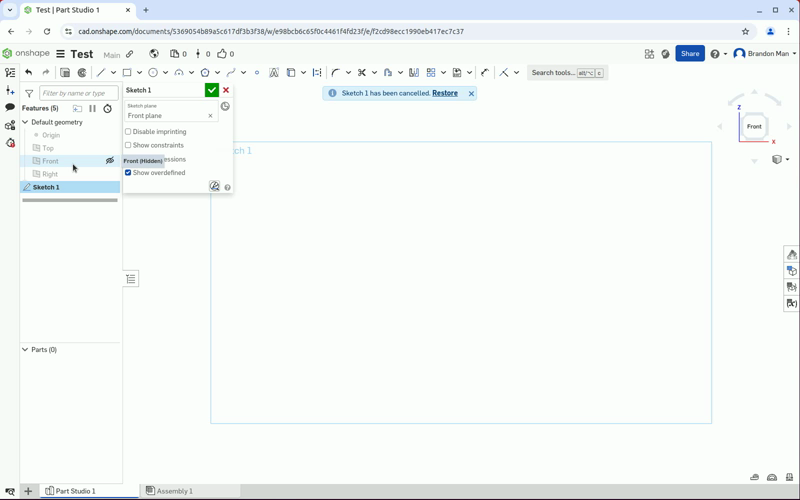
mouse_move(73, 352)
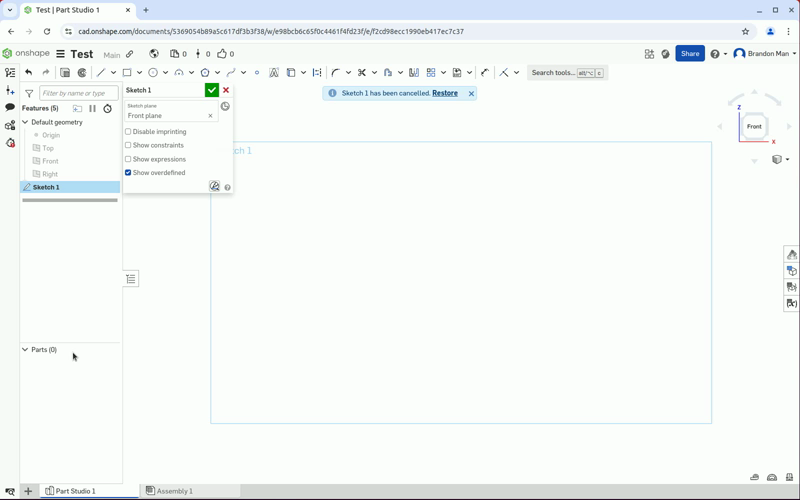
key(y)
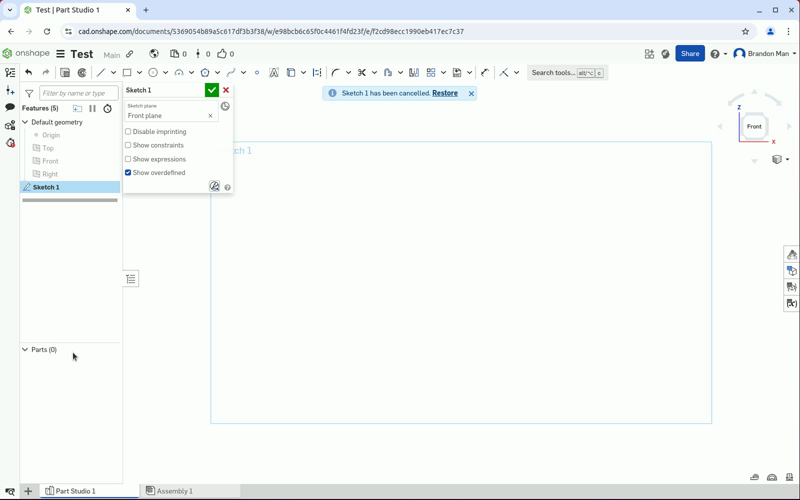
key(l)
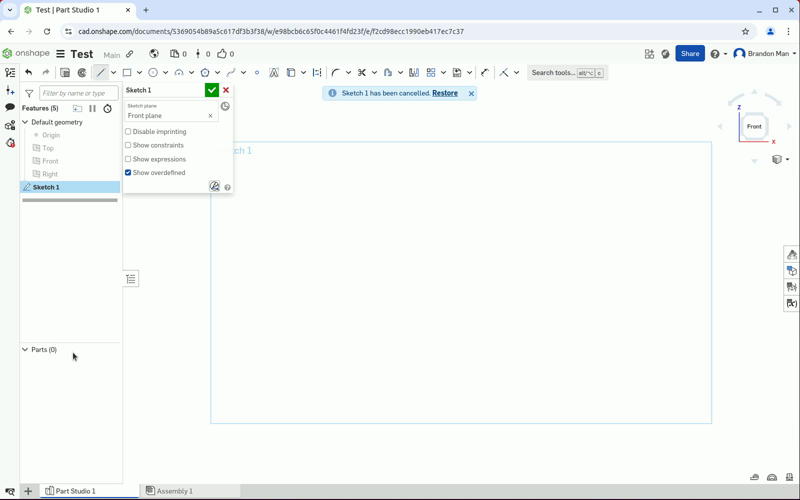
key_down(shift)
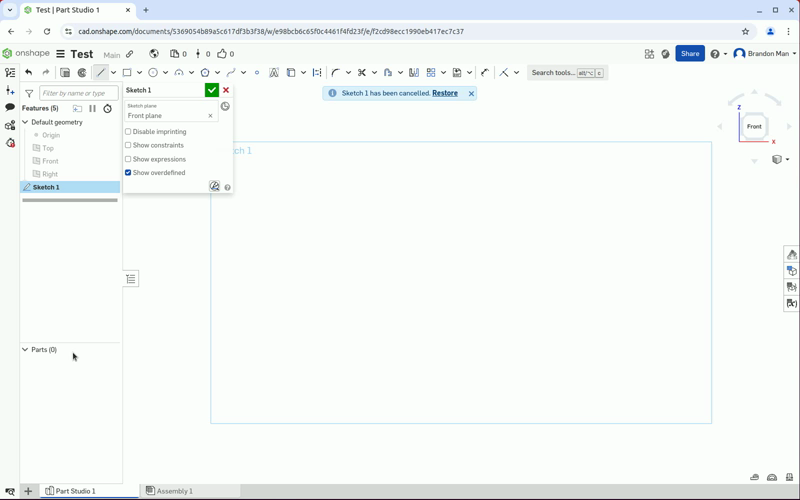
mouse_move(479, 215)
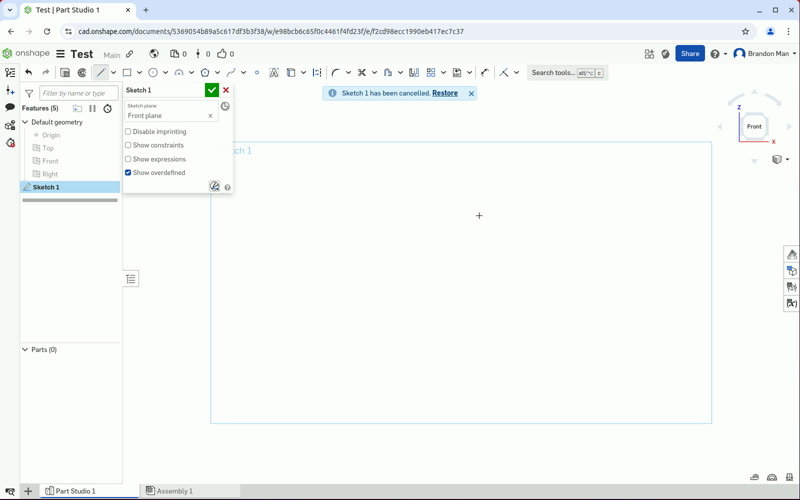
click(479, 215)
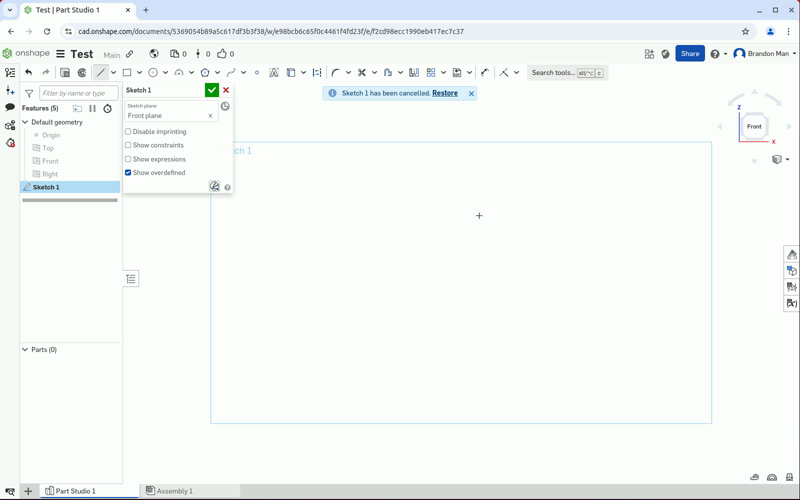
key_up(shift)
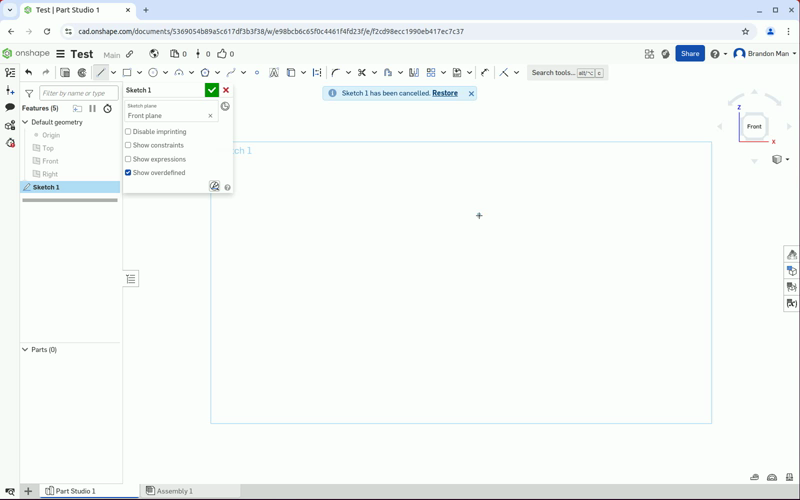
key_down(shift)
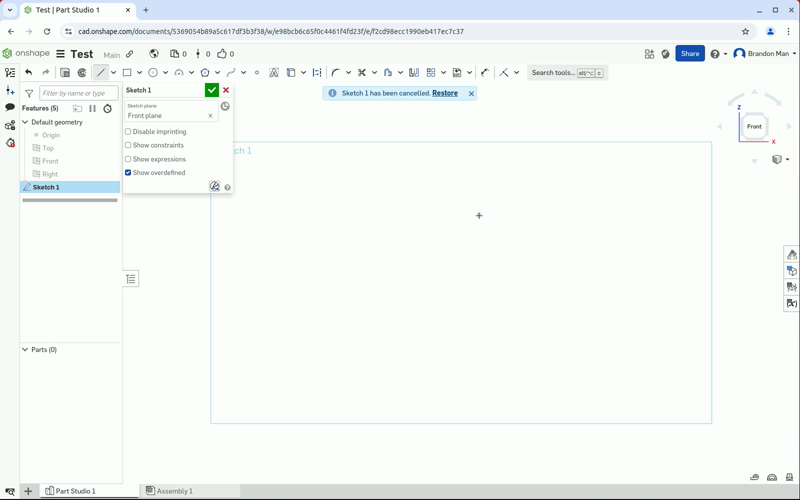
mouse_move(509, 215)
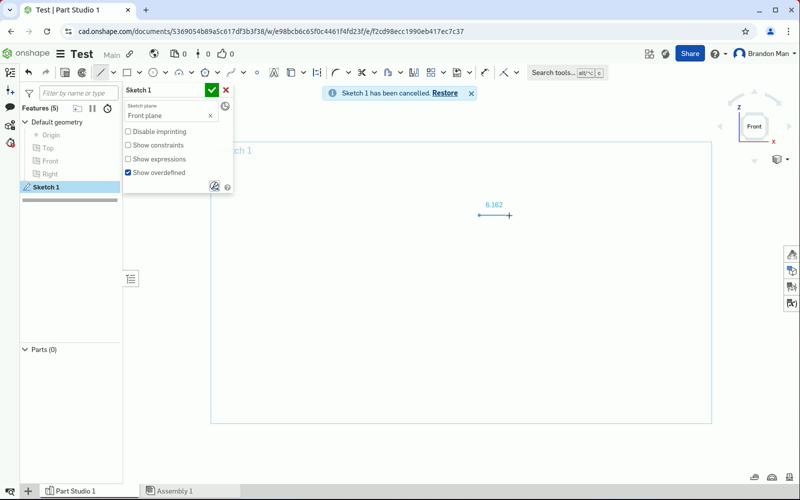
mouse_move(524, 215)
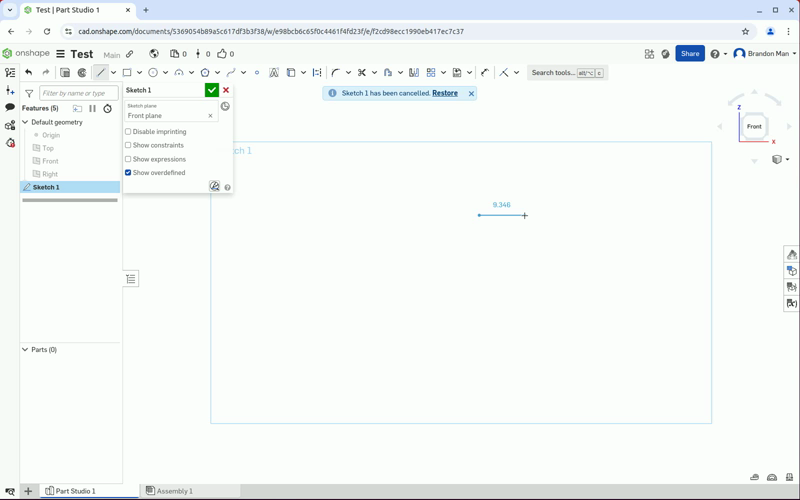
click(524, 215)
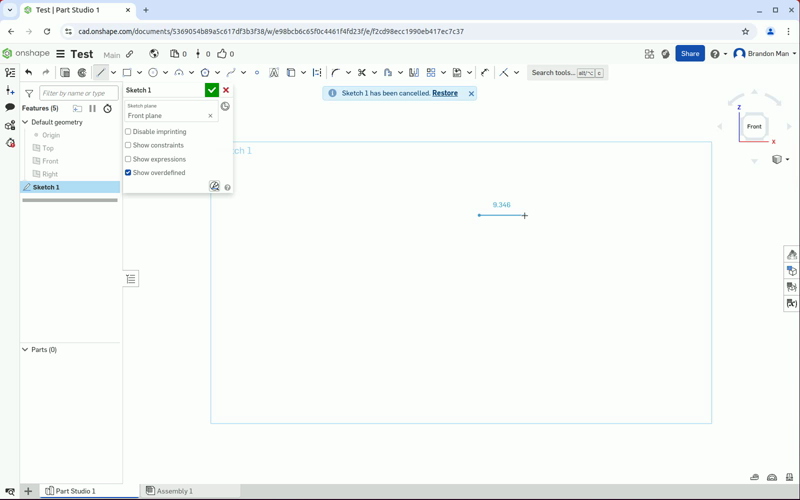
key_up(shift)
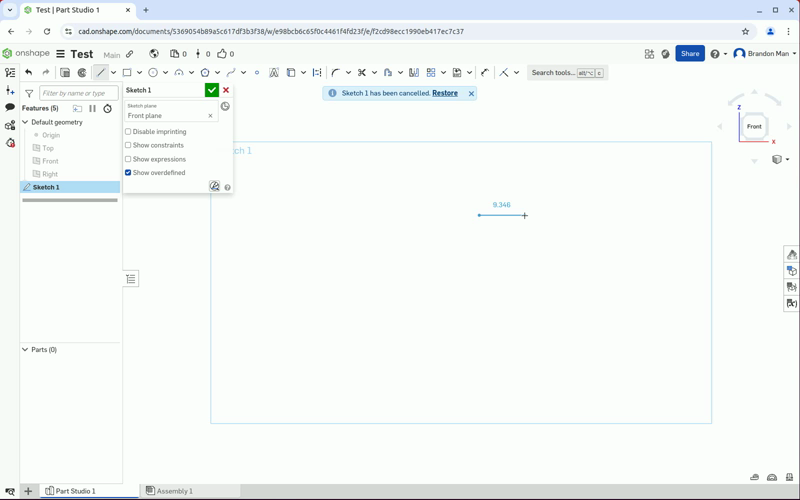
key_down(shift)
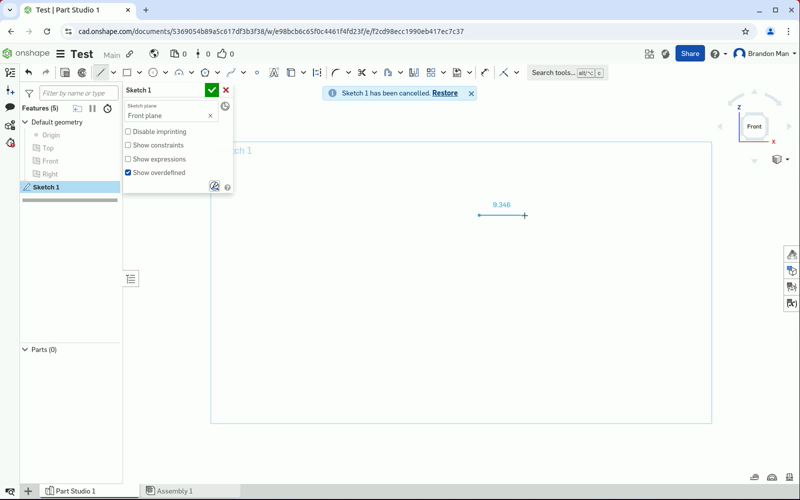
mouse_move(554, 215)
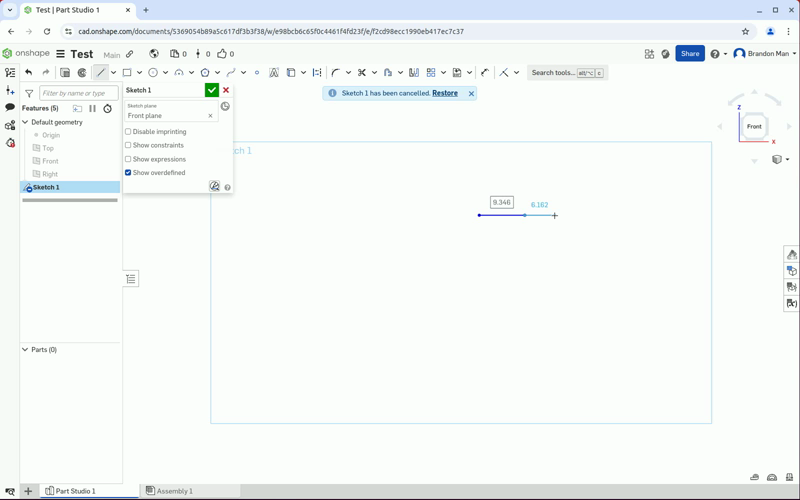
mouse_move(524, 169)
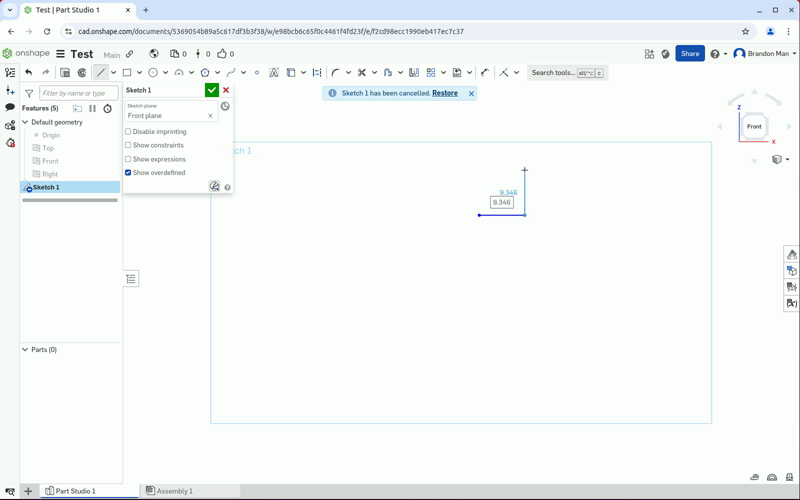
click(524, 169)
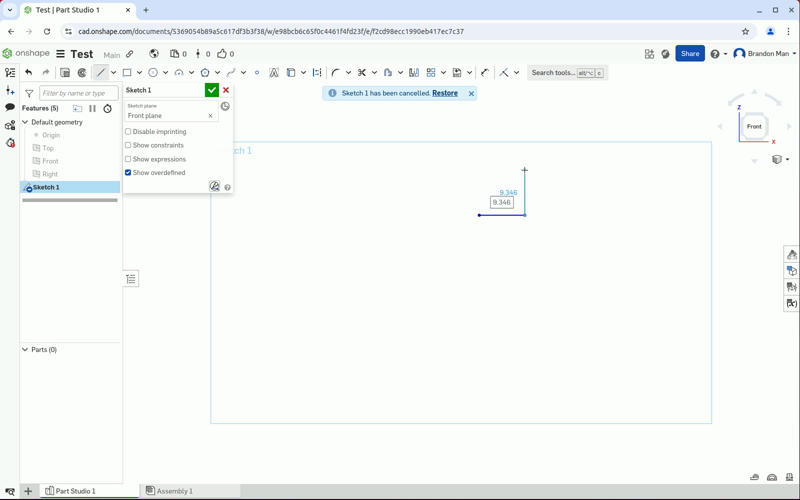
key_up(shift)
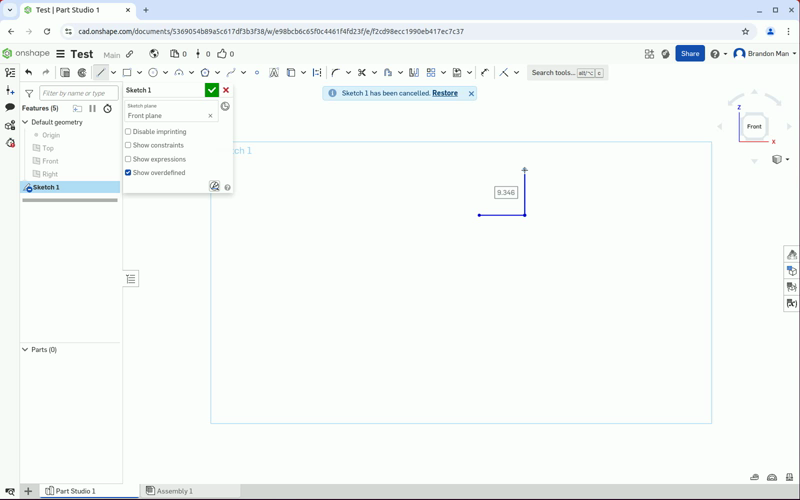
key_down(shift)
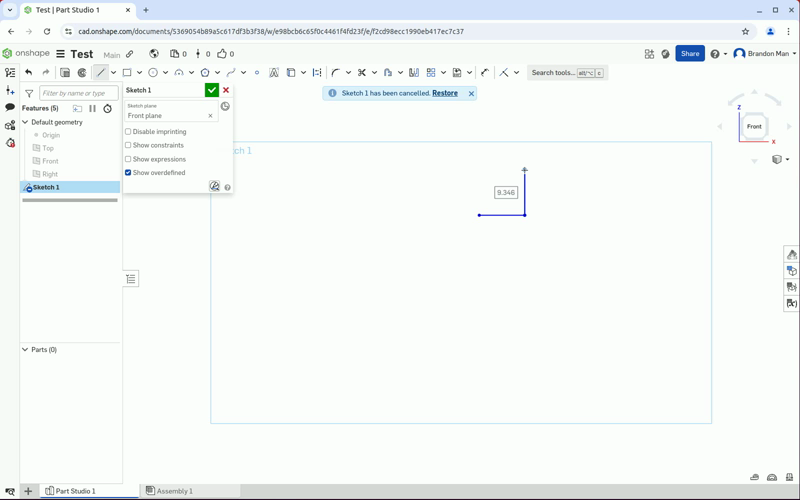
mouse_move(554, 169)
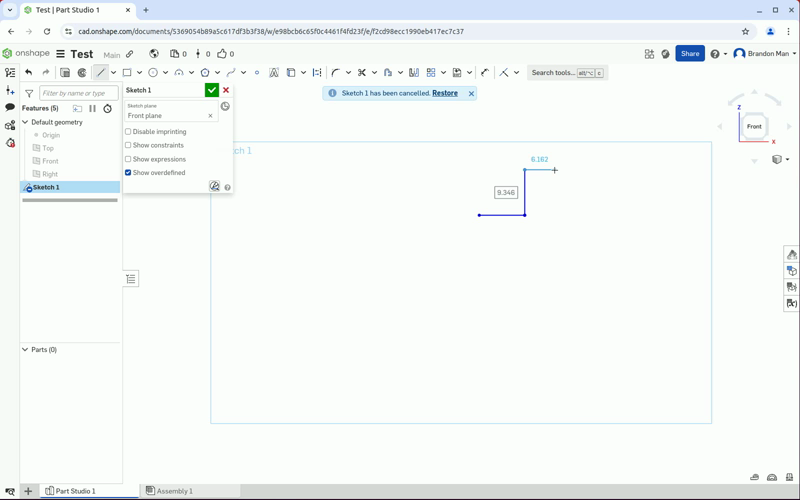
mouse_move(479, 169)
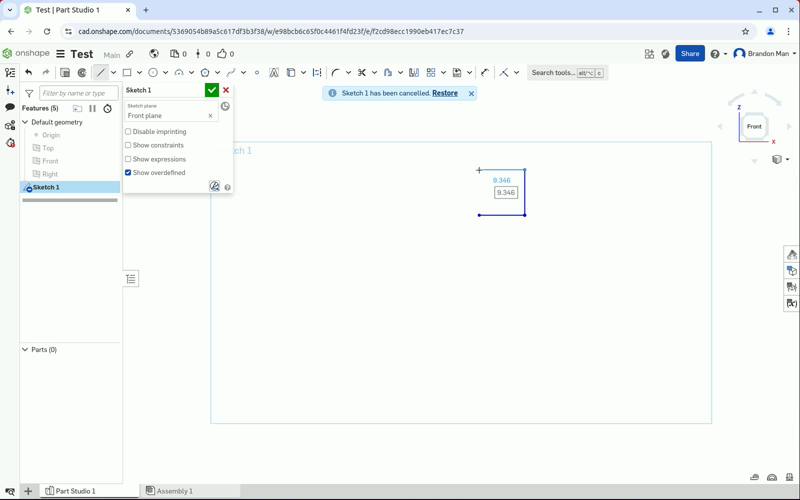
click(479, 169)
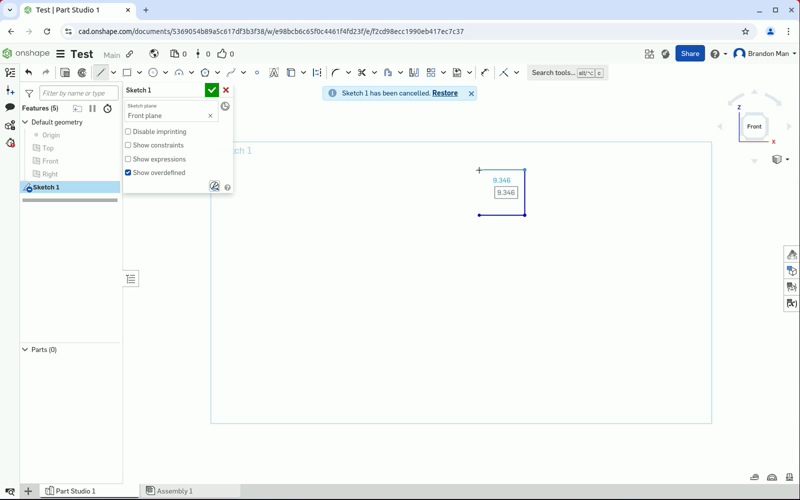
key_up(shift)
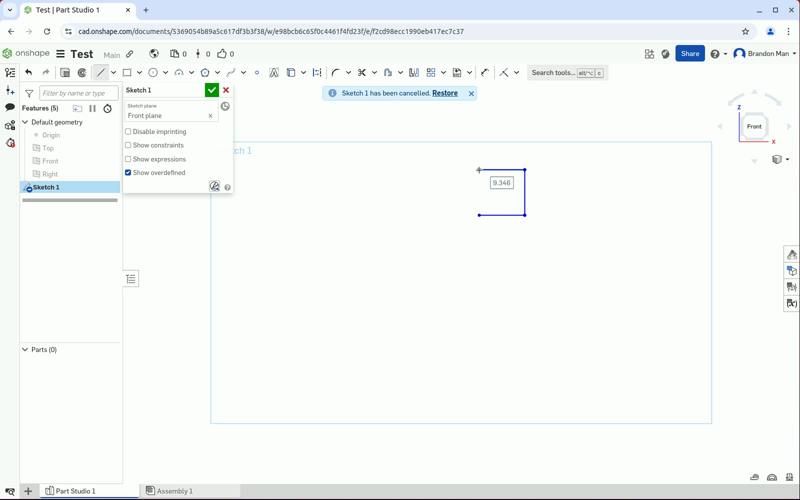
mouse_move(509, 169)
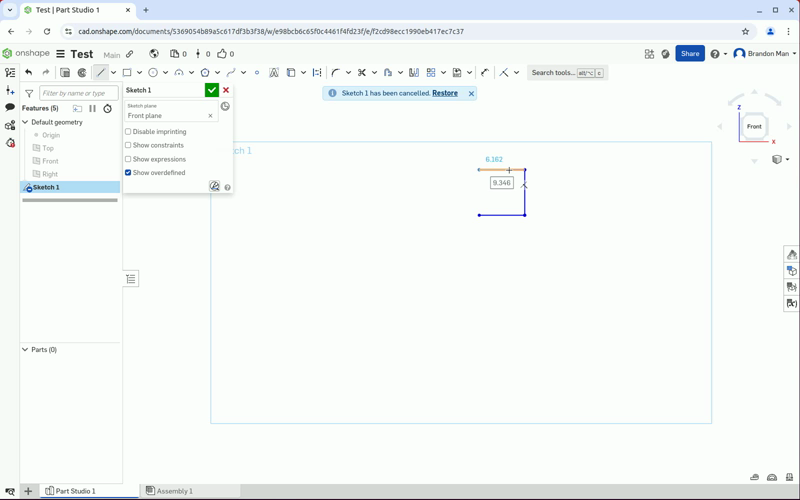
key_down(shift)
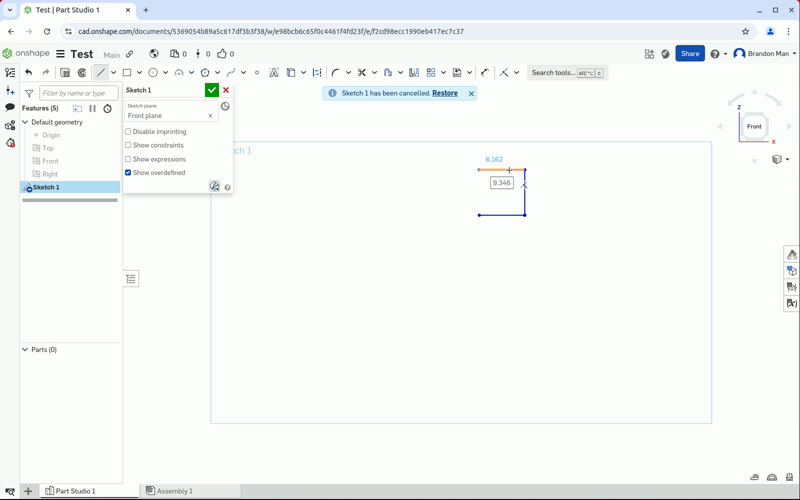
mouse_move(479, 215)
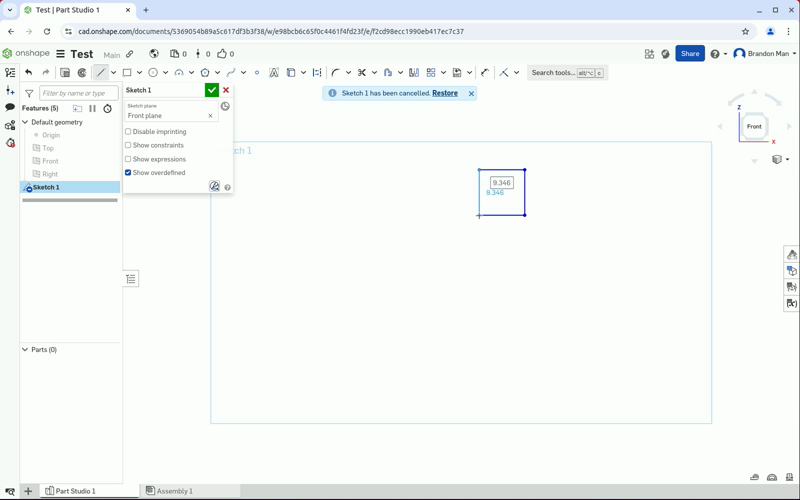
key_up(shift)
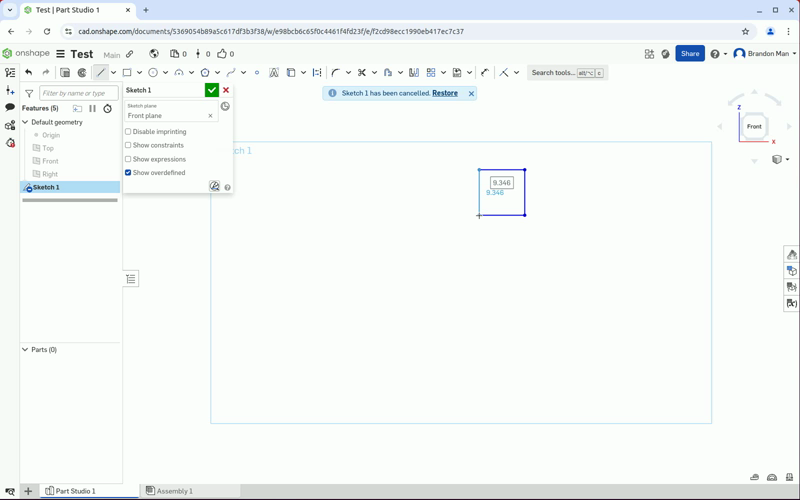
click(479, 215)
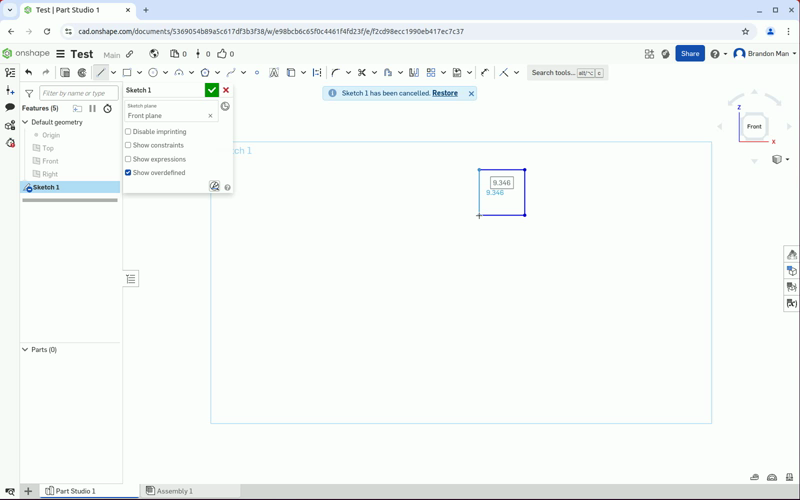
key(esc)
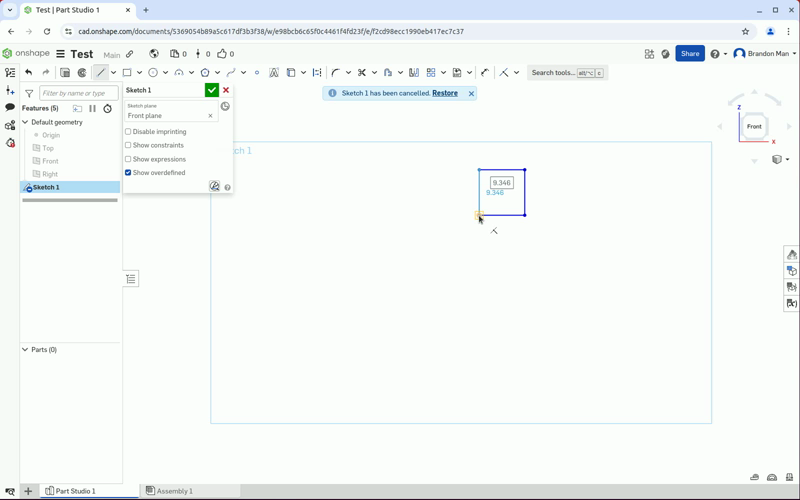
mouse_move(493, 189)
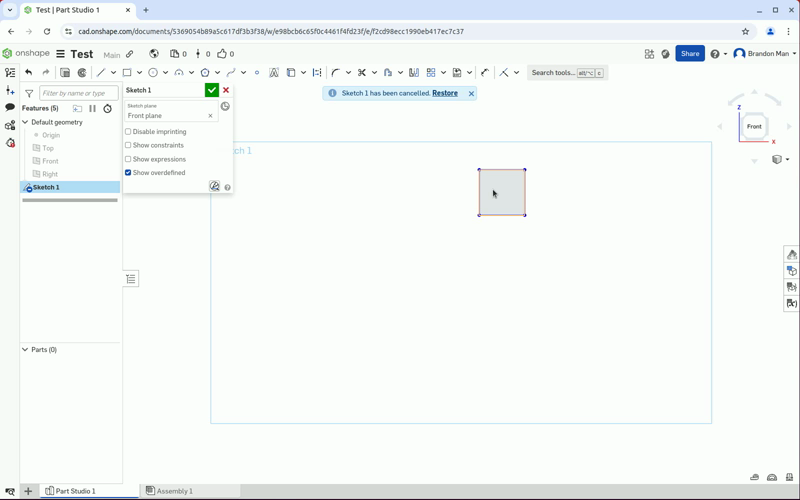
click(493, 189)
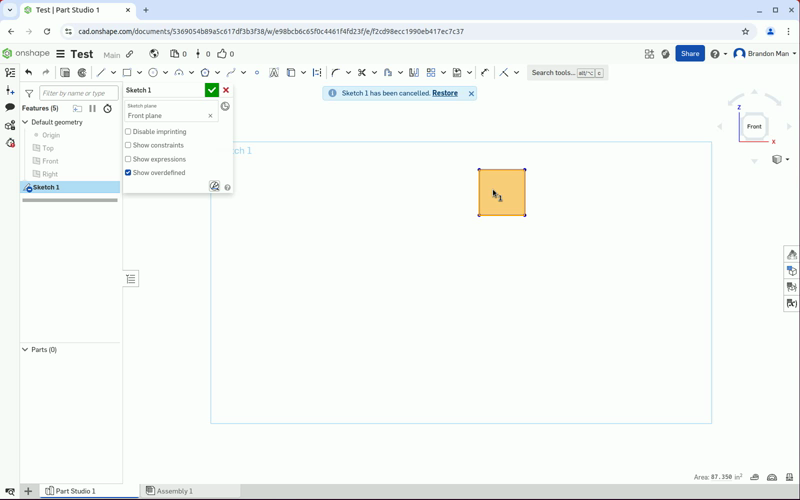
mouse_move(73, 352)
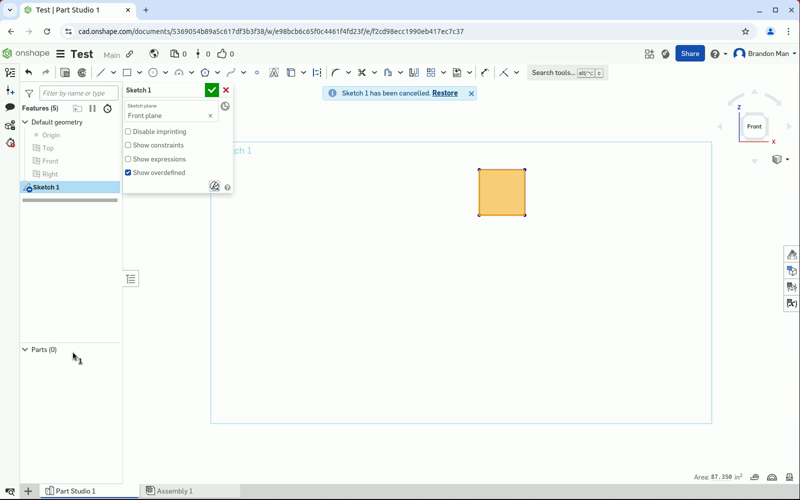
key(shift+y)
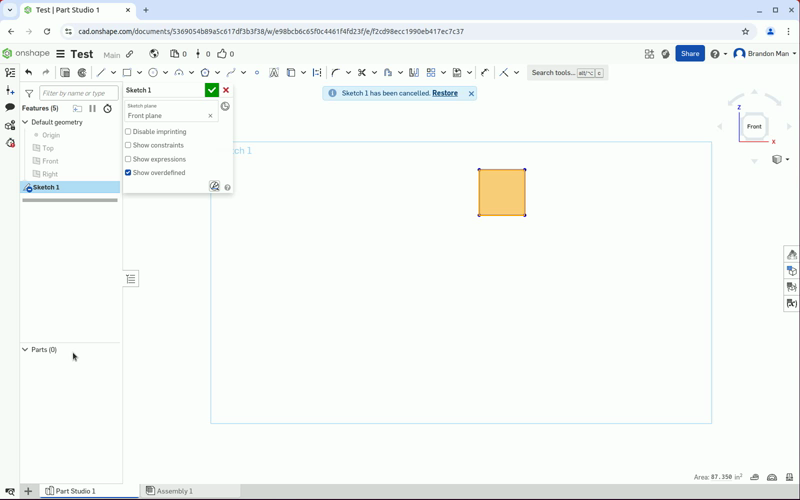
key(shift+e)
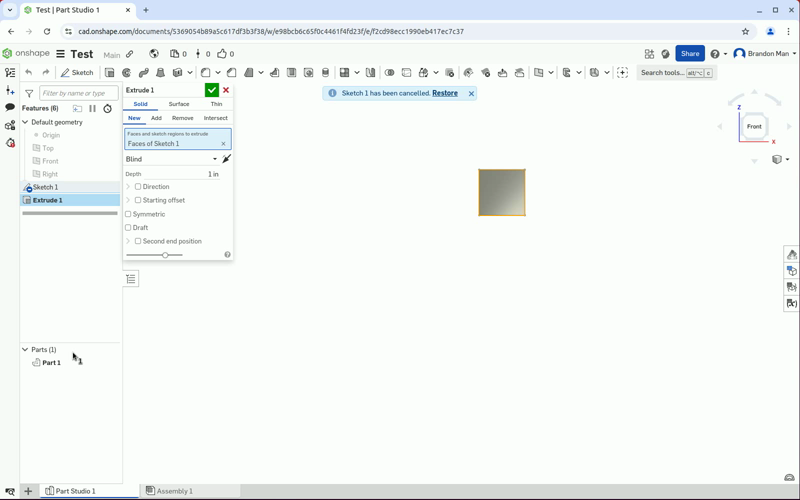
mouse_move(143, 106)
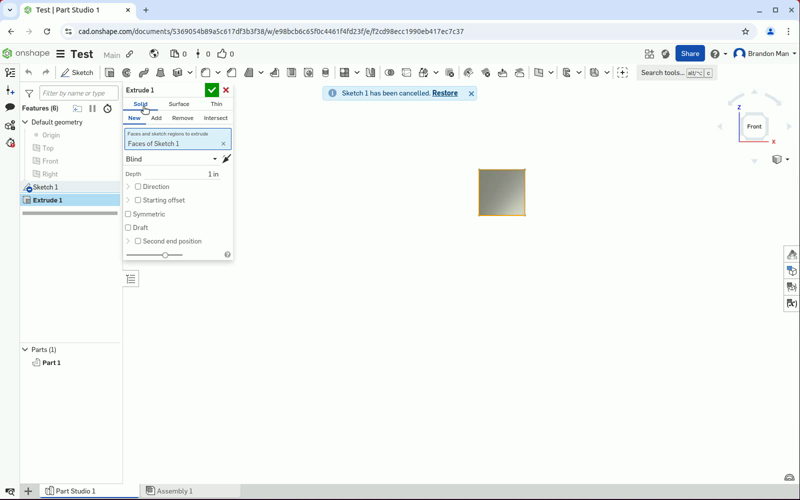
click(143, 106)
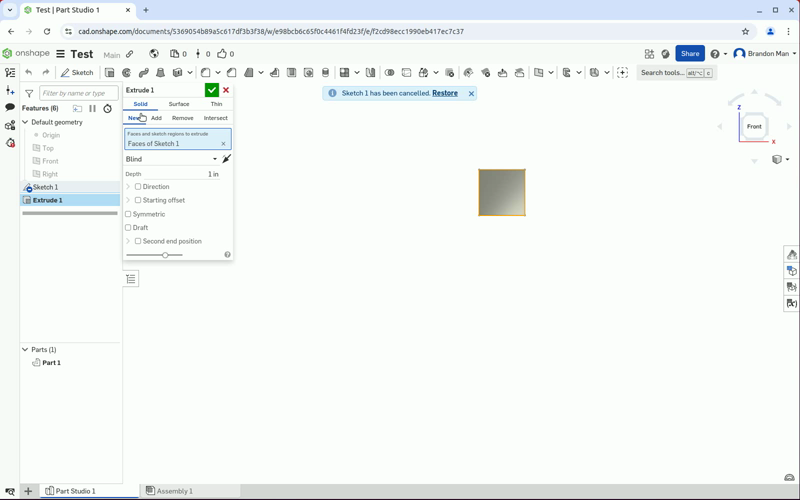
mouse_move(137, 120)
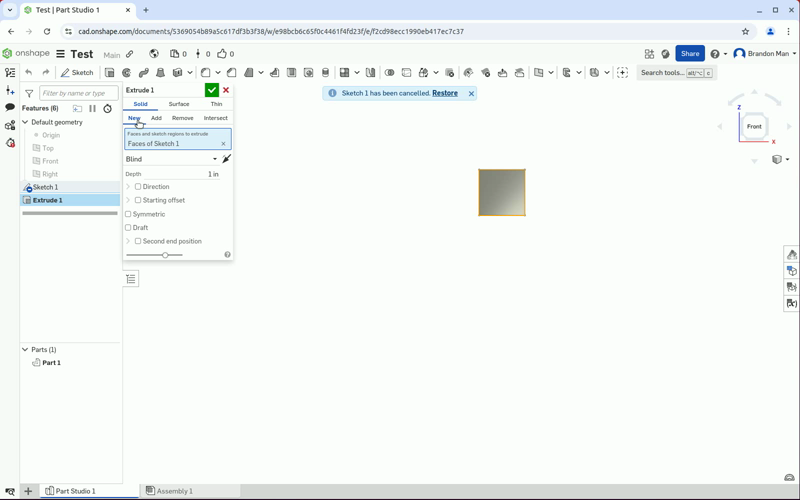
click(137, 120)
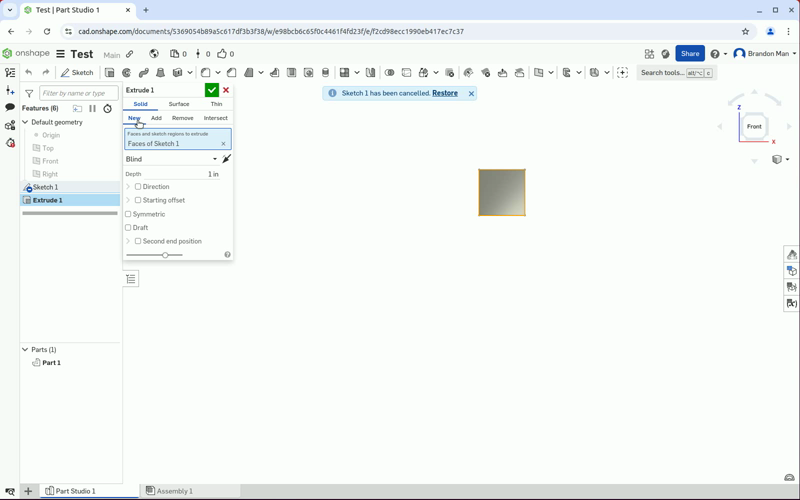
key(tab, 4)
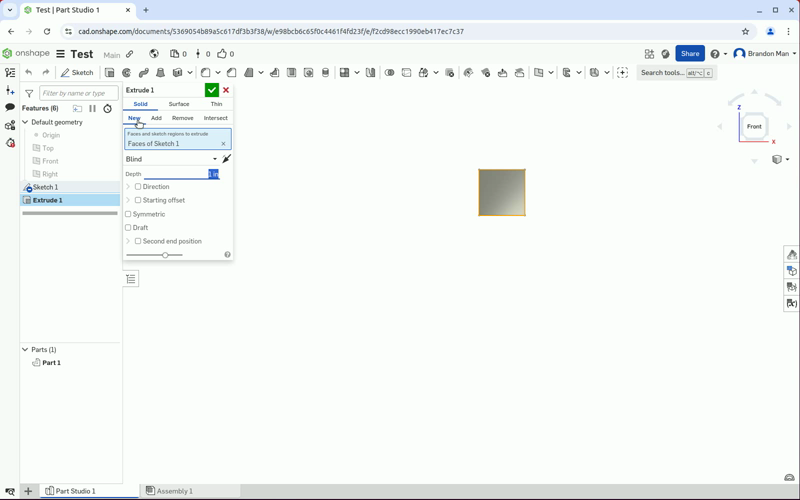
text(9.147)
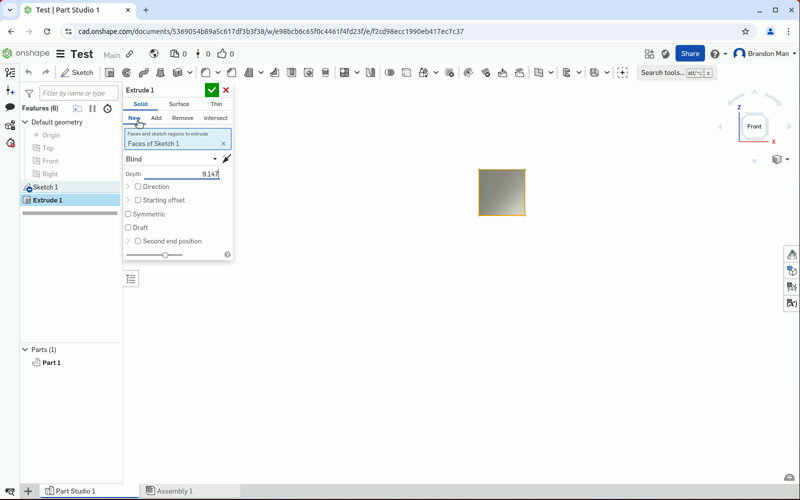
key(enter)
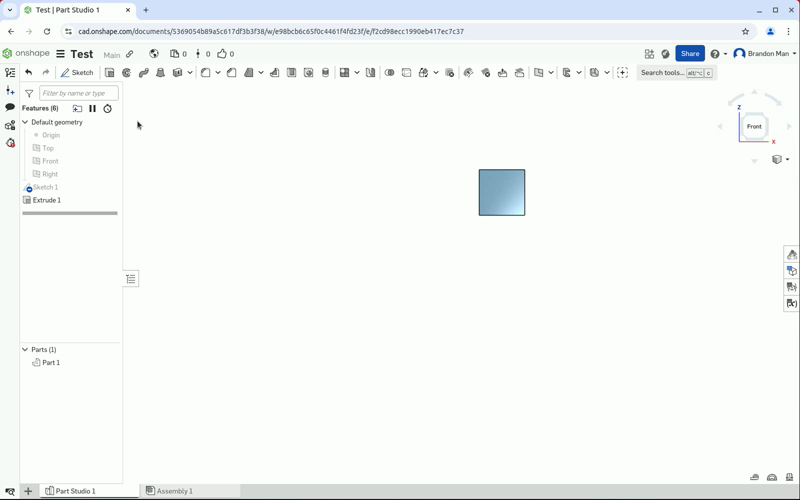
key(shift+h)
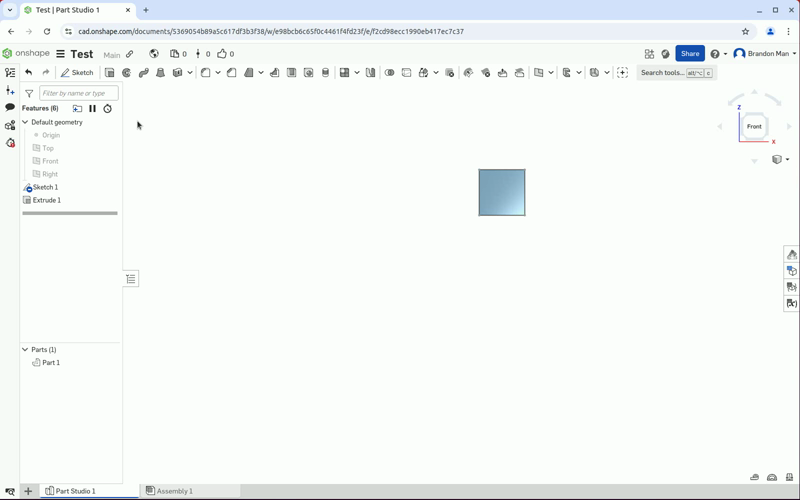
key(shift+h)
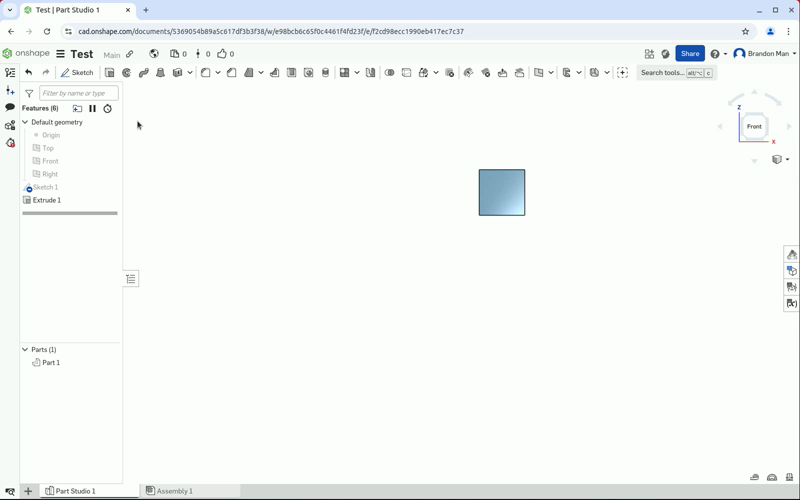
mouse_move(73, 189)
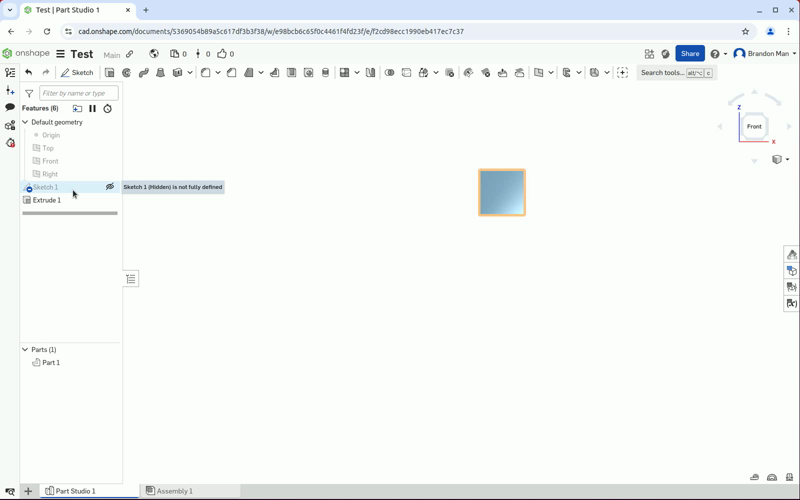
click(73, 189)
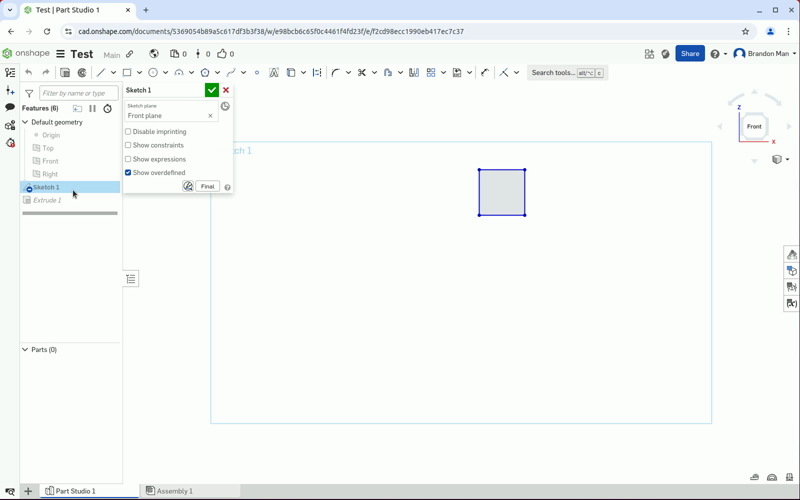
mouse_move(229, 92)
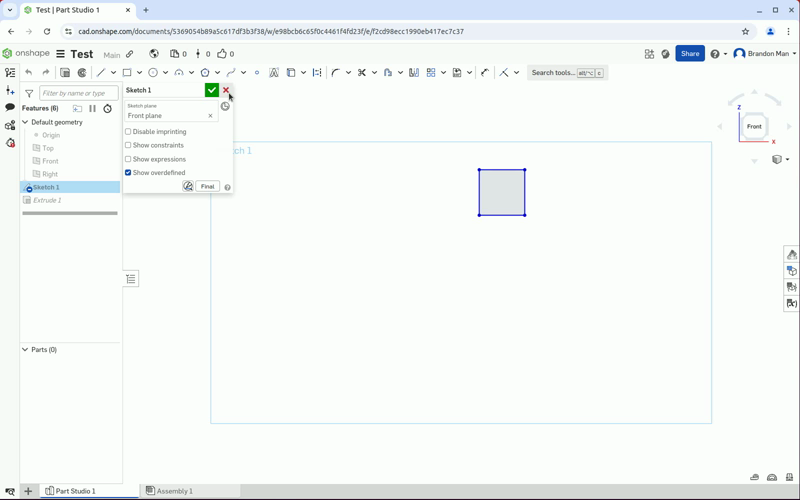
click(229, 92)
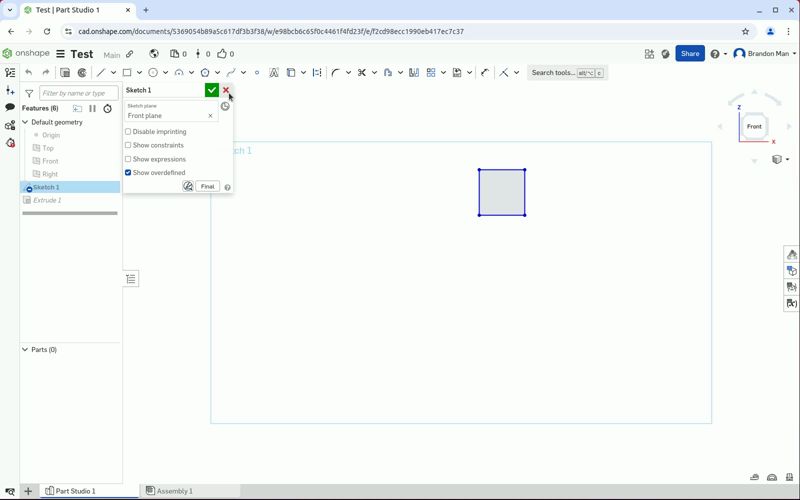
key(shift+s)
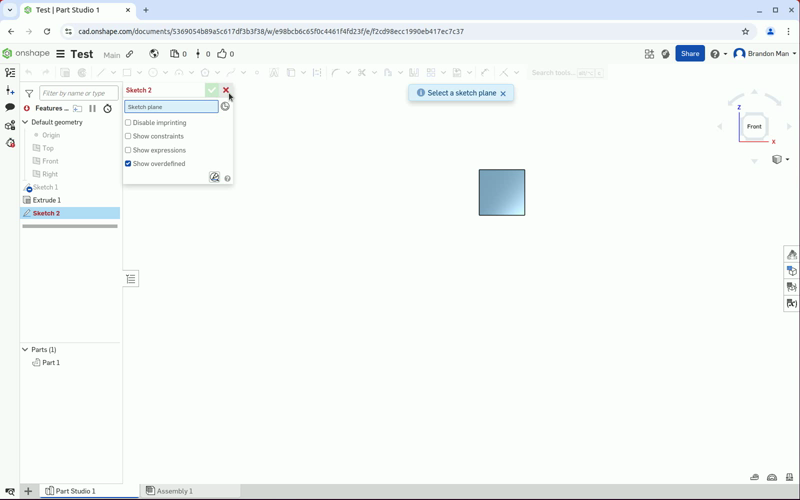
mouse_move(73, 163)
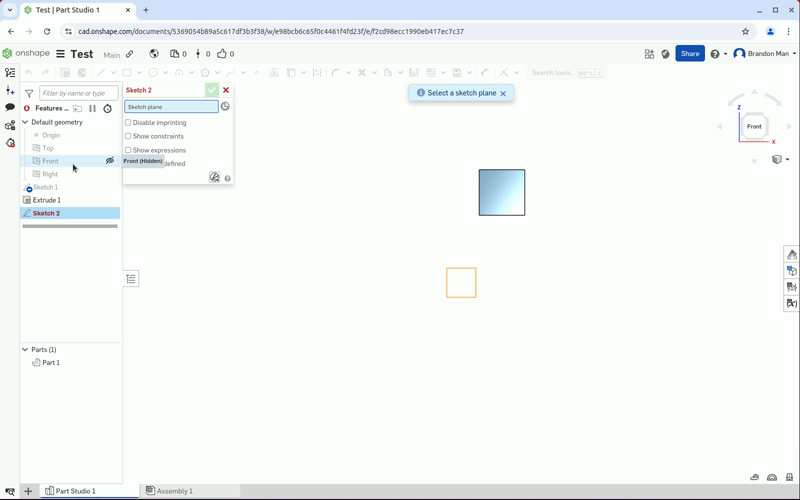
click(73, 163)
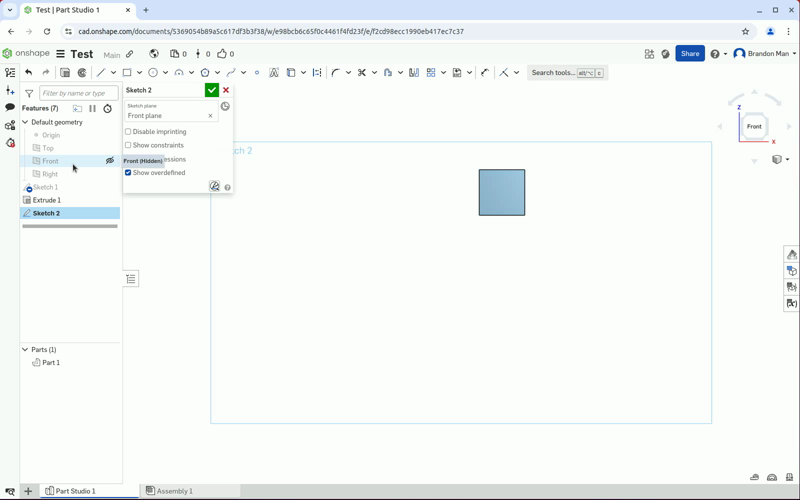
mouse_move(73, 352)
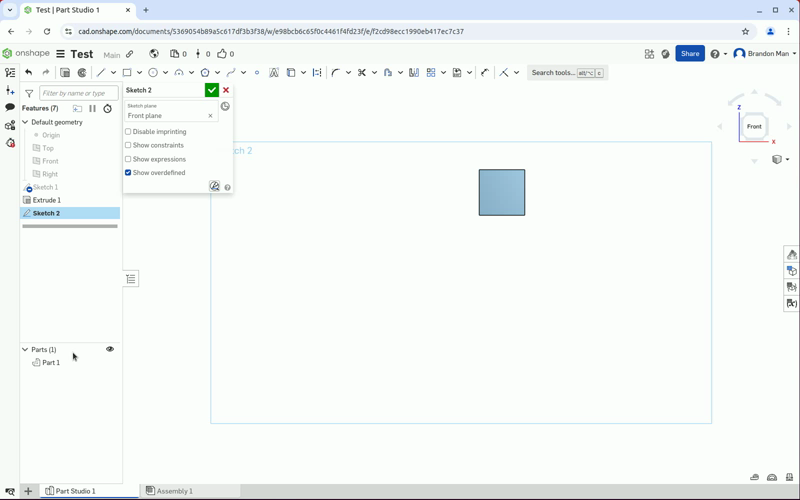
key(y)
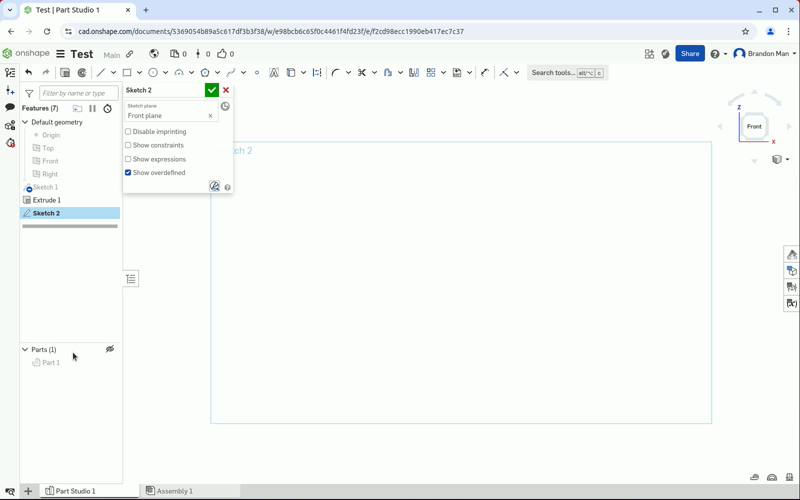
key(l)
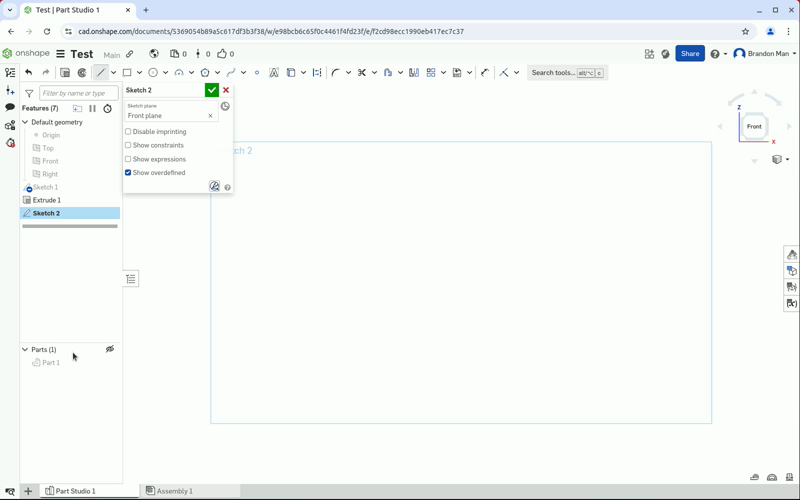
key_down(shift)
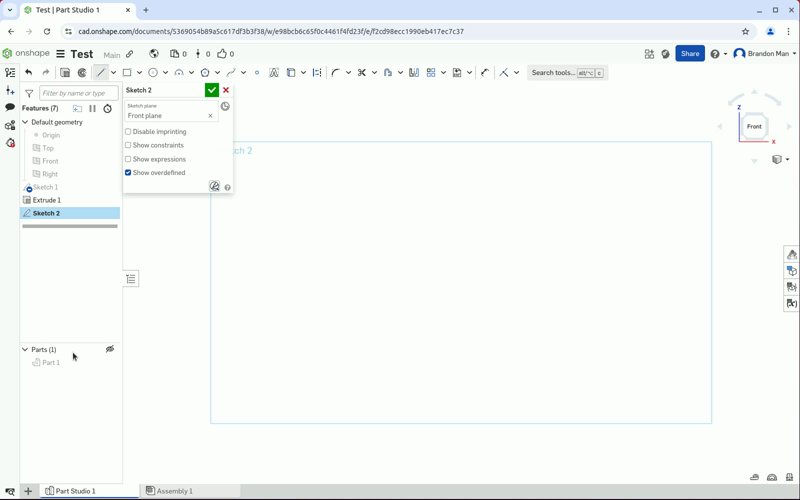
mouse_move(433, 215)
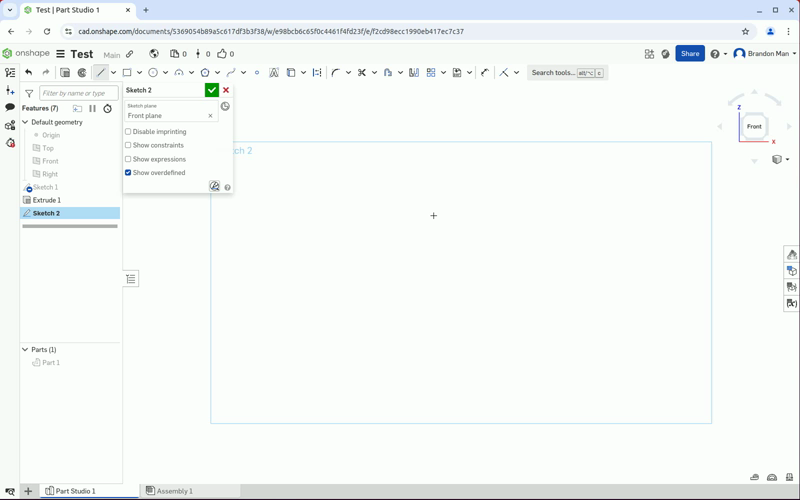
click(433, 215)
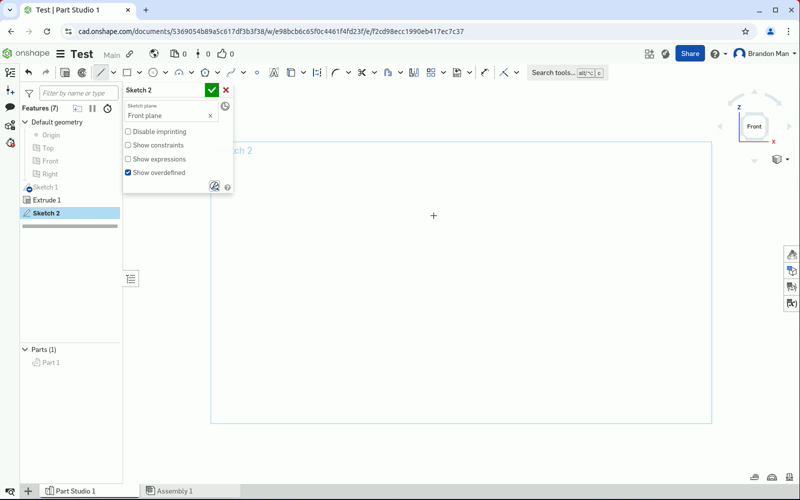
key_up(shift)
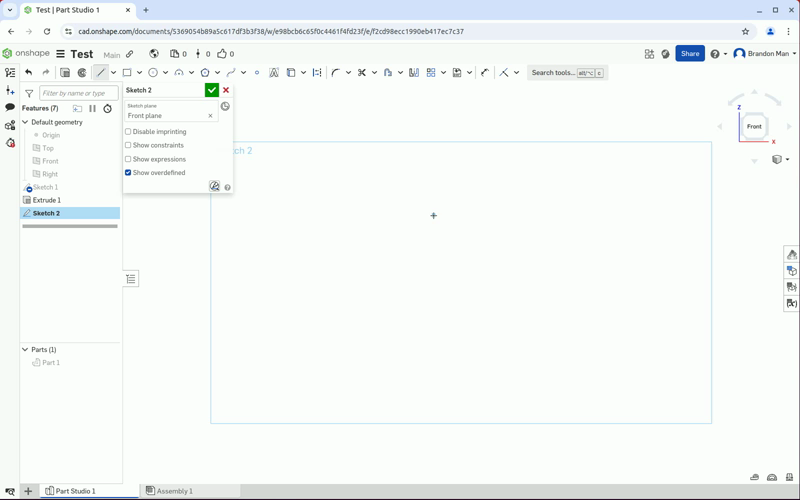
key_down(shift)
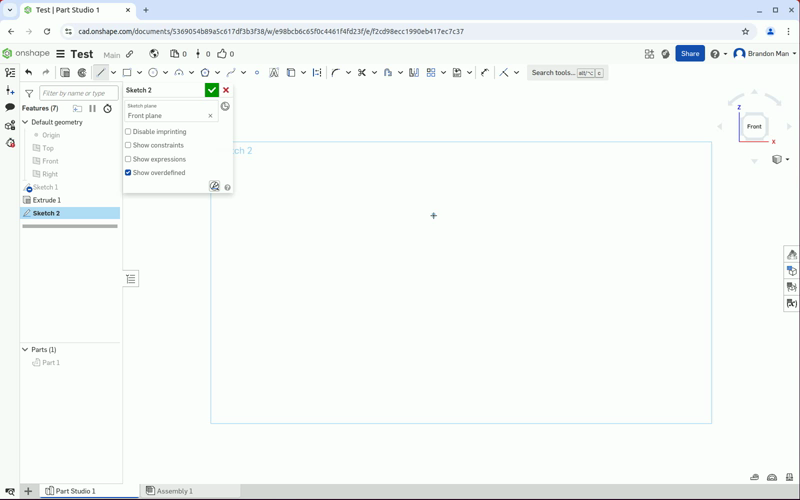
mouse_move(463, 215)
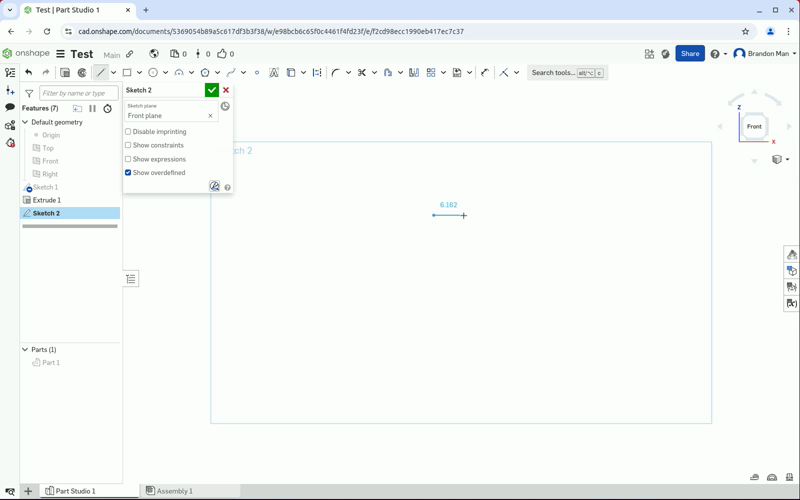
mouse_move(479, 215)
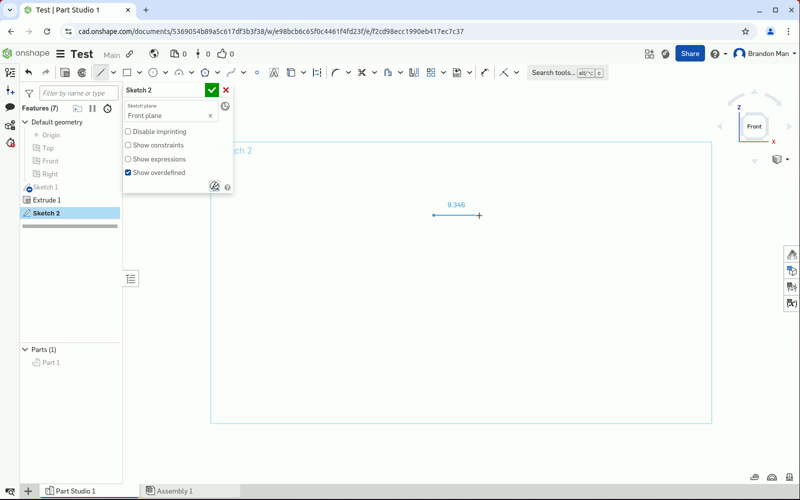
click(479, 215)
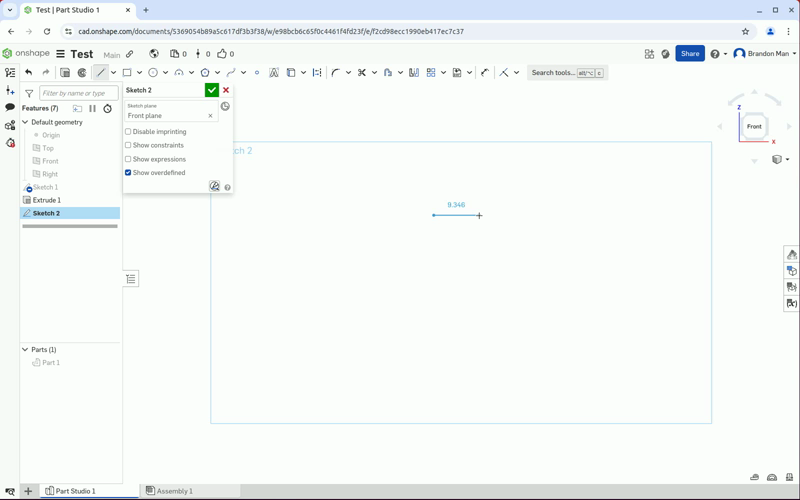
key_up(shift)
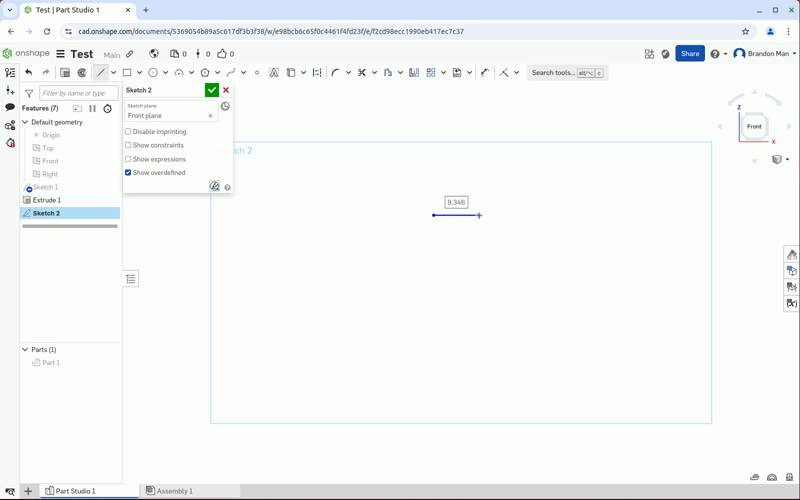
key_down(shift)
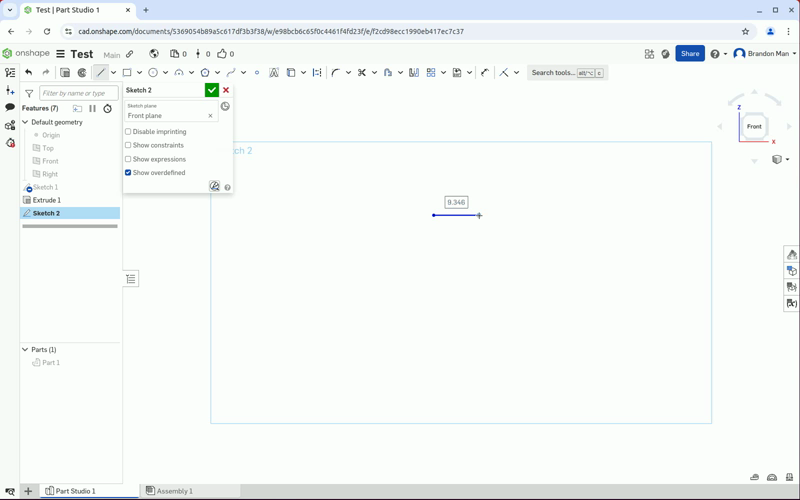
mouse_move(509, 215)
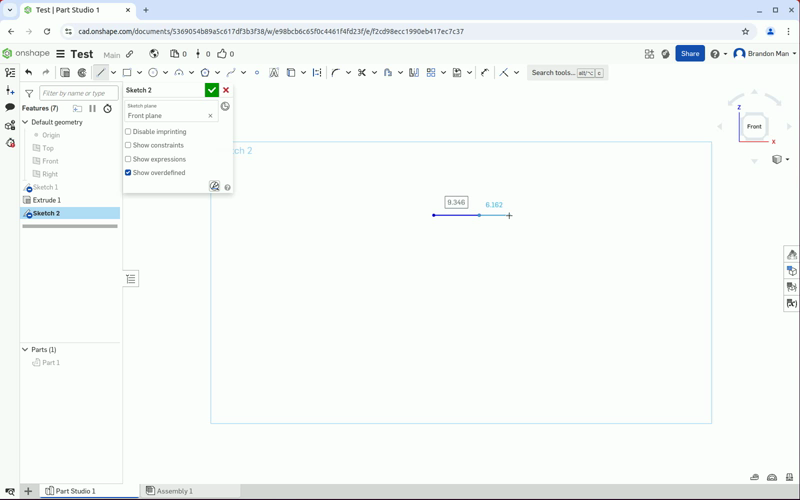
mouse_move(479, 169)
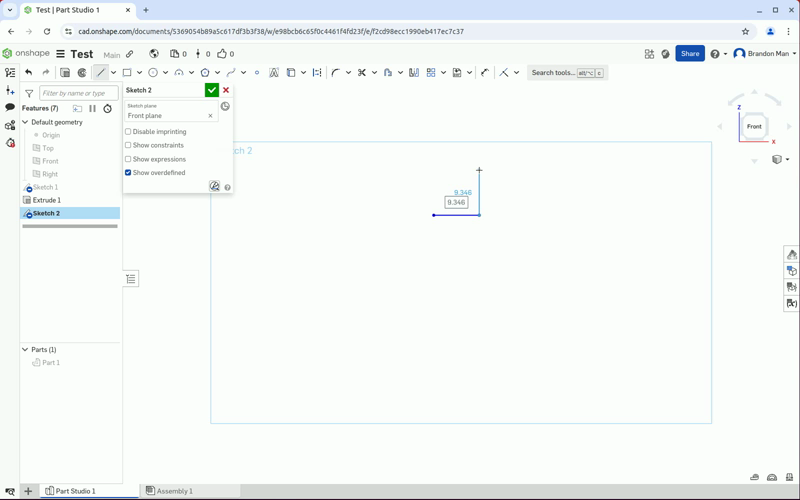
click(479, 169)
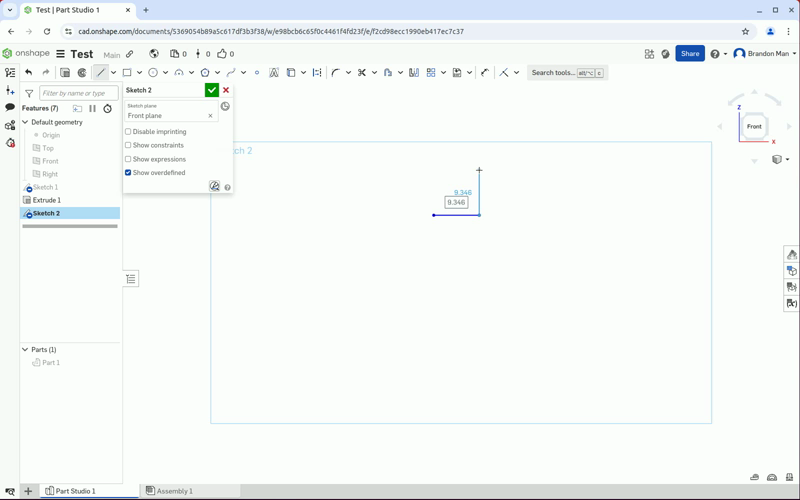
key_up(shift)
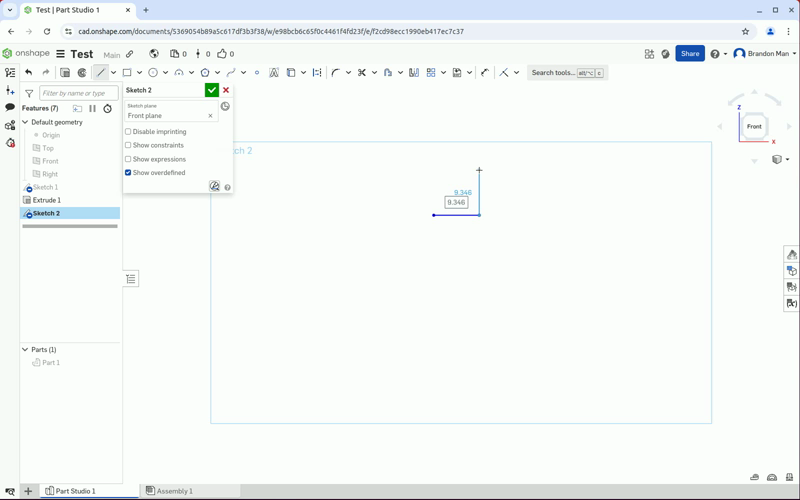
key_down(shift)
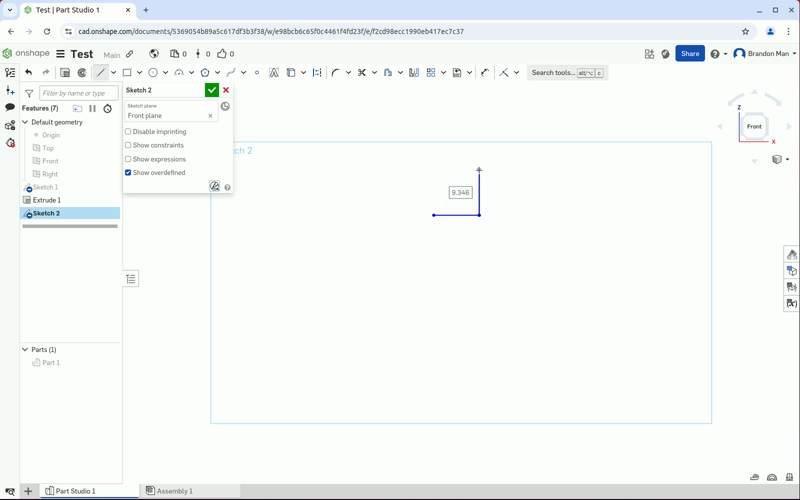
mouse_move(509, 169)
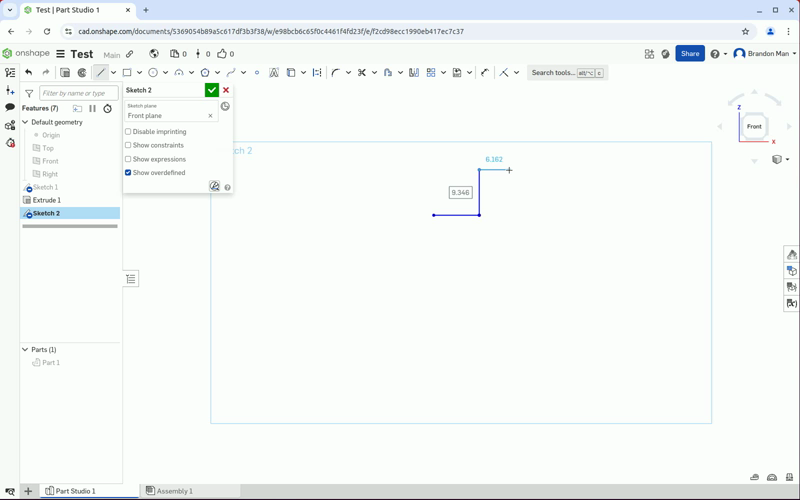
mouse_move(433, 169)
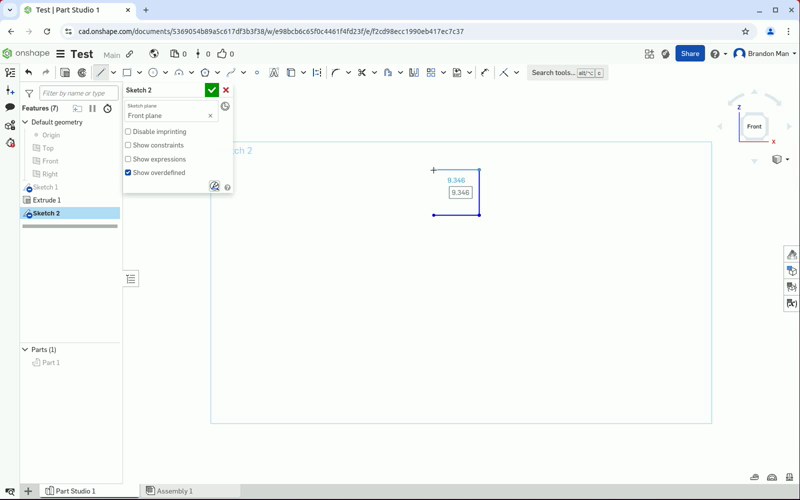
click(433, 169)
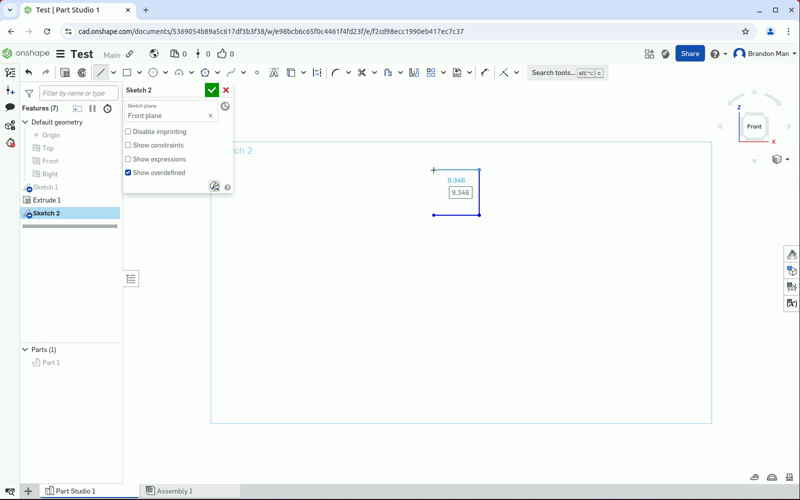
key_up(shift)
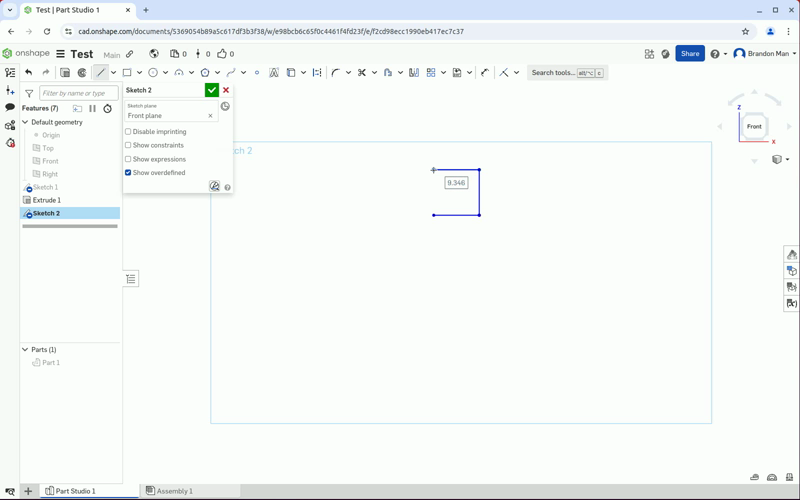
mouse_move(463, 169)
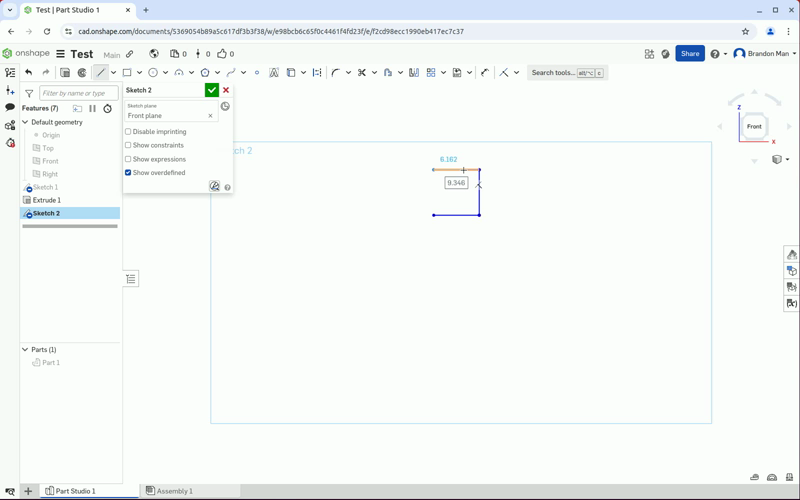
key_down(shift)
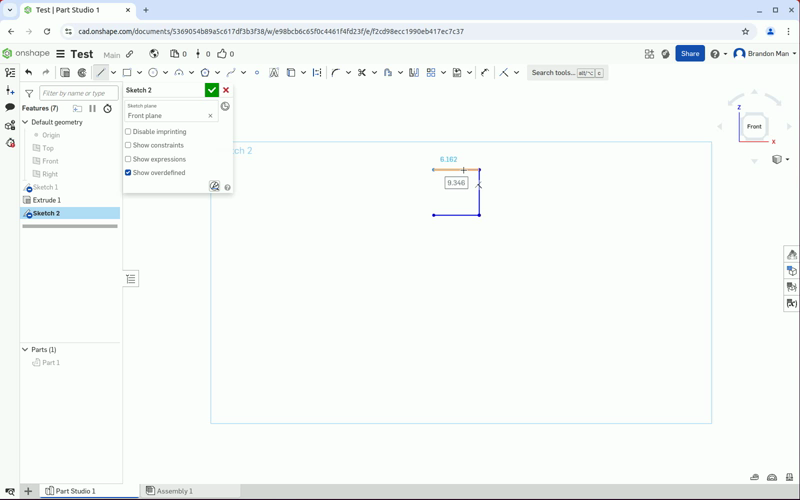
mouse_move(433, 215)
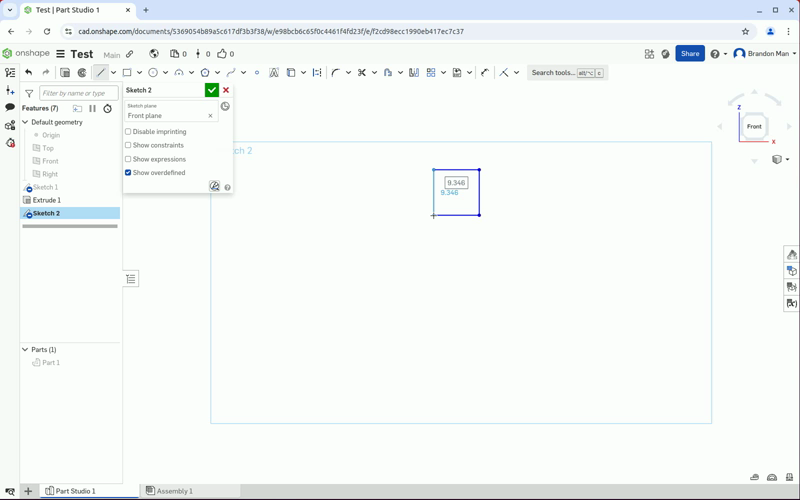
key_up(shift)
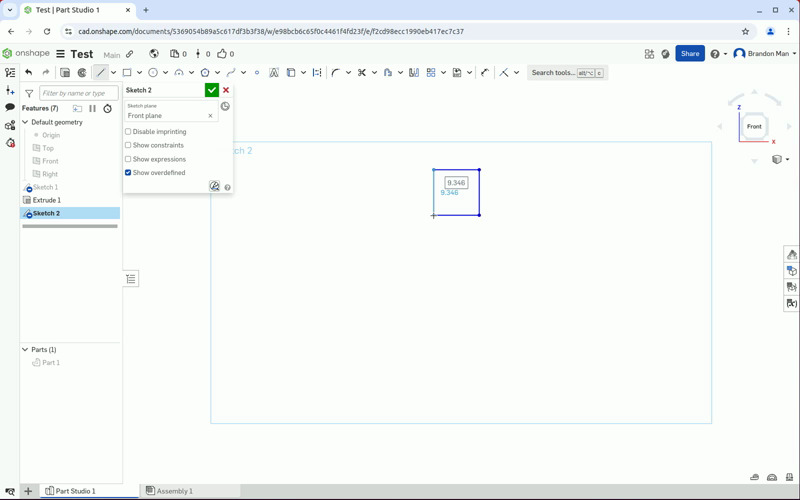
click(433, 215)
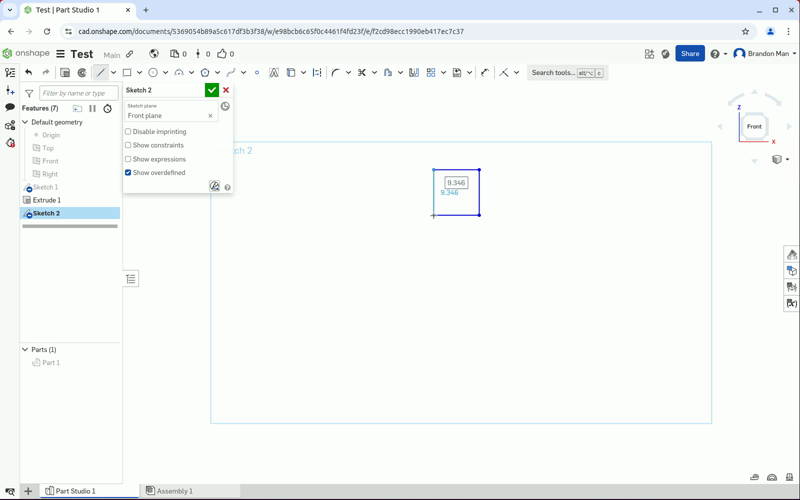
key(esc)
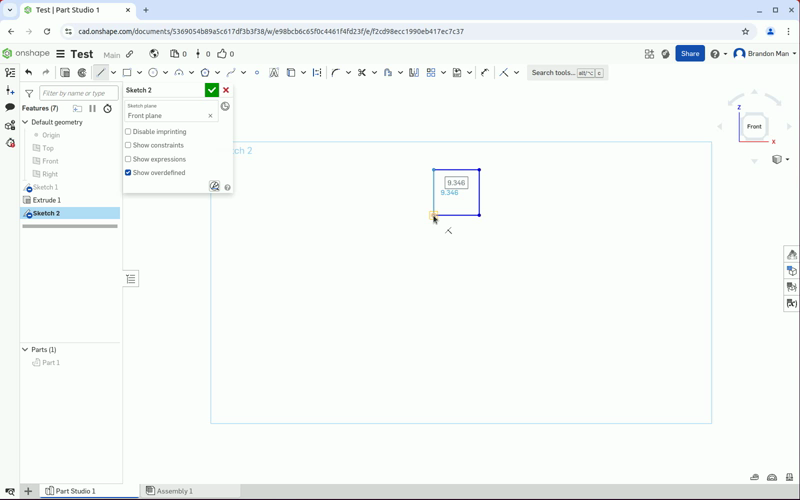
mouse_move(437, 201)
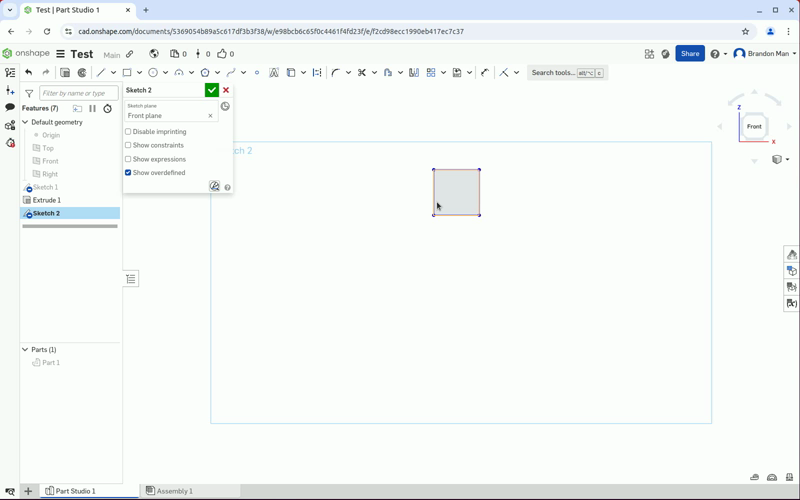
click(437, 201)
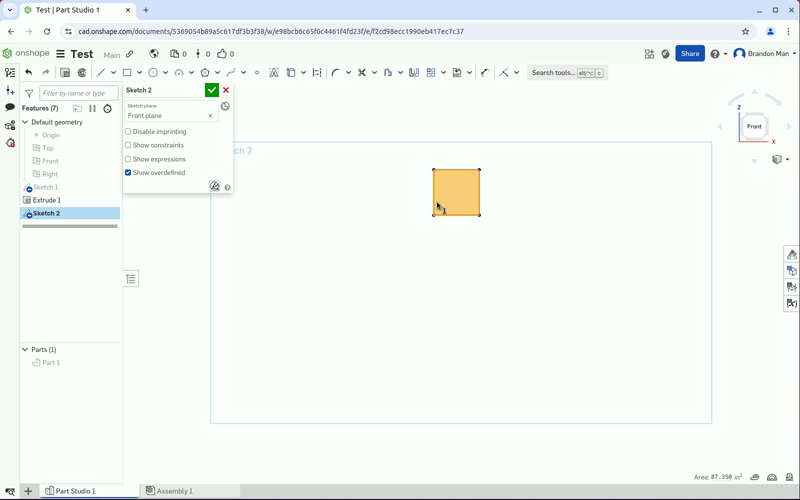
mouse_move(73, 352)
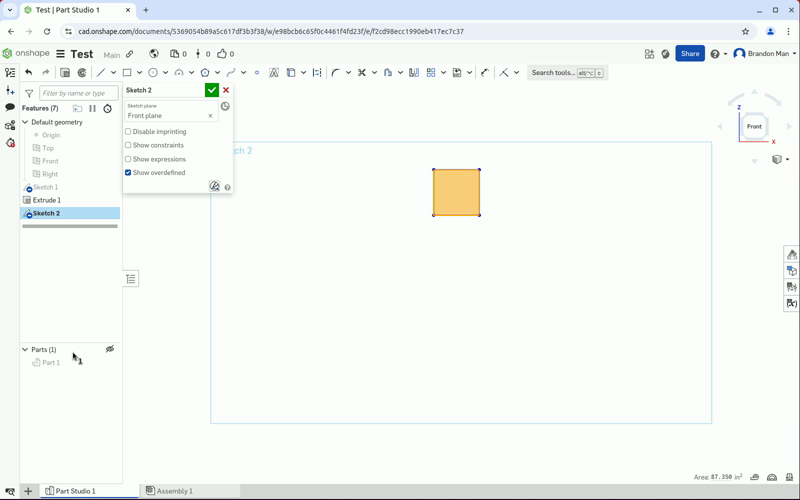
key(shift+y)
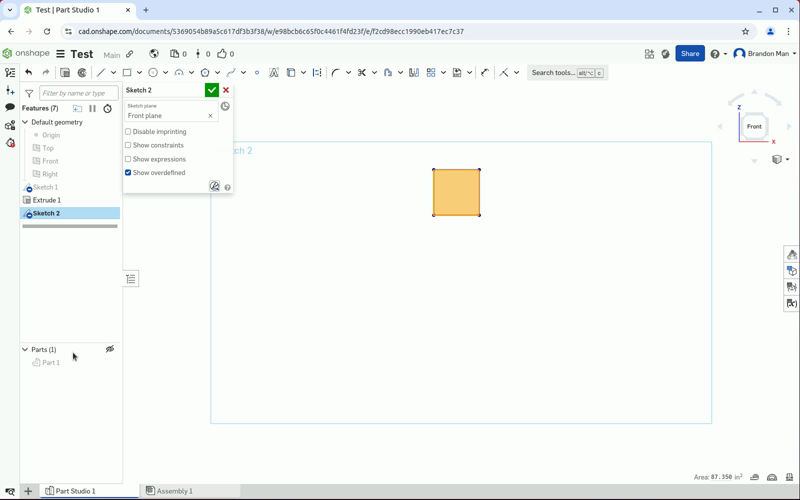
key(shift+e)
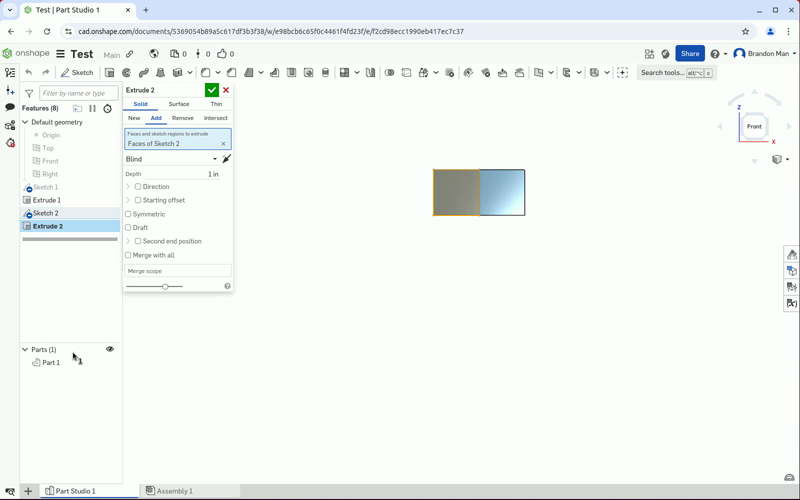
mouse_move(143, 106)
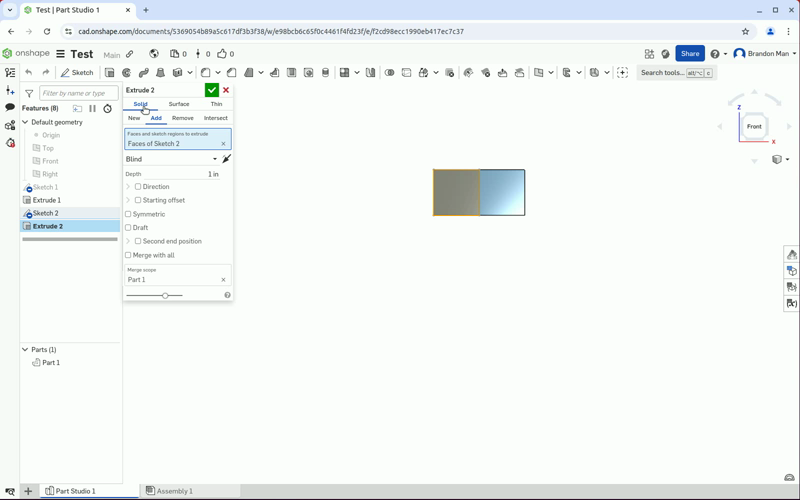
click(143, 106)
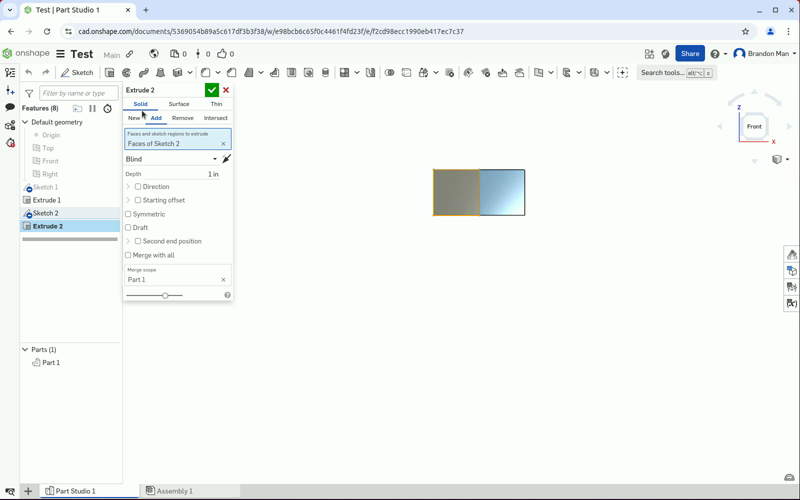
mouse_move(137, 120)
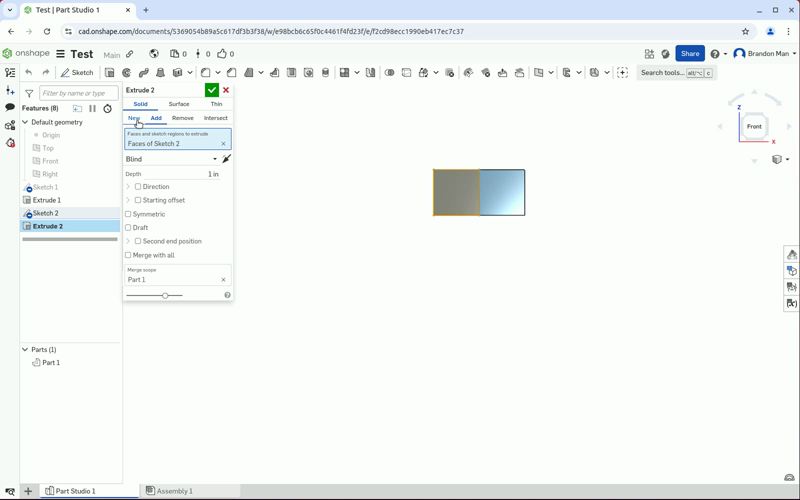
click(137, 120)
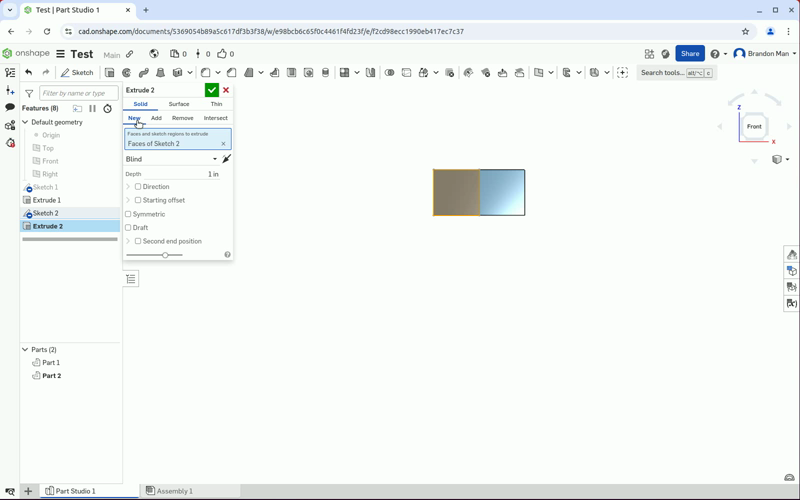
key(tab, 4)
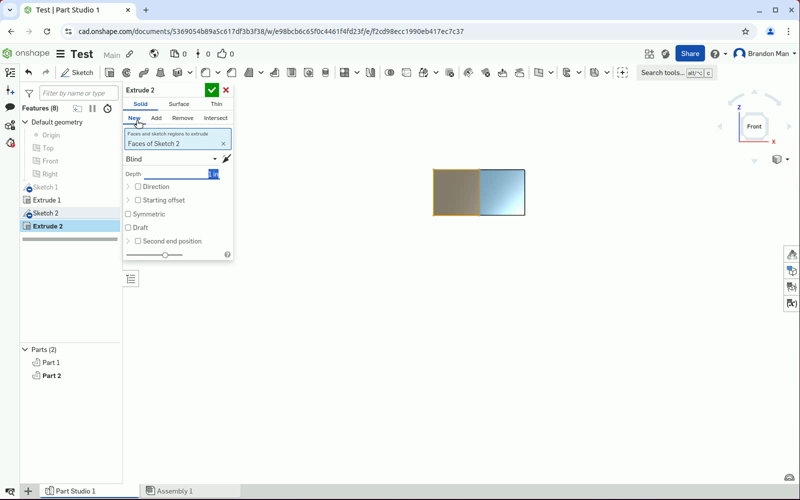
text(9.147)
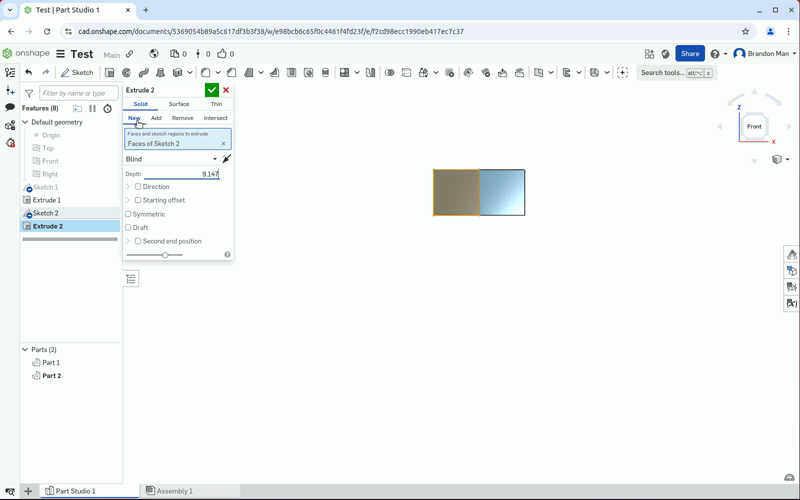
key(enter)
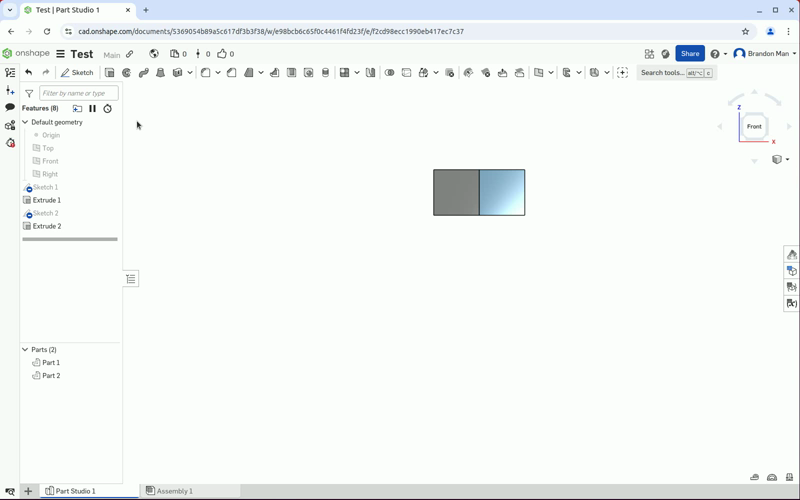
key(shift+h)
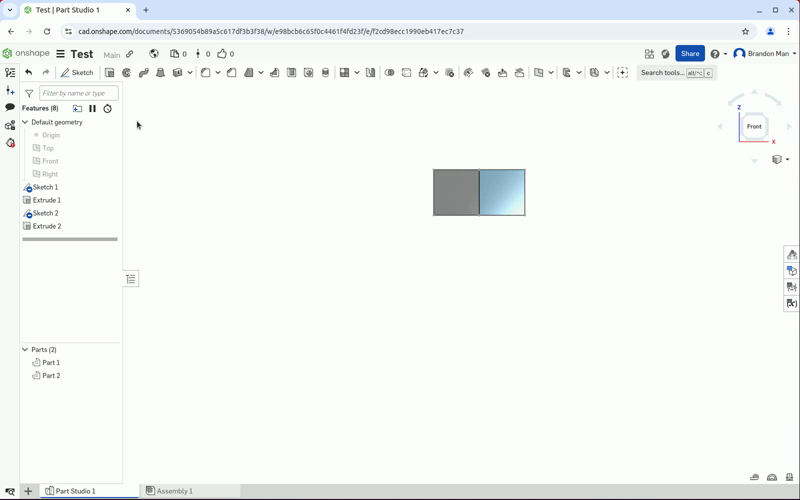
key(shift+h)
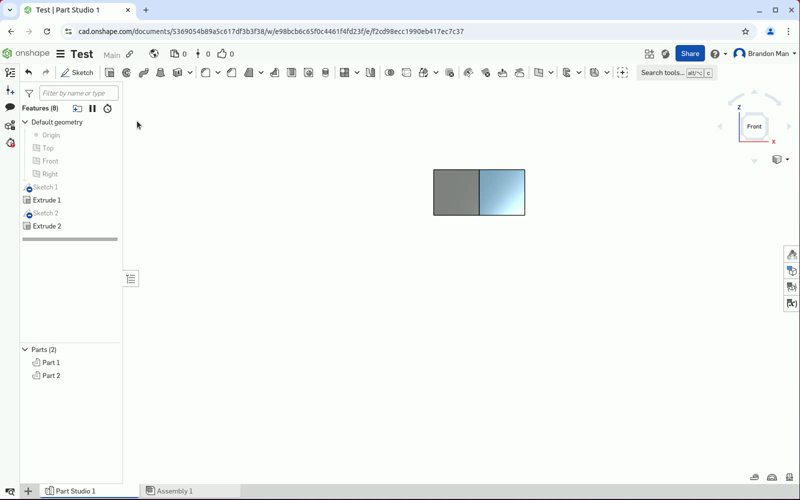
mouse_move(73, 189)
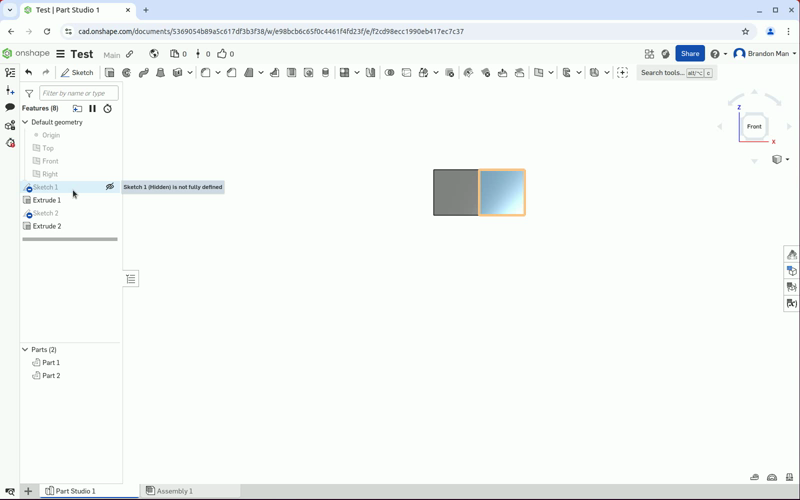
click(73, 189)
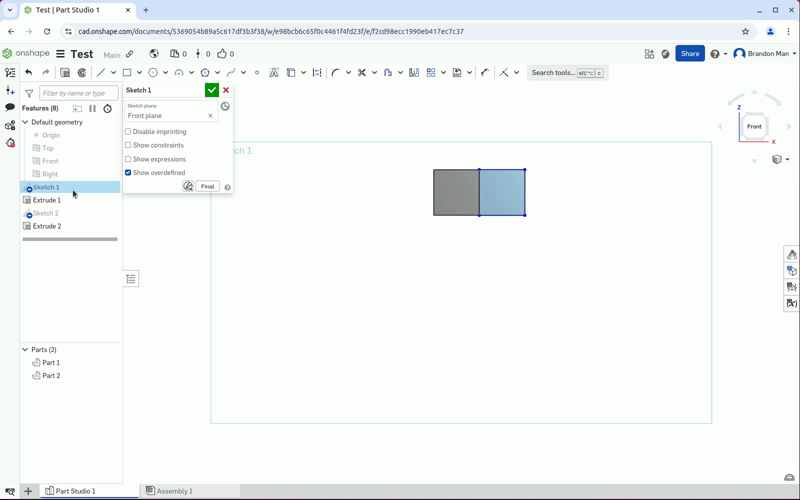
mouse_move(229, 92)
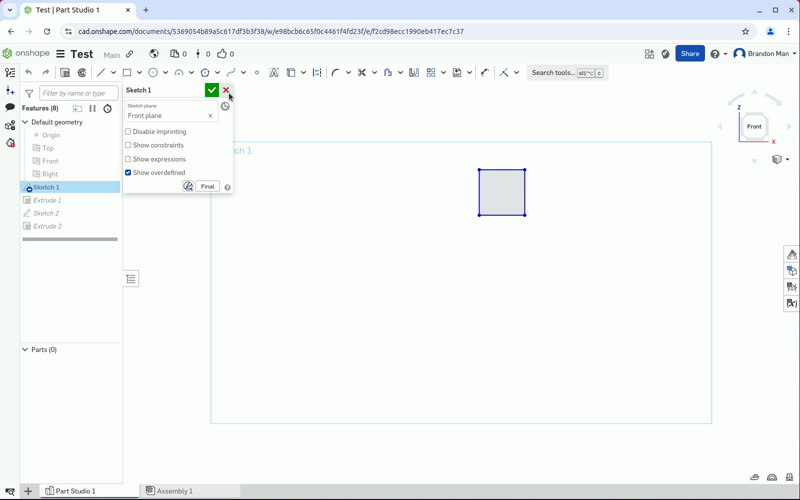
click(229, 92)
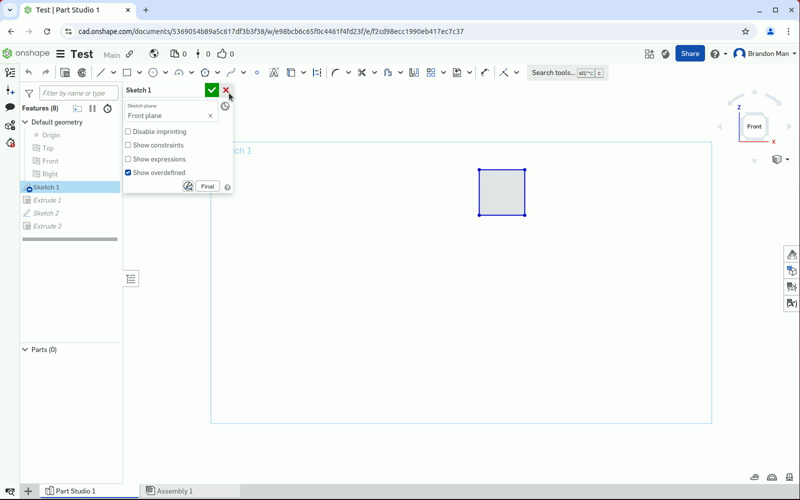
key(shift+s)
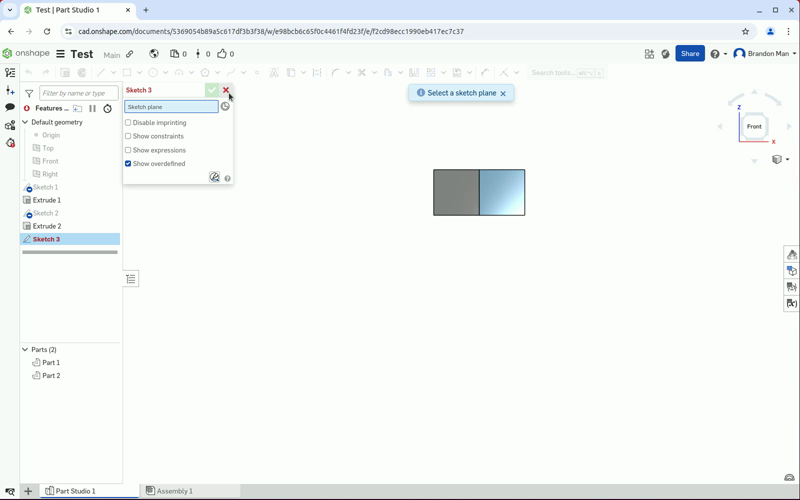
mouse_move(73, 163)
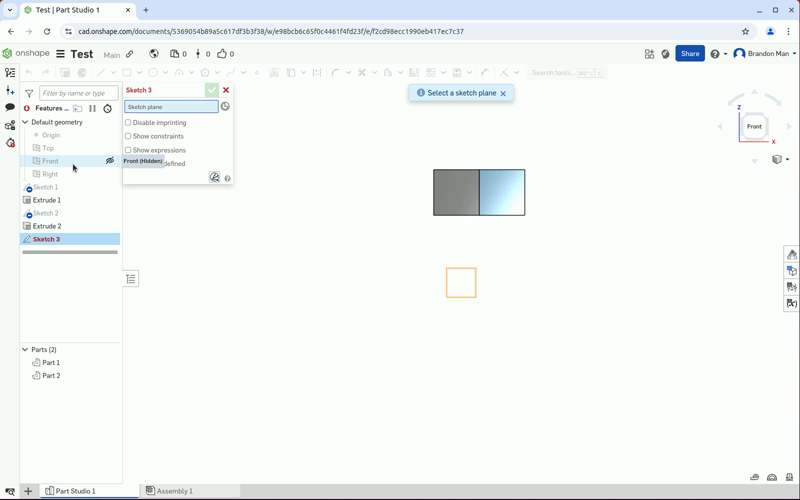
click(73, 163)
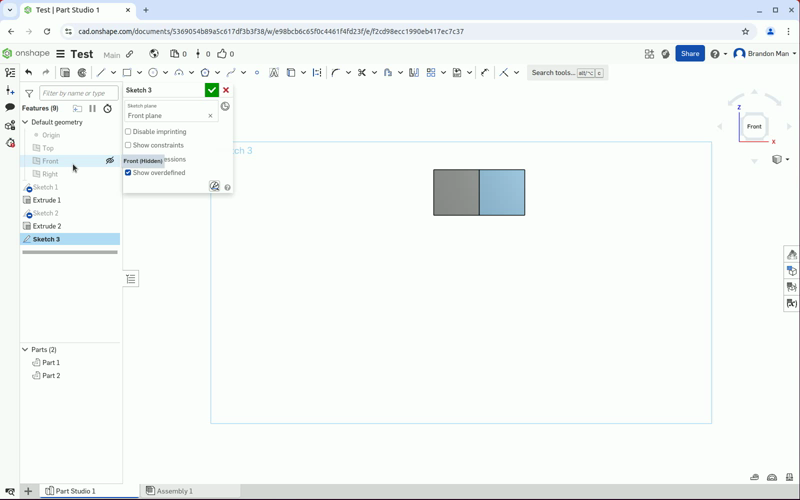
mouse_move(73, 352)
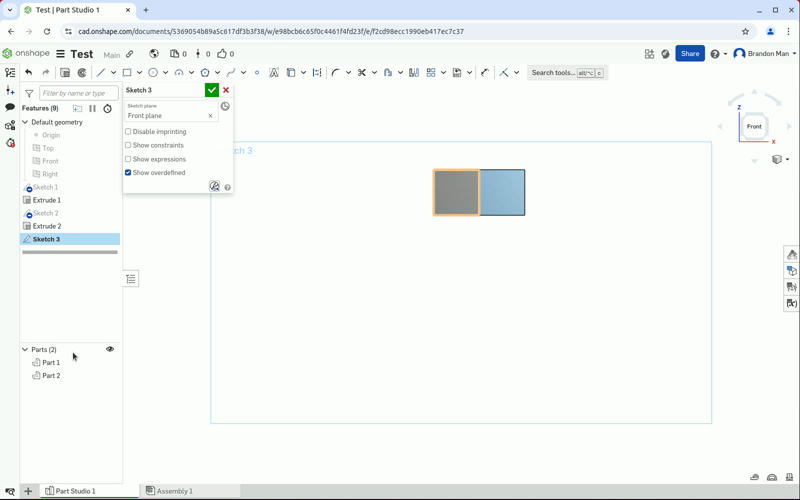
key(y)
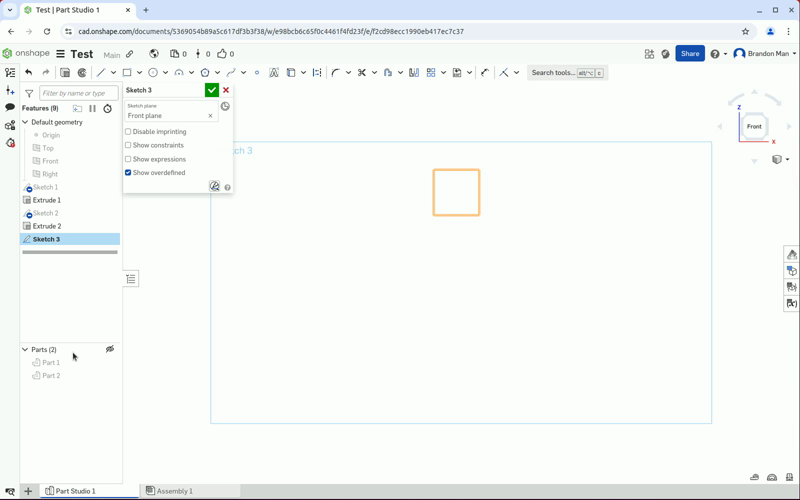
key(l)
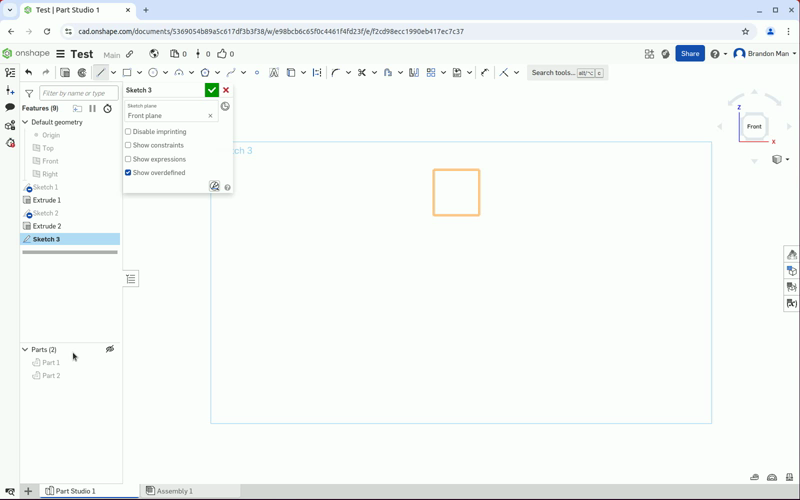
key_down(shift)
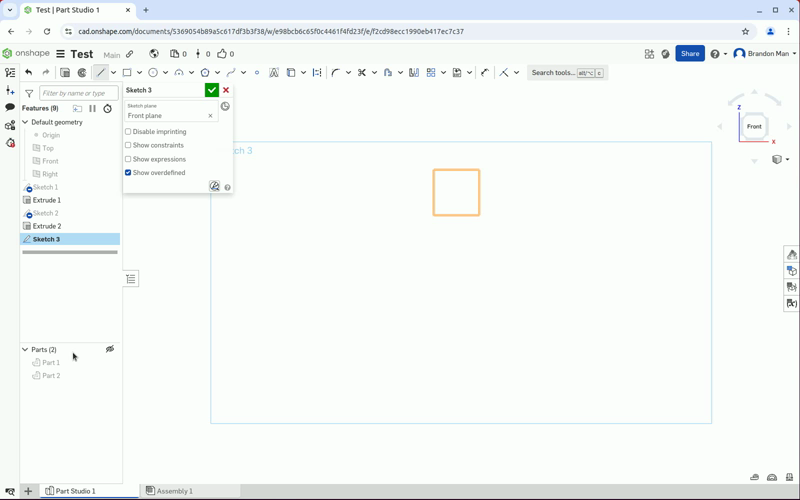
mouse_move(479, 260)
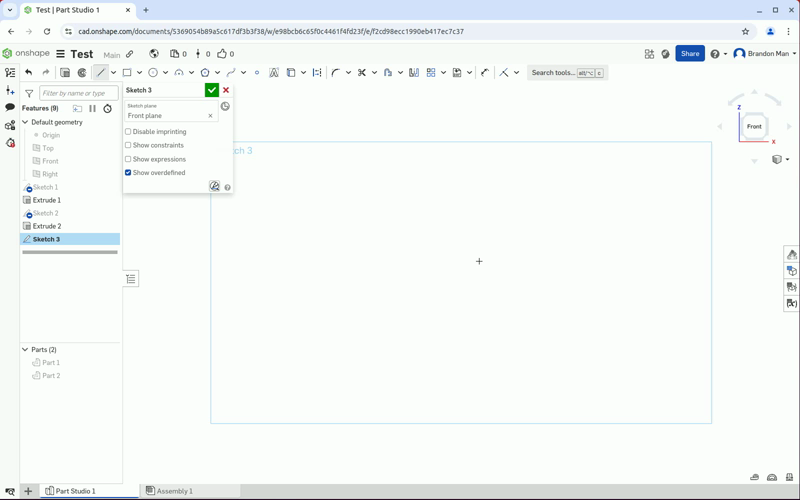
click(479, 260)
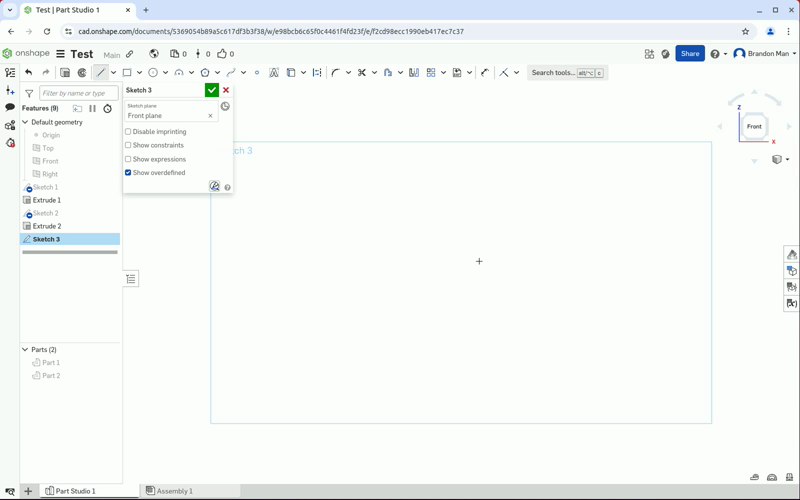
key_up(shift)
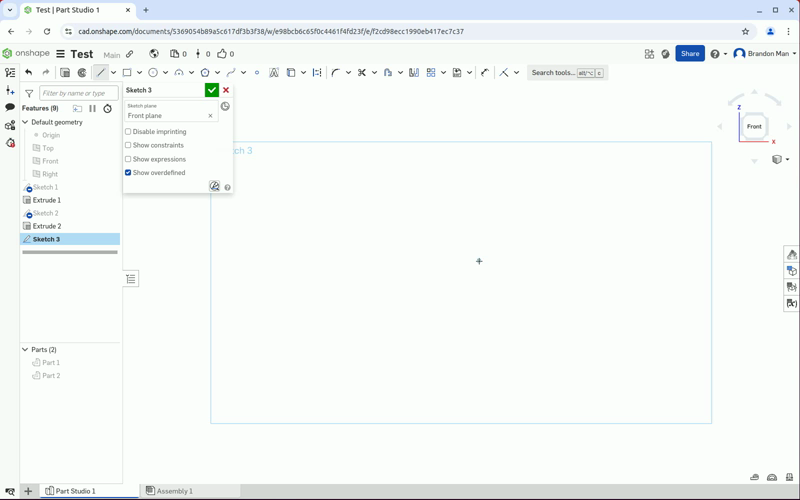
key_down(shift)
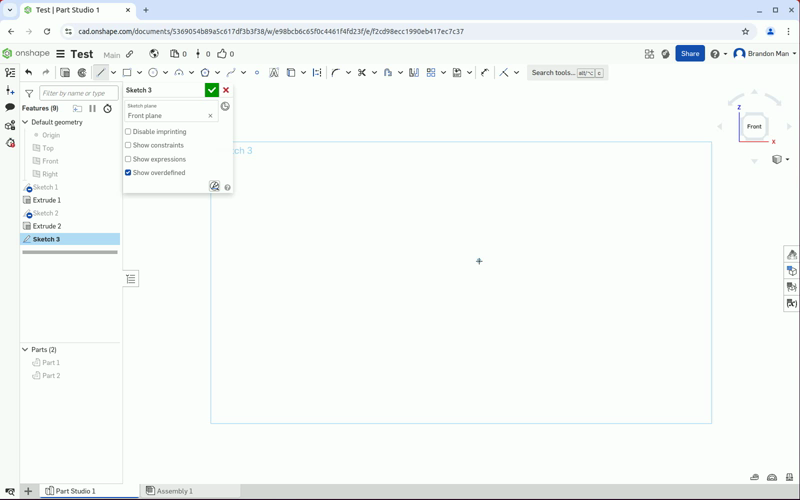
mouse_move(509, 260)
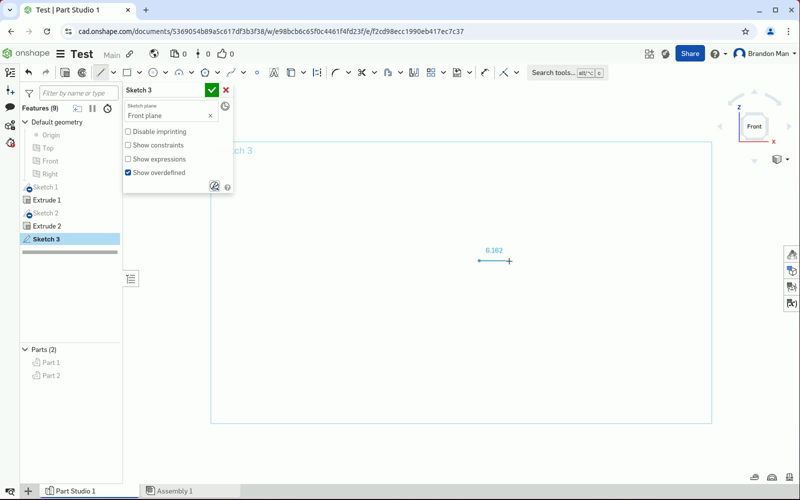
mouse_move(524, 260)
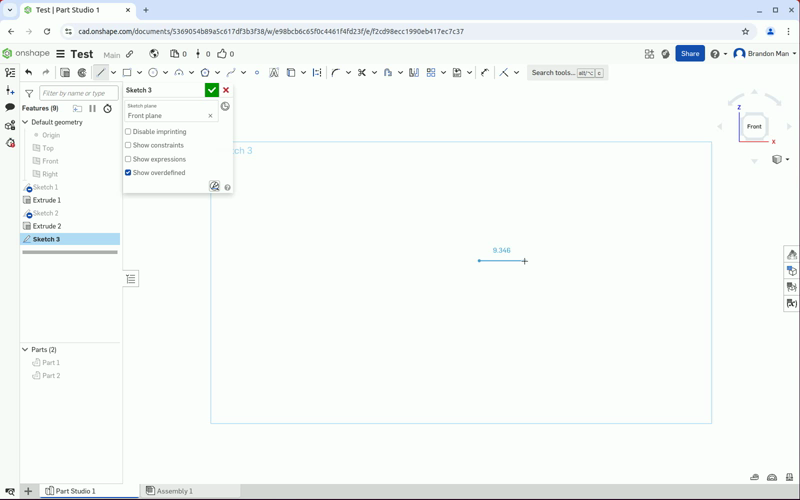
click(524, 260)
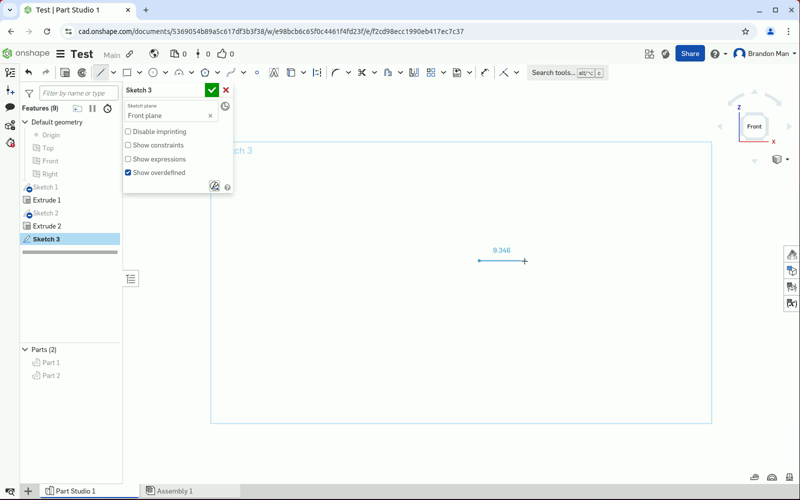
key_up(shift)
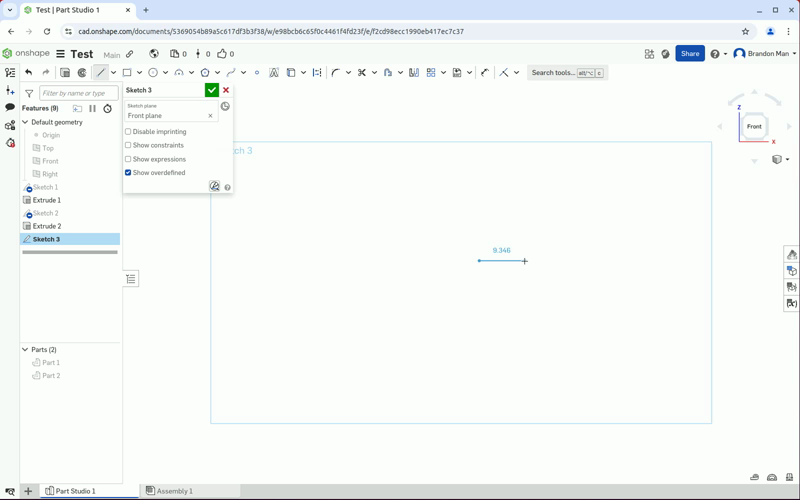
key_down(shift)
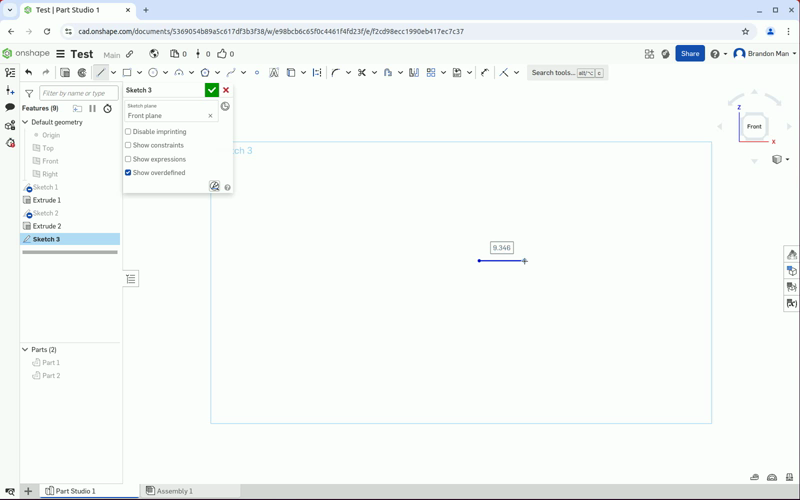
mouse_move(554, 260)
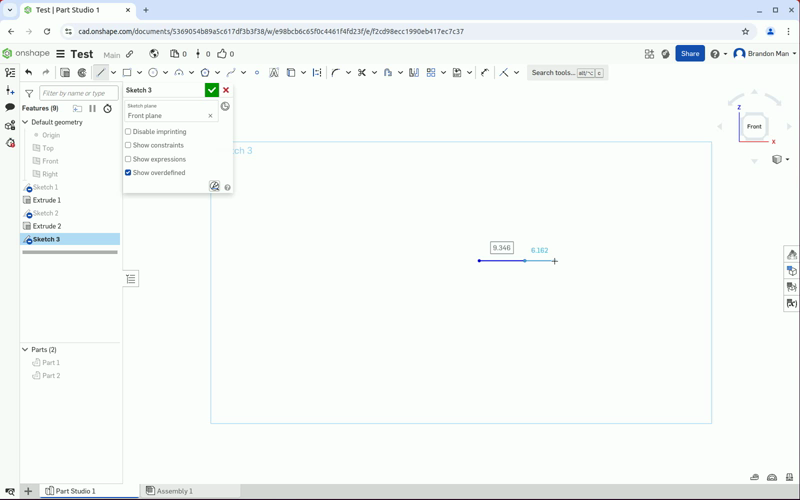
mouse_move(524, 215)
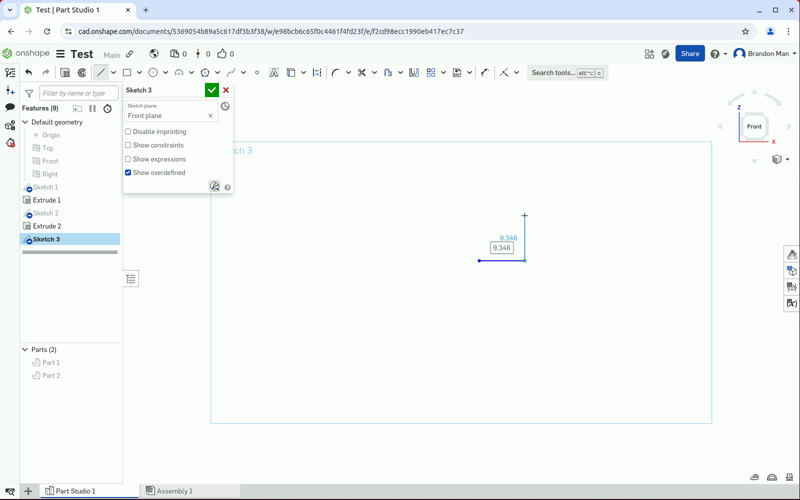
click(524, 215)
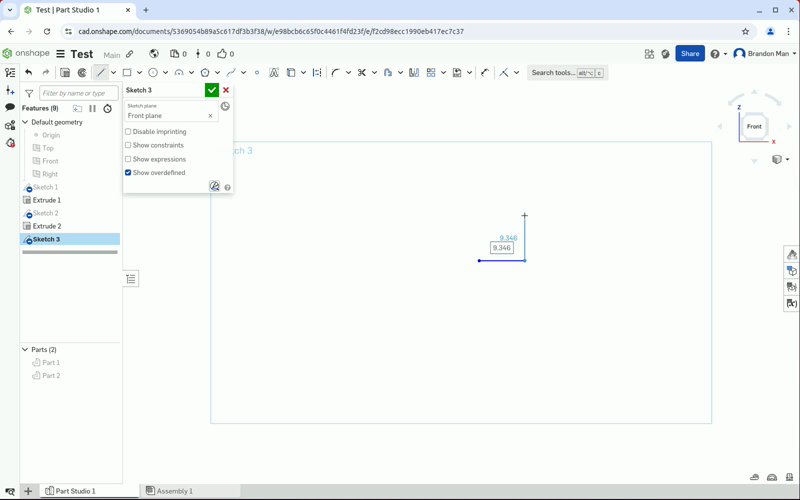
key_up(shift)
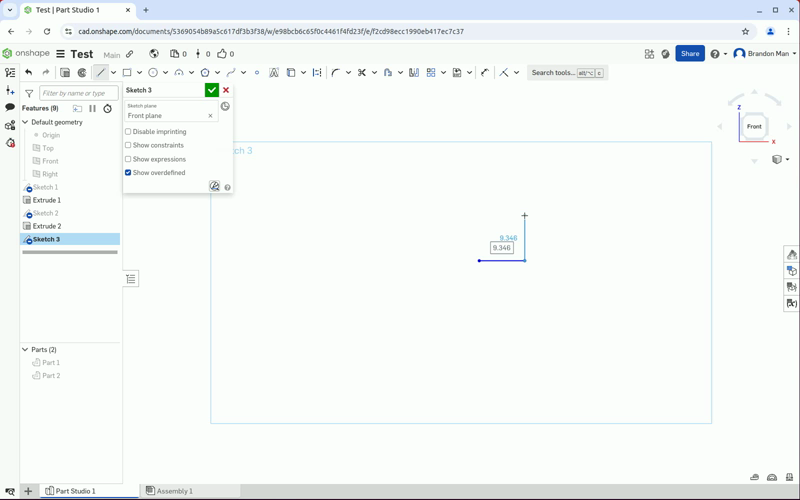
key_down(shift)
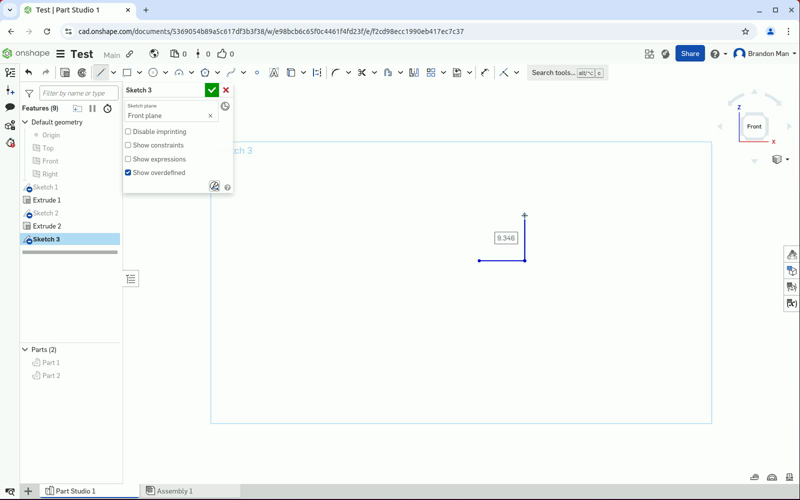
mouse_move(554, 215)
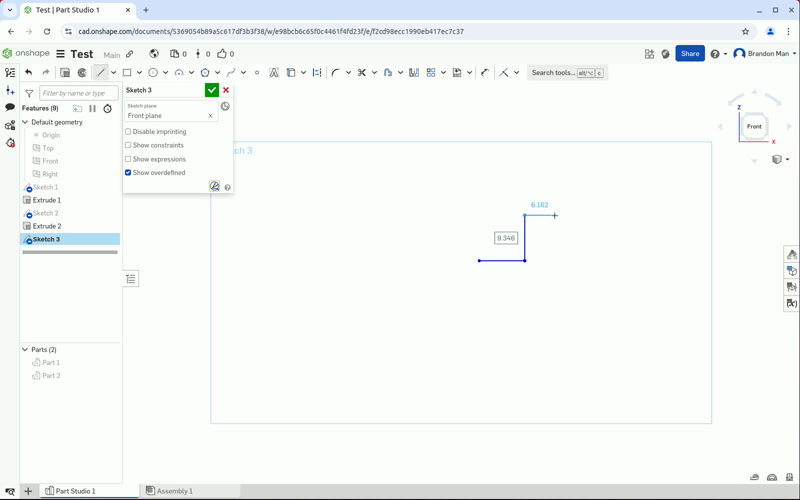
mouse_move(479, 215)
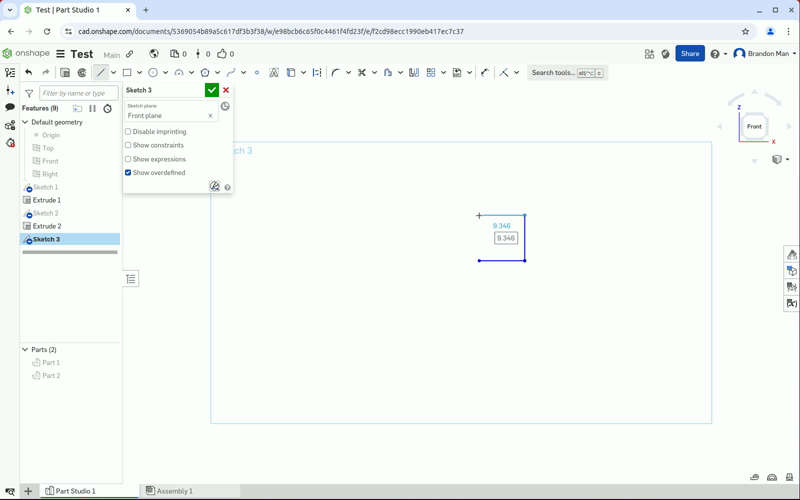
click(479, 215)
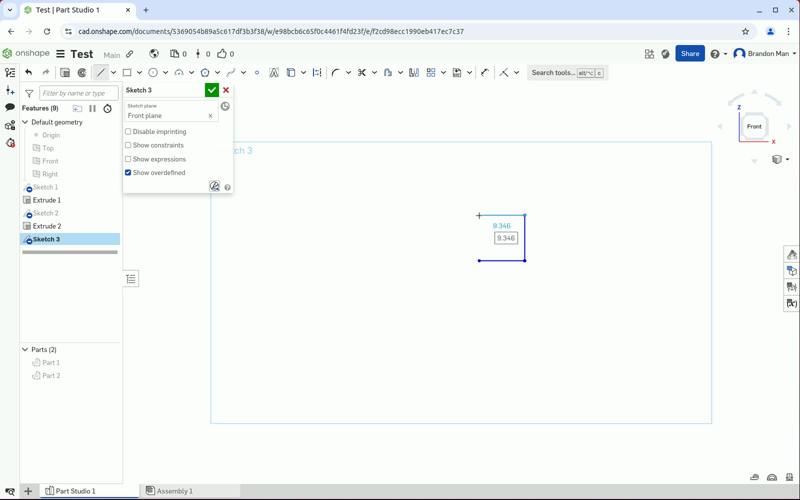
key_up(shift)
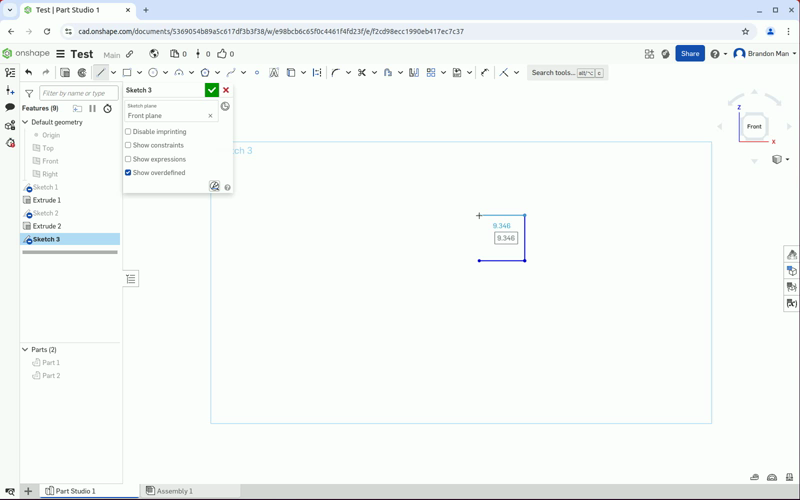
mouse_move(509, 215)
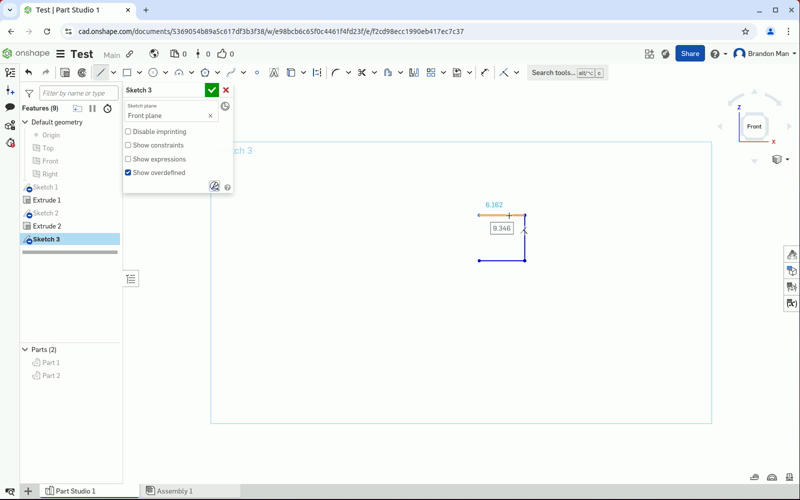
key_down(shift)
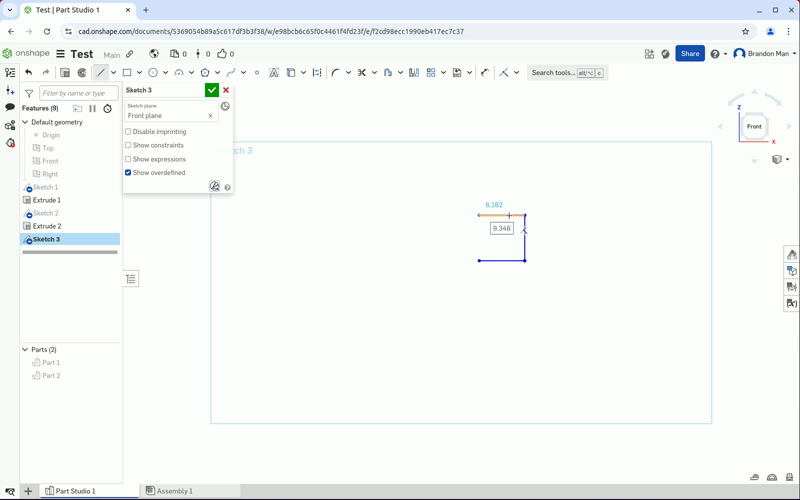
mouse_move(479, 260)
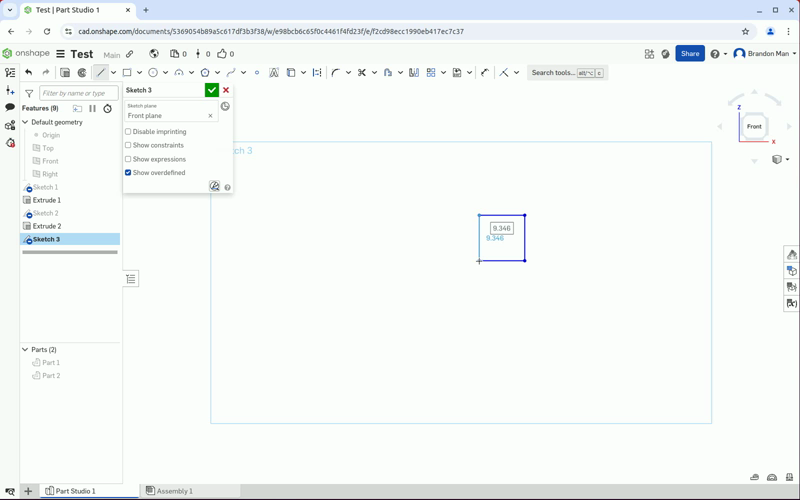
key_up(shift)
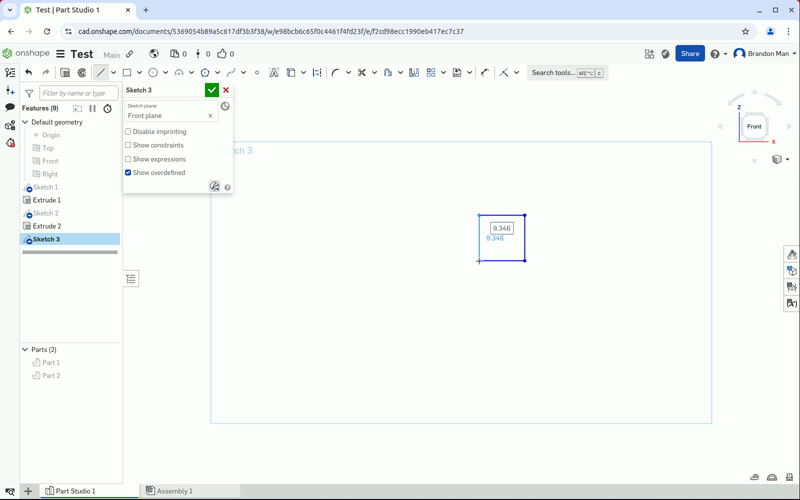
click(479, 260)
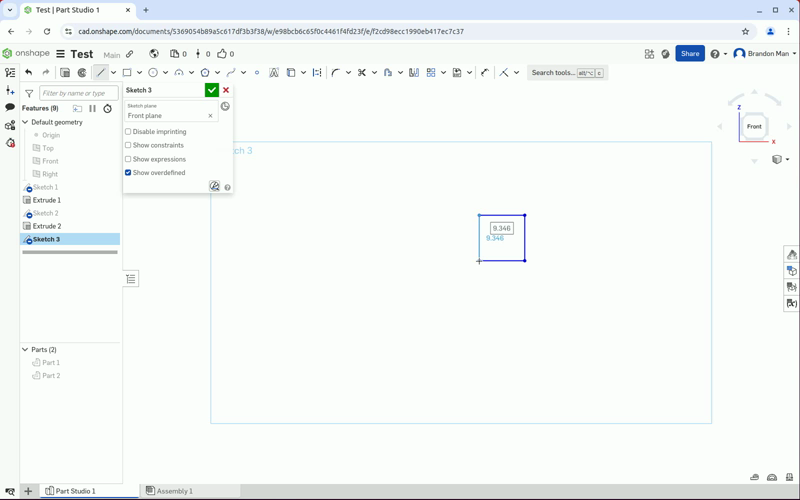
key(esc)
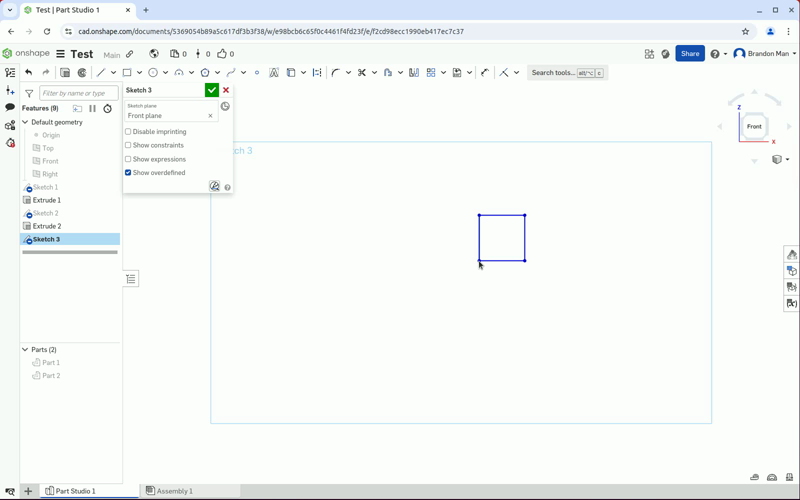
mouse_move(503, 234)
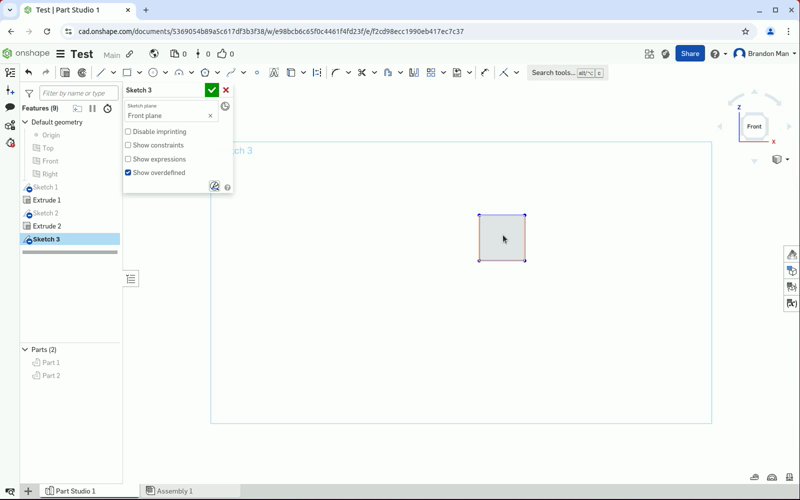
click(503, 234)
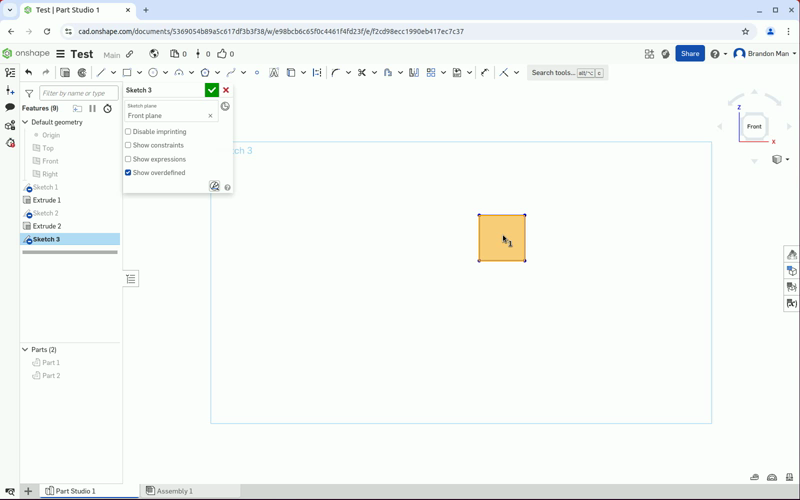
mouse_move(73, 352)
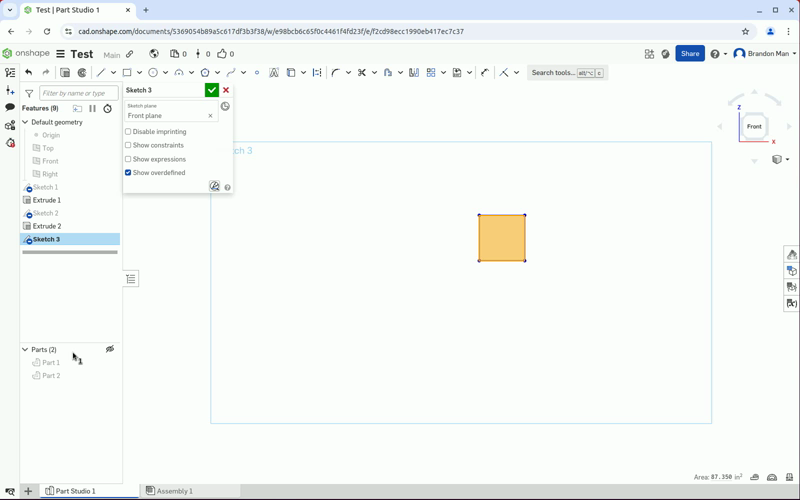
key(shift+y)
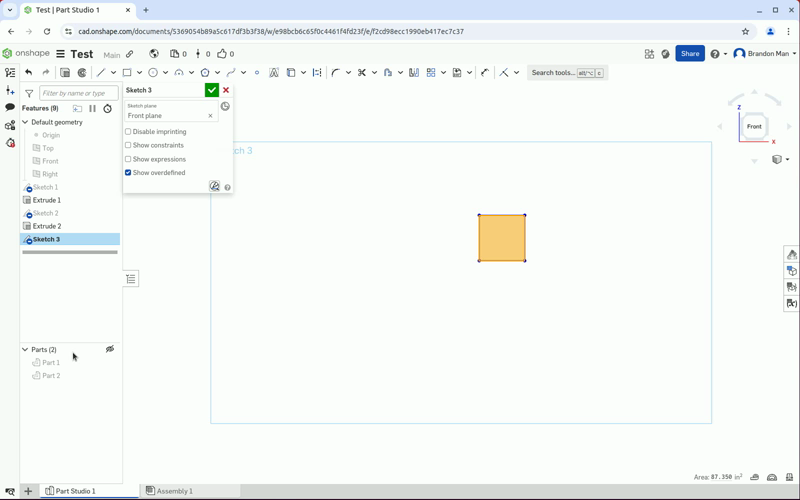
key(shift+e)
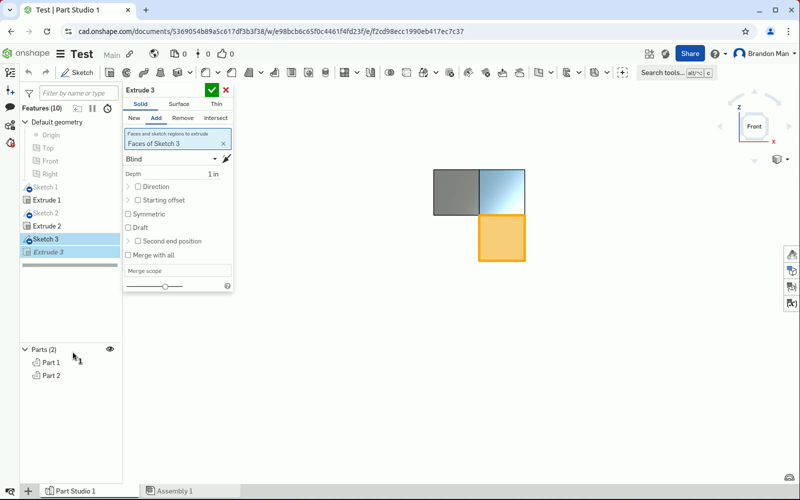
mouse_move(143, 106)
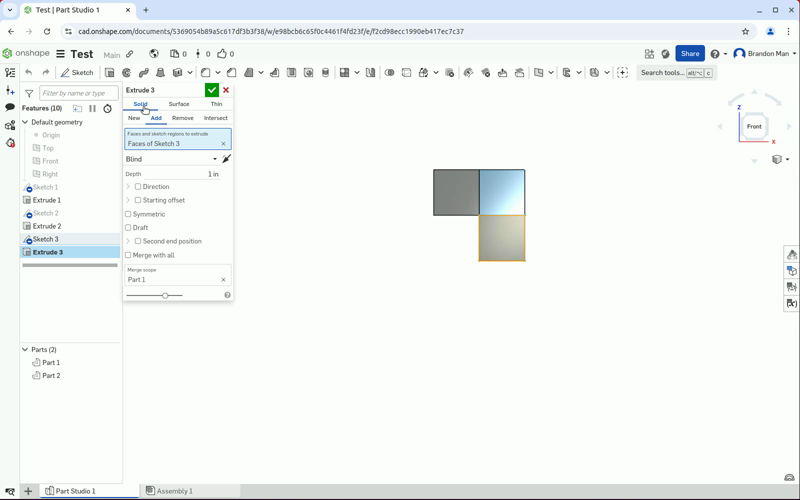
click(143, 106)
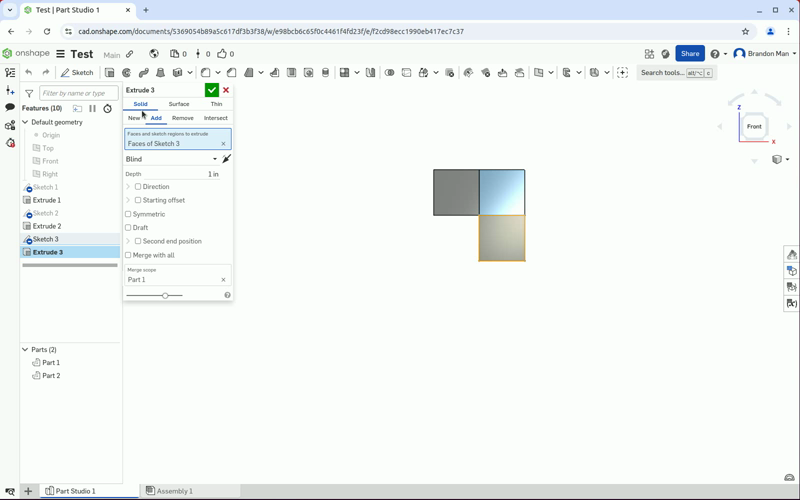
mouse_move(137, 120)
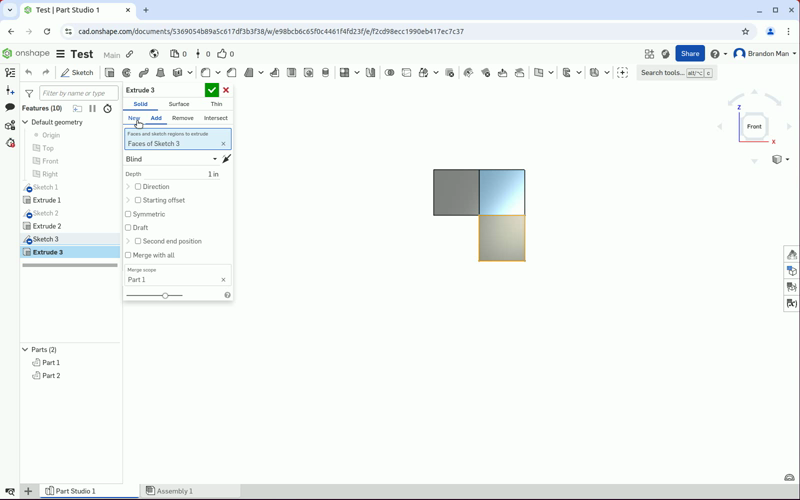
click(137, 120)
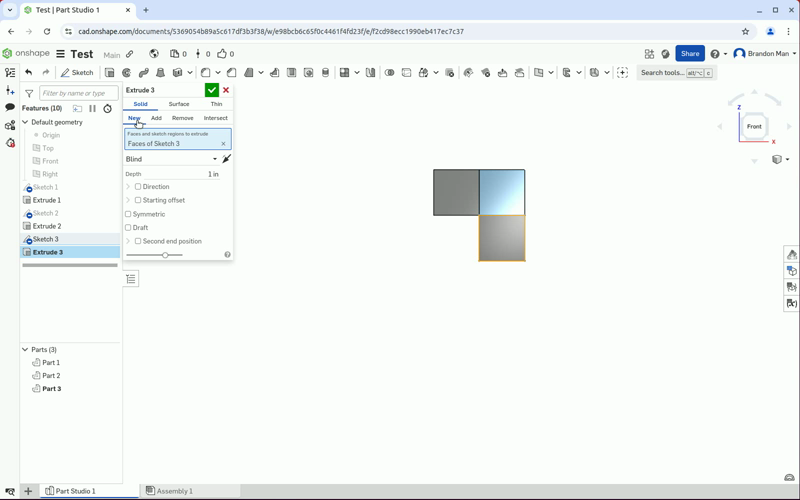
key(tab, 4)
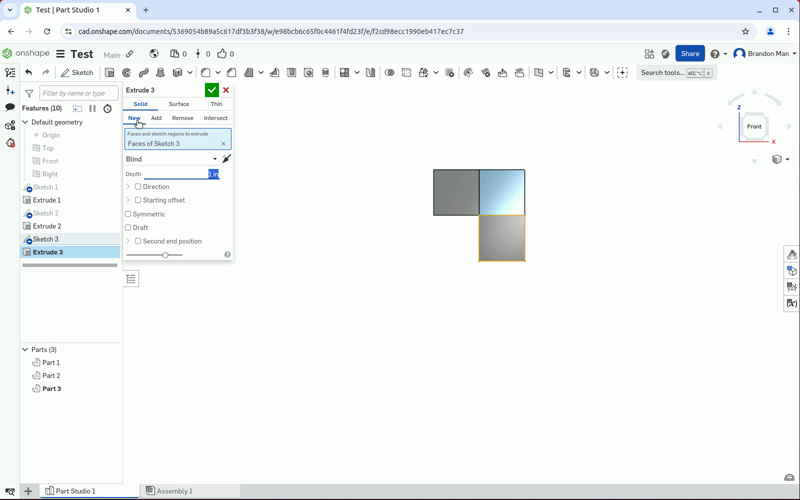
text(9.147)
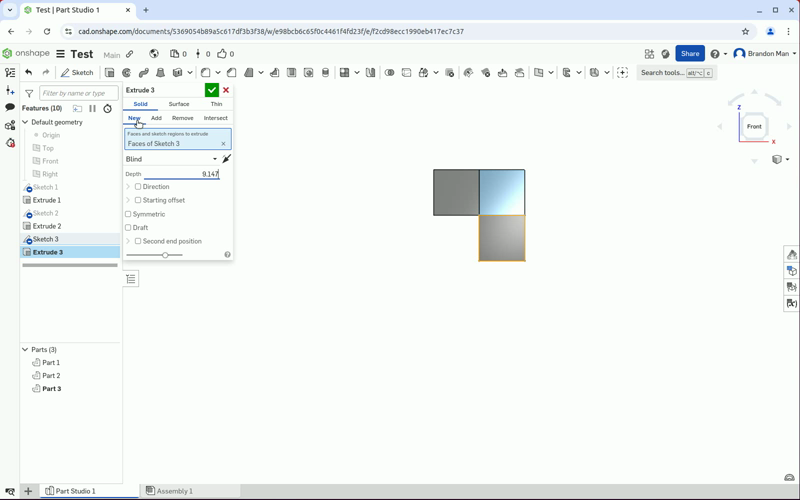
key(enter)
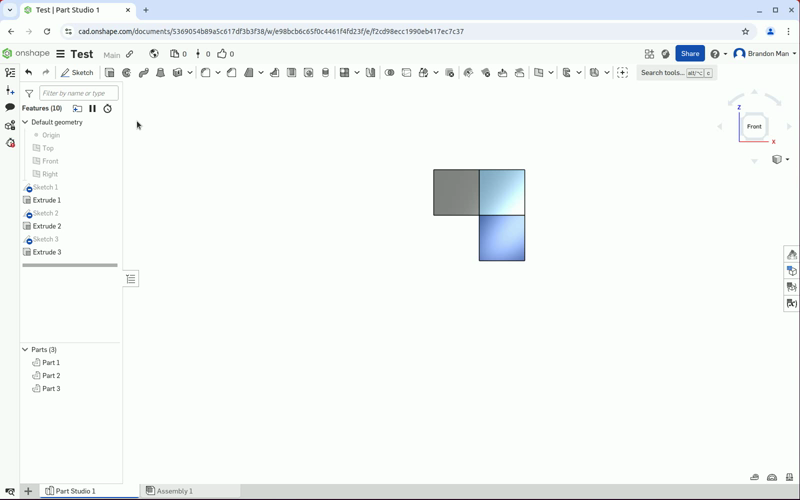
key(shift+h)
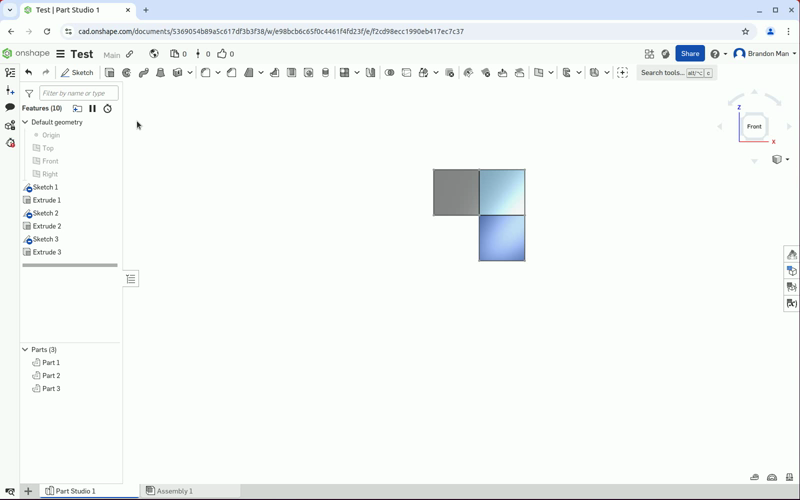
key(shift+h)
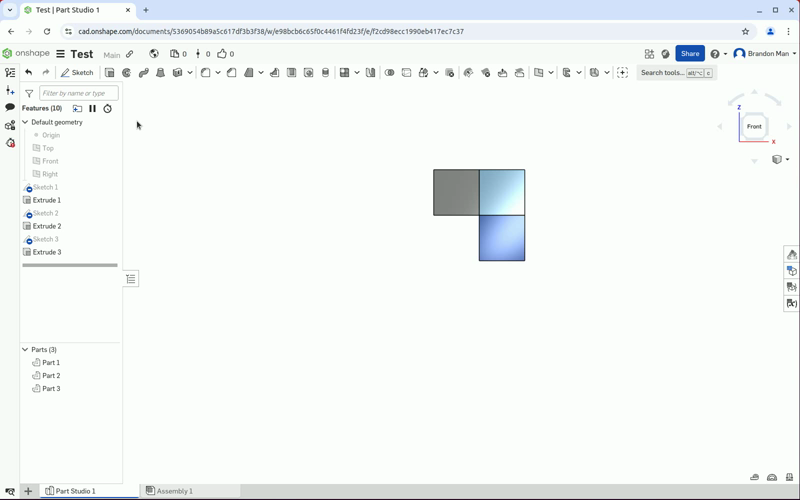
mouse_move(73, 189)
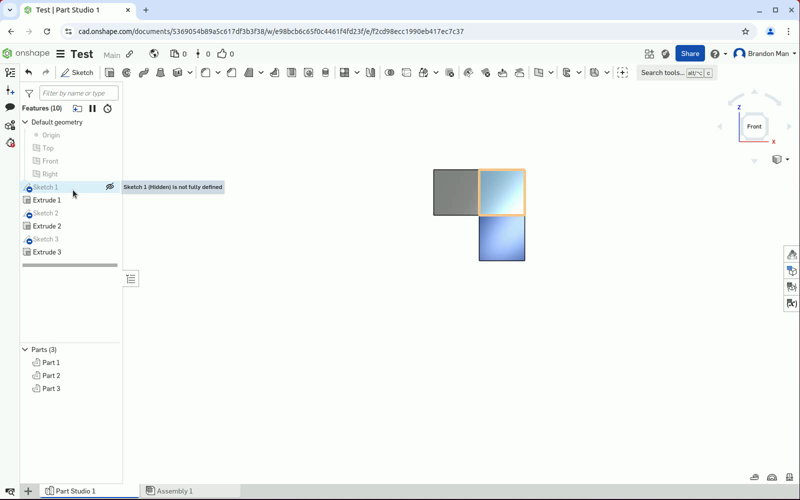
click(73, 189)
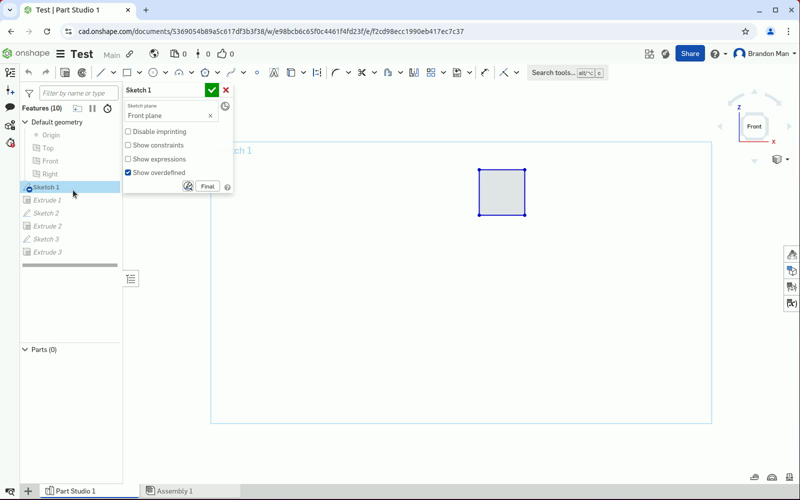
mouse_move(229, 92)
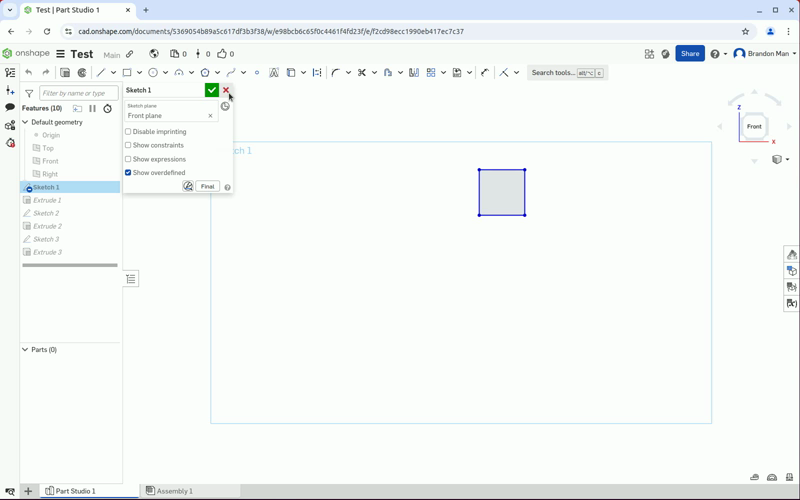
click(229, 92)
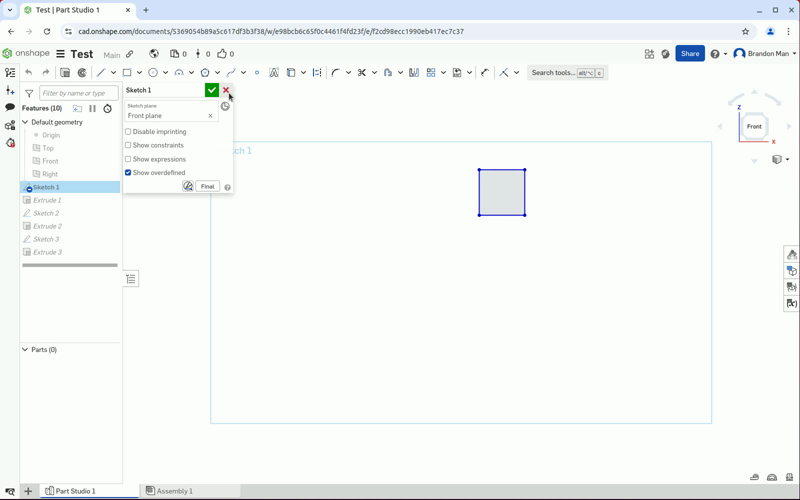
key(shift+s)
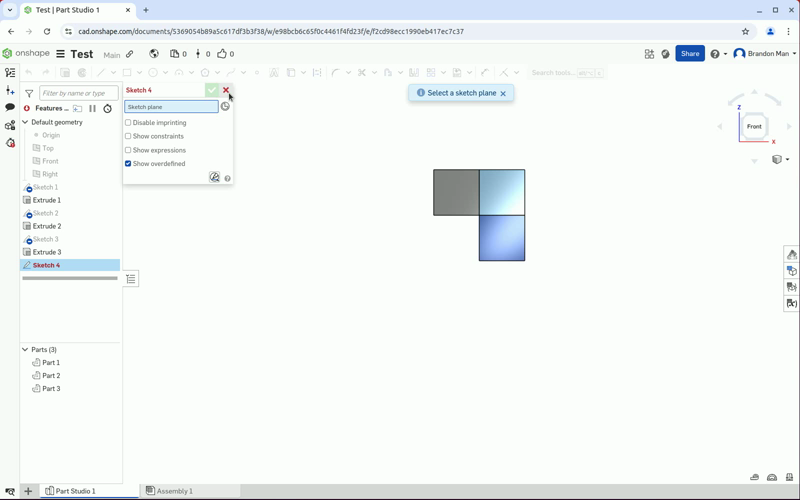
mouse_move(73, 163)
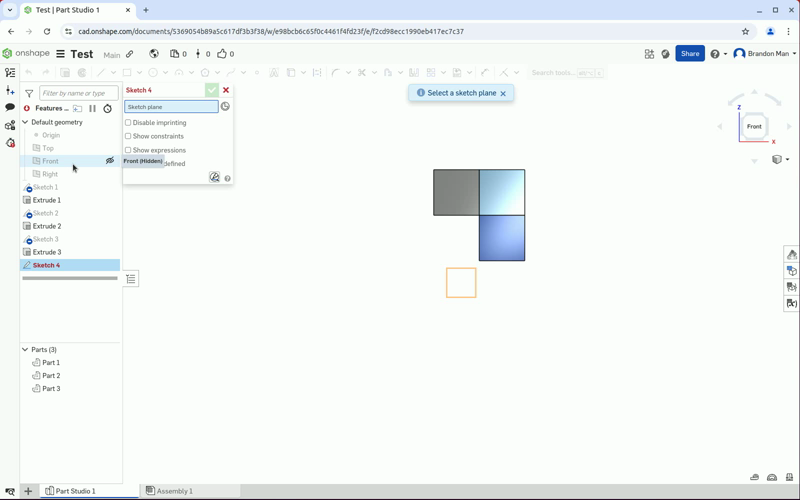
click(73, 163)
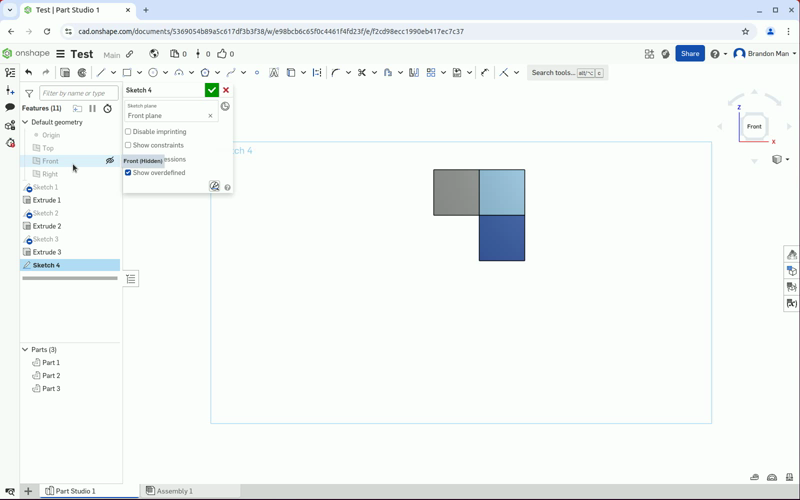
mouse_move(73, 352)
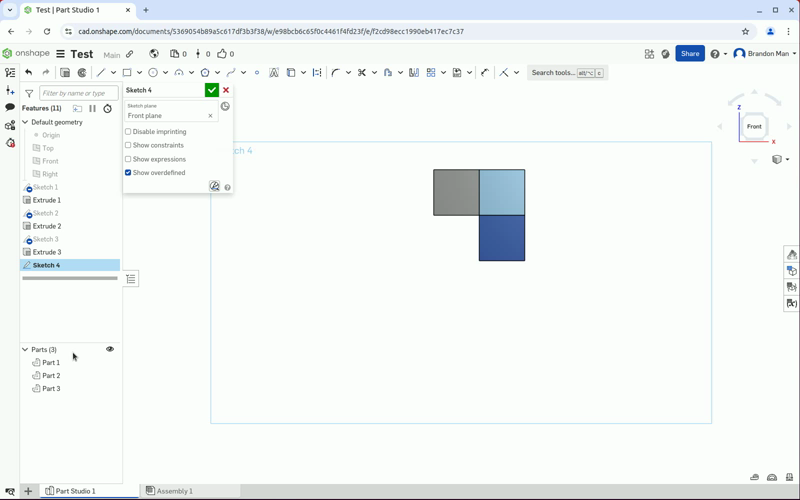
key(y)
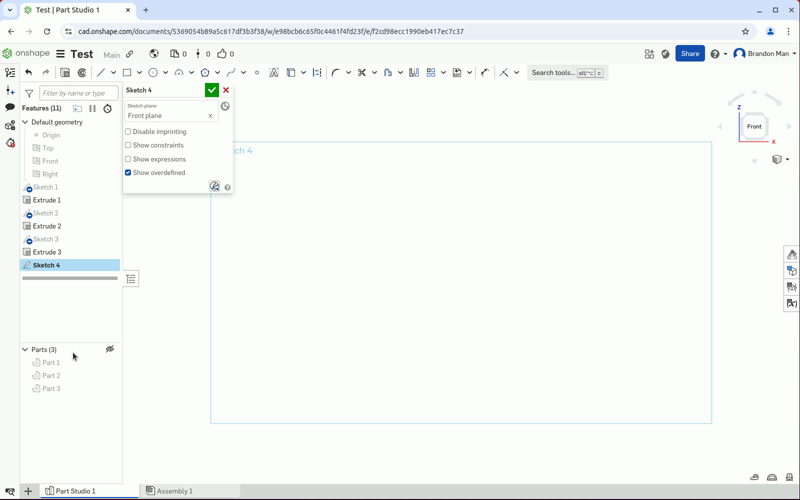
key(l)
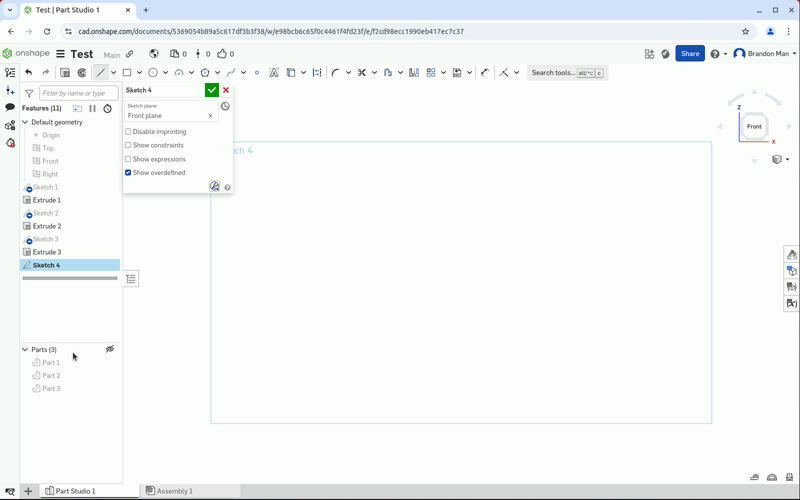
key_down(shift)
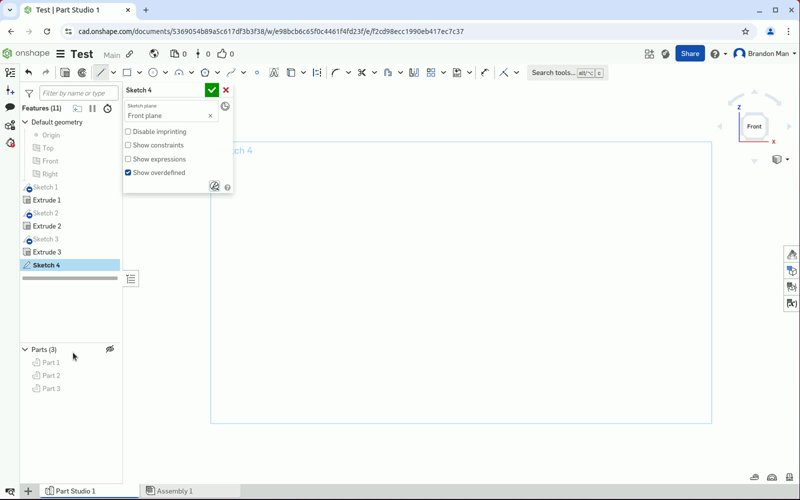
mouse_move(524, 215)
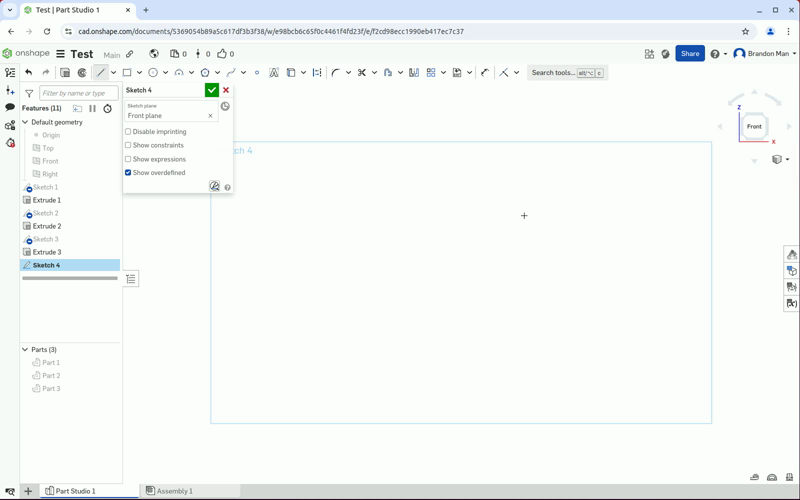
click(524, 215)
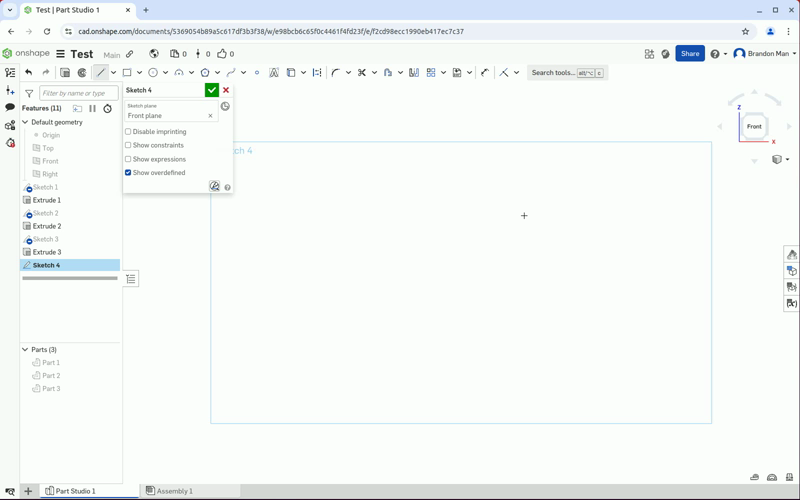
key_up(shift)
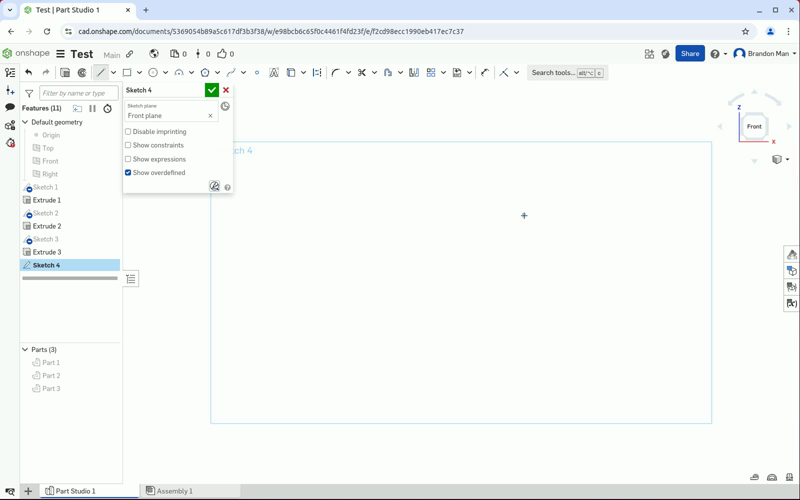
key_down(shift)
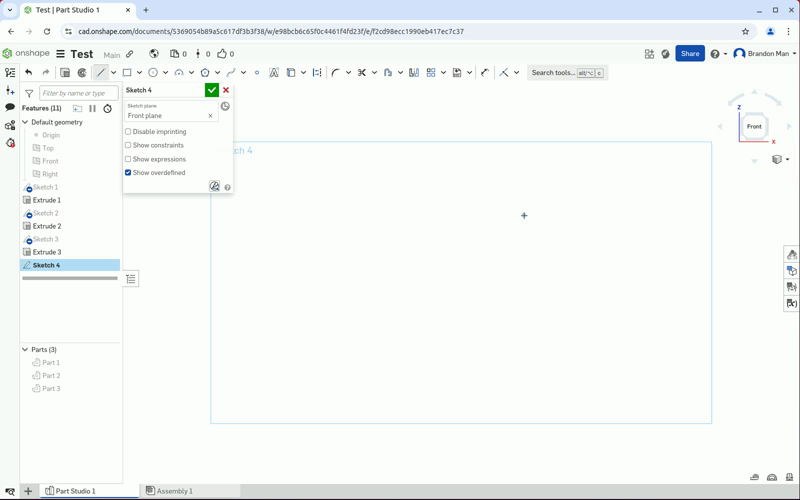
mouse_move(554, 215)
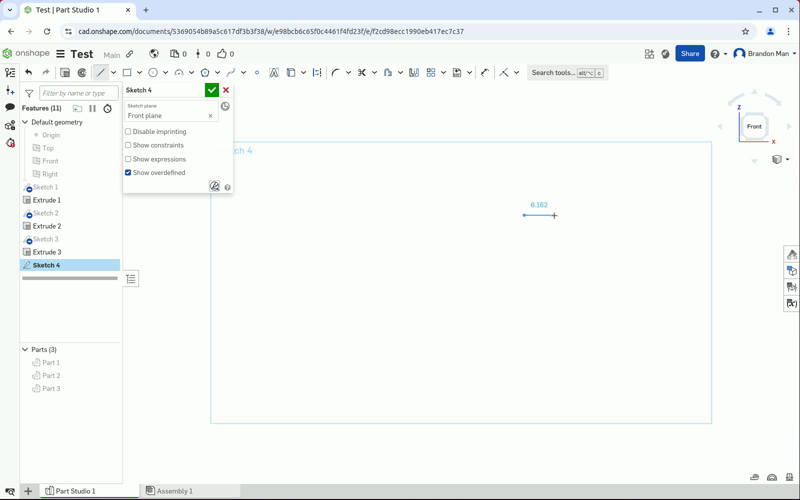
mouse_move(569, 215)
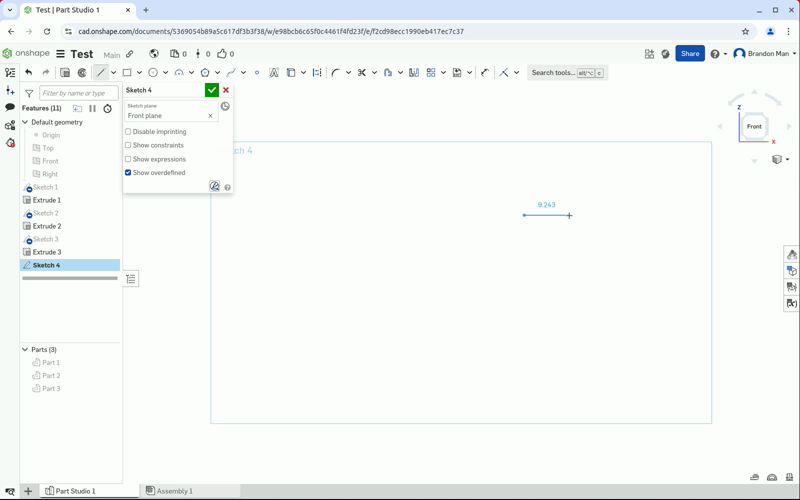
click(569, 215)
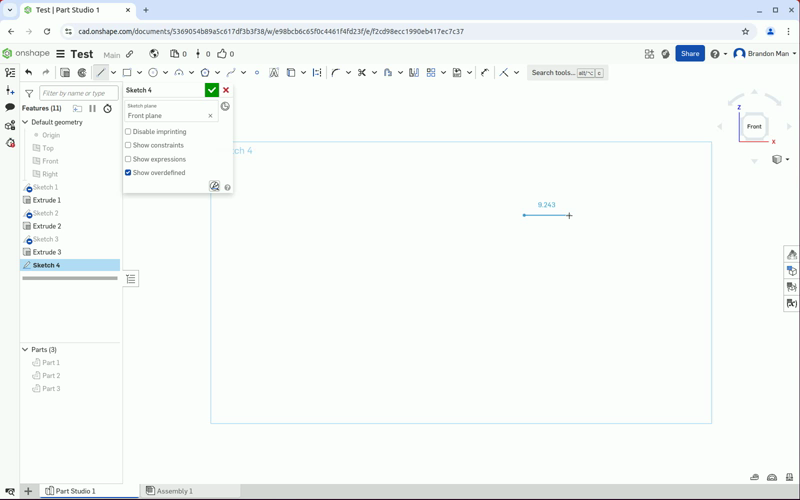
key_up(shift)
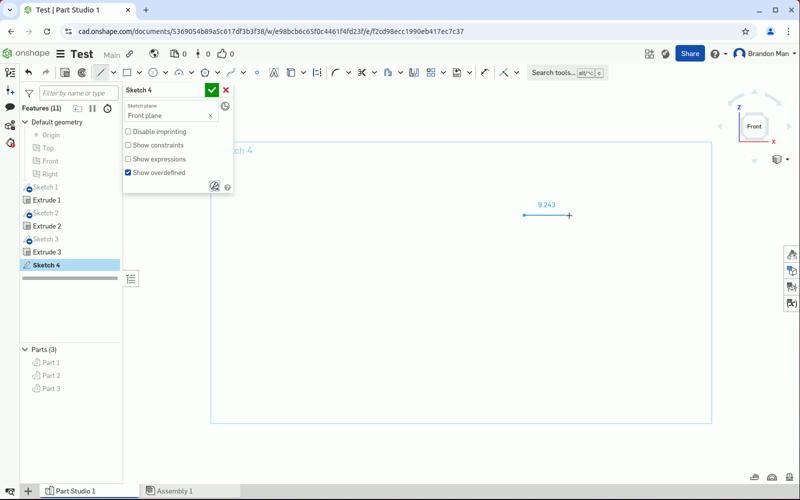
key_down(shift)
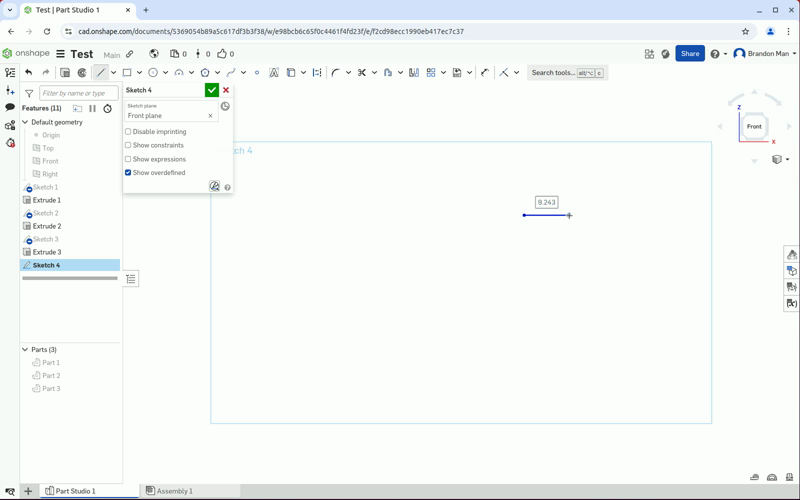
mouse_move(589, 215)
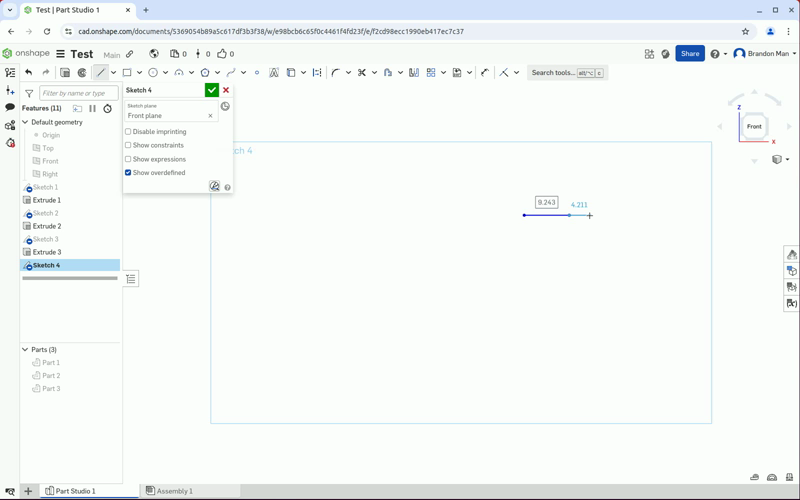
mouse_move(569, 169)
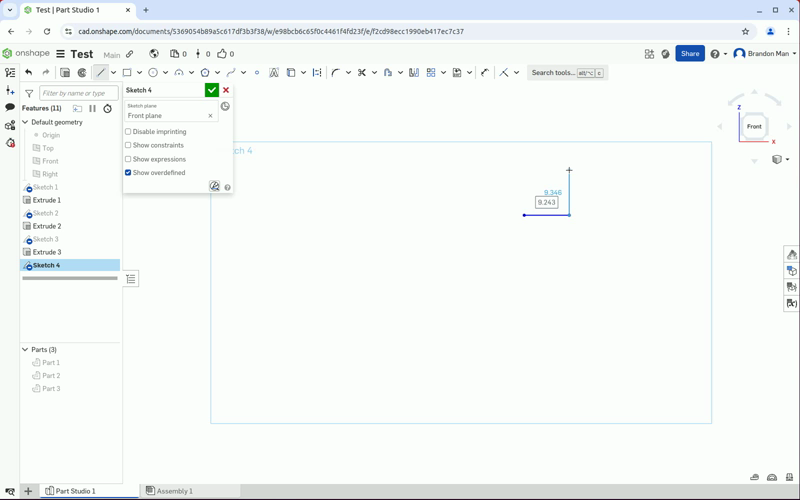
click(569, 169)
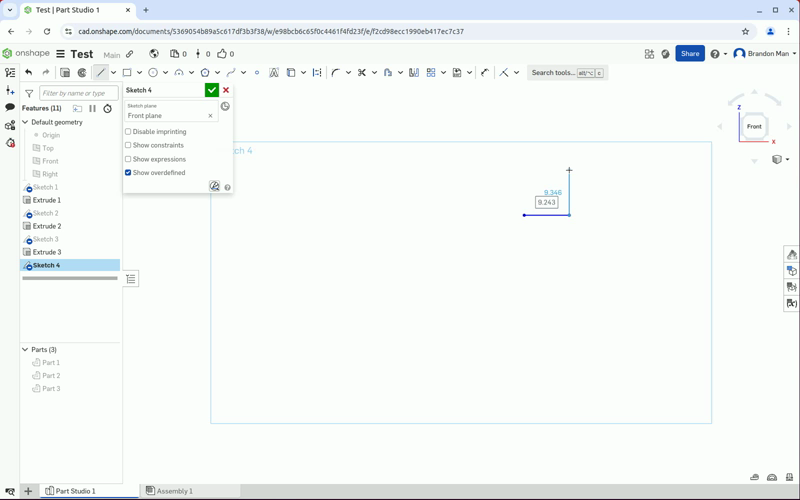
key_up(shift)
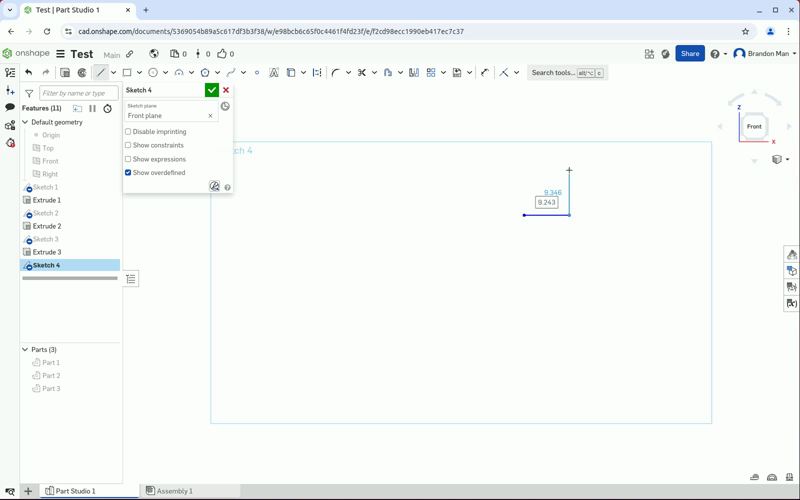
key_down(shift)
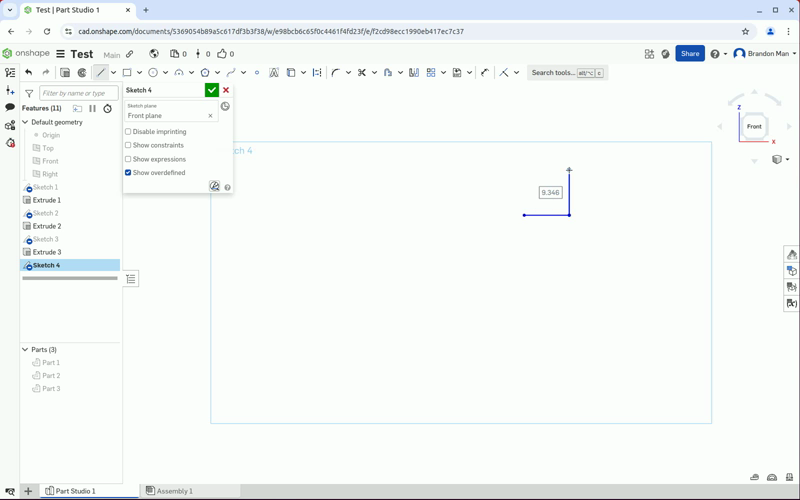
mouse_move(589, 169)
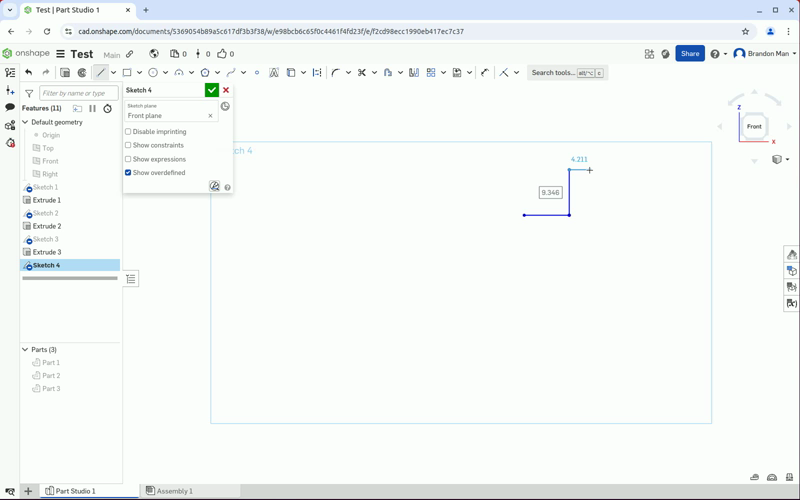
mouse_move(524, 169)
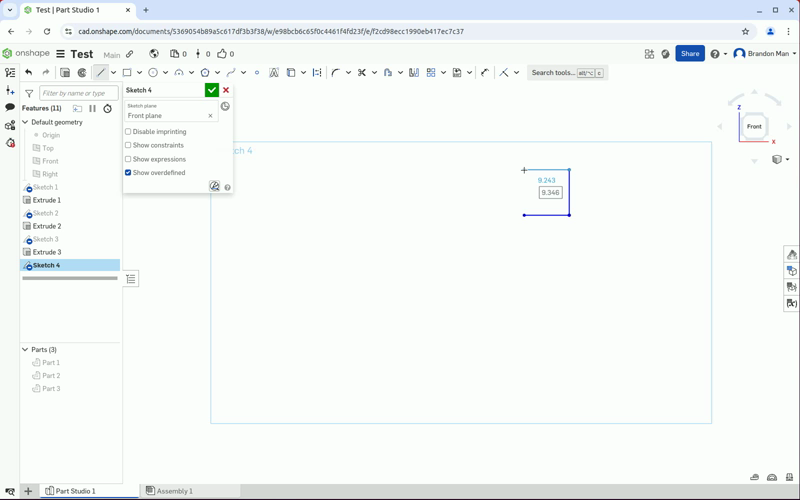
click(524, 169)
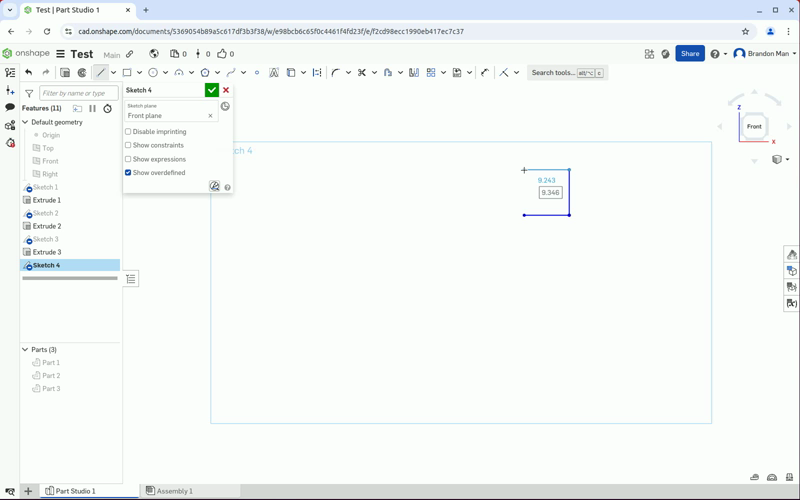
key_up(shift)
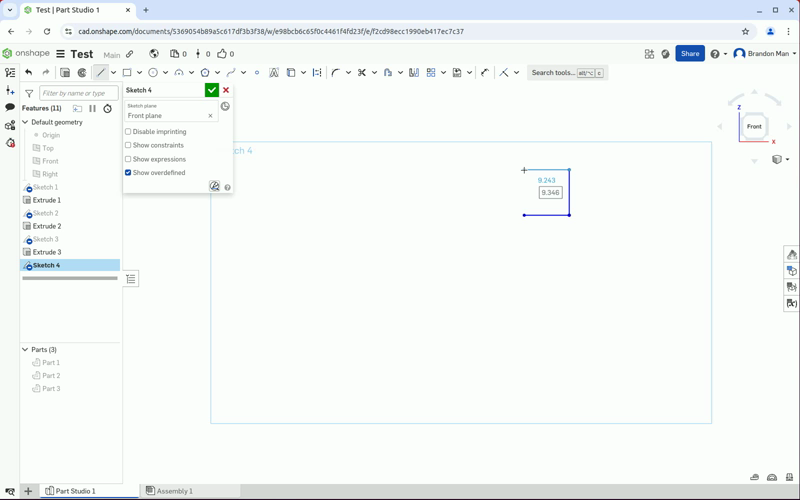
mouse_move(554, 169)
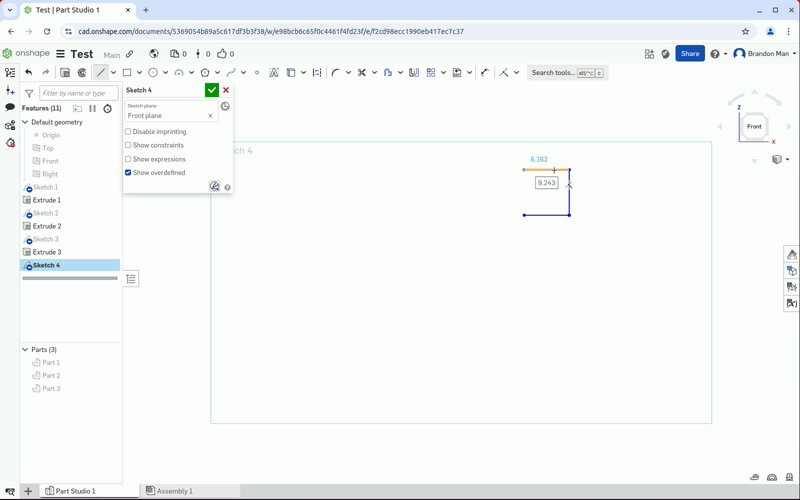
key_down(shift)
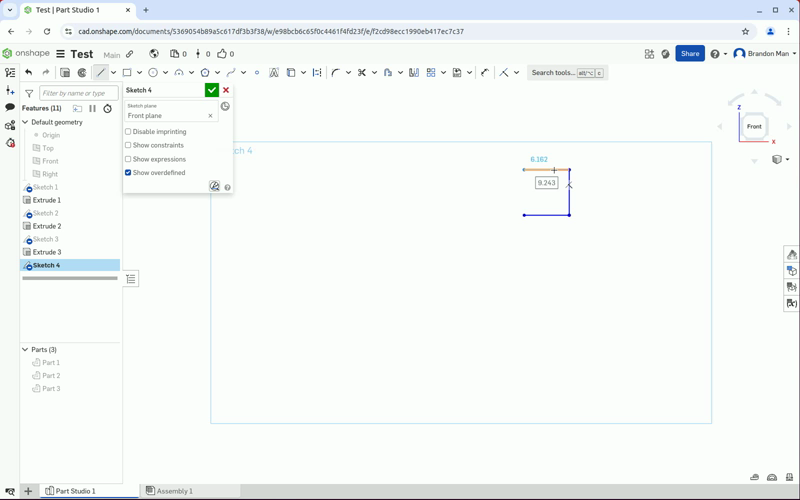
mouse_move(524, 215)
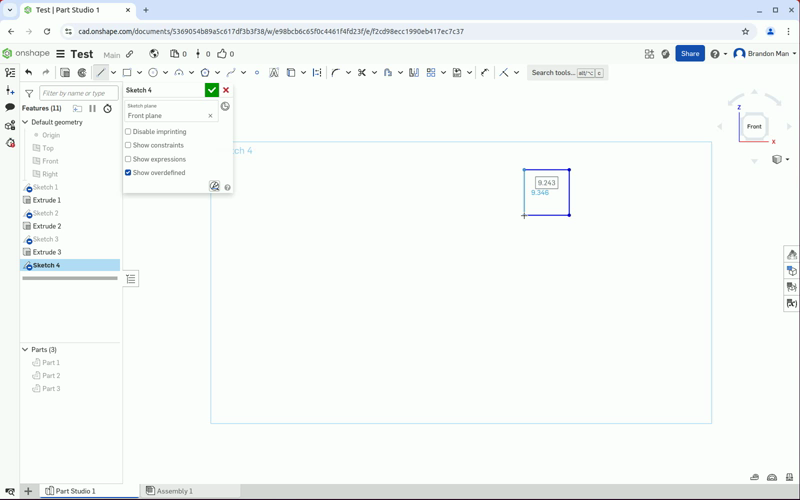
key_up(shift)
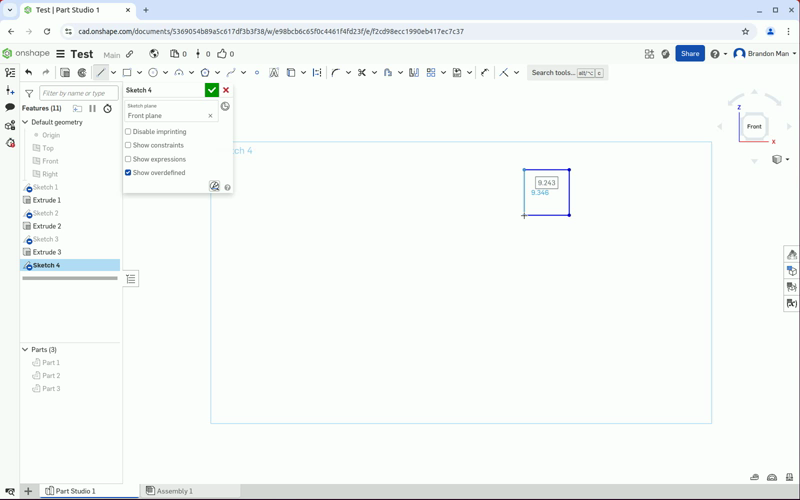
click(524, 215)
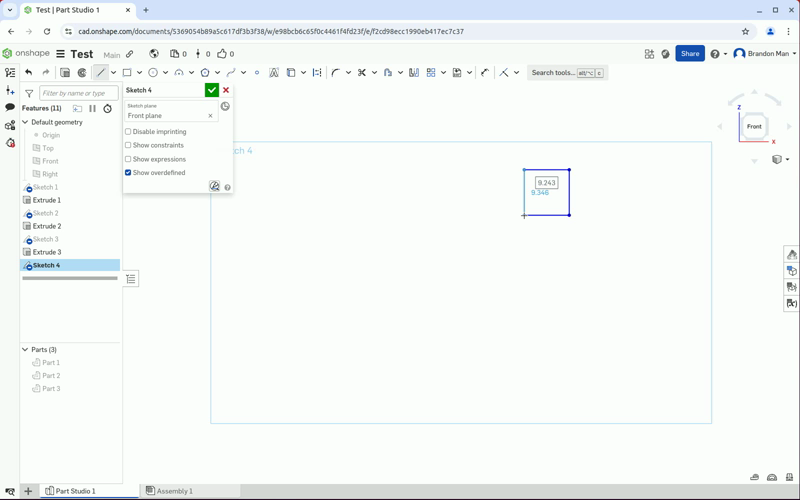
key(esc)
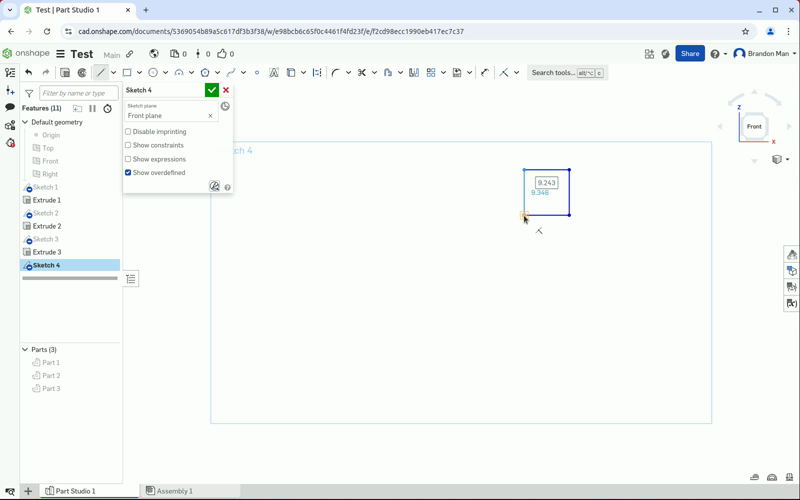
mouse_move(556, 197)
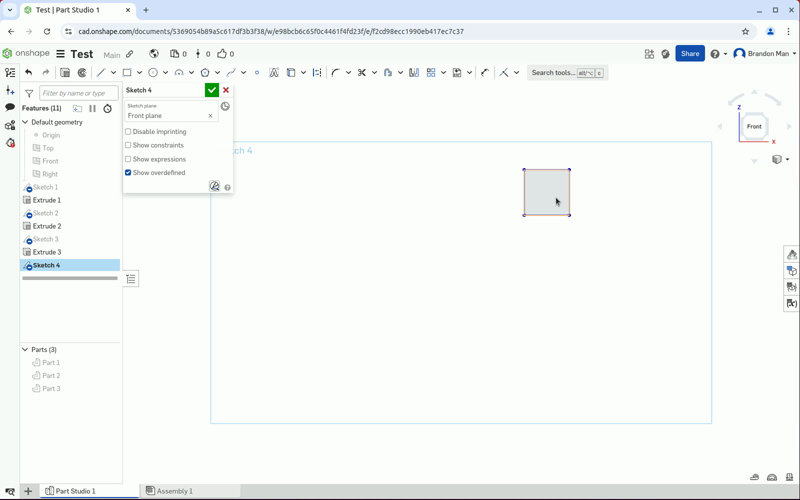
click(556, 197)
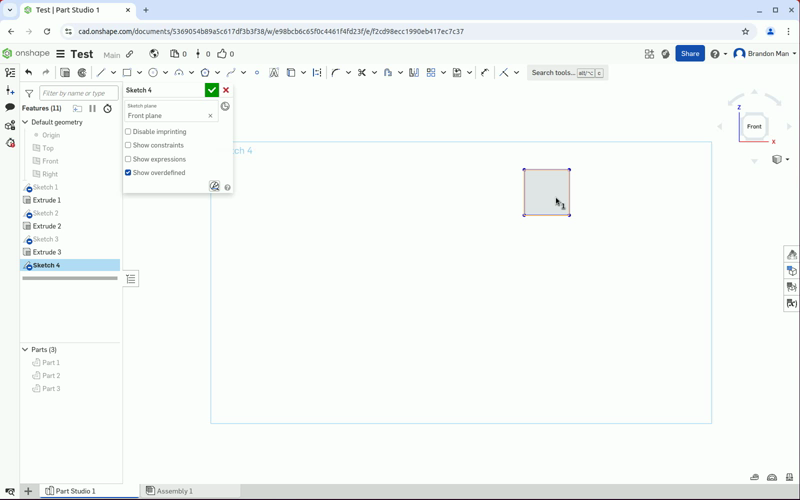
mouse_move(73, 352)
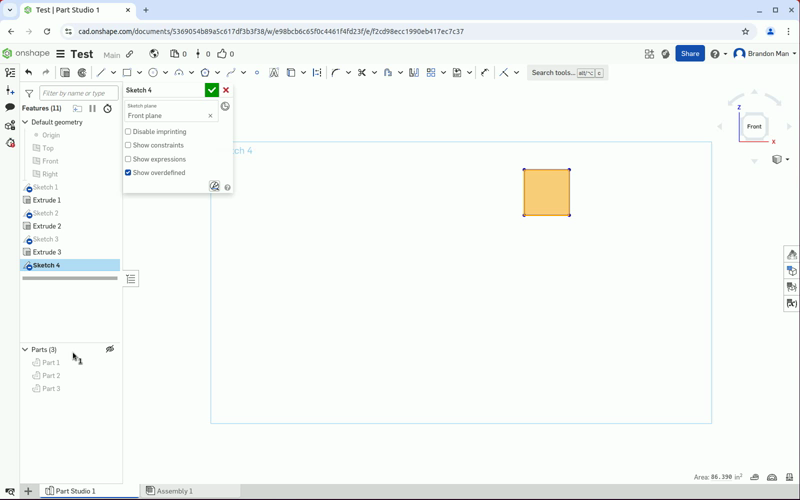
key(shift+y)
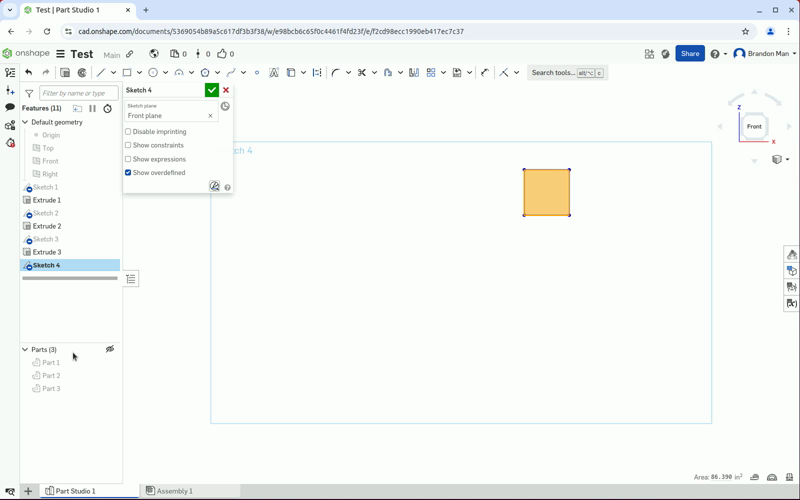
key(shift+e)
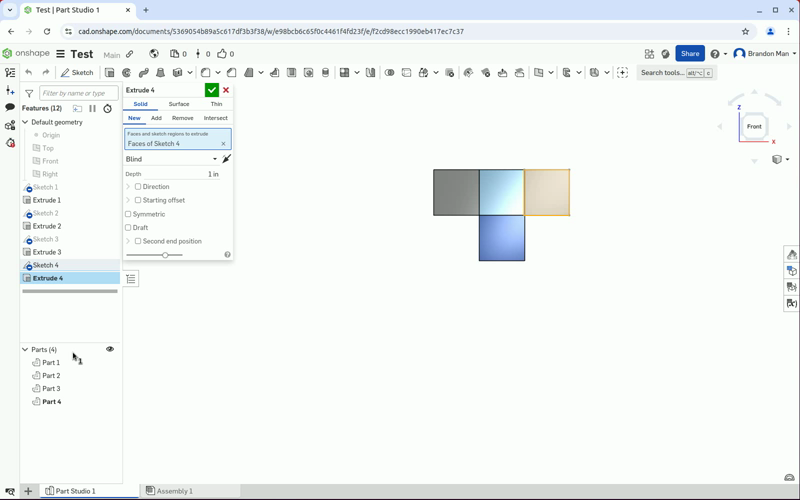
mouse_move(143, 106)
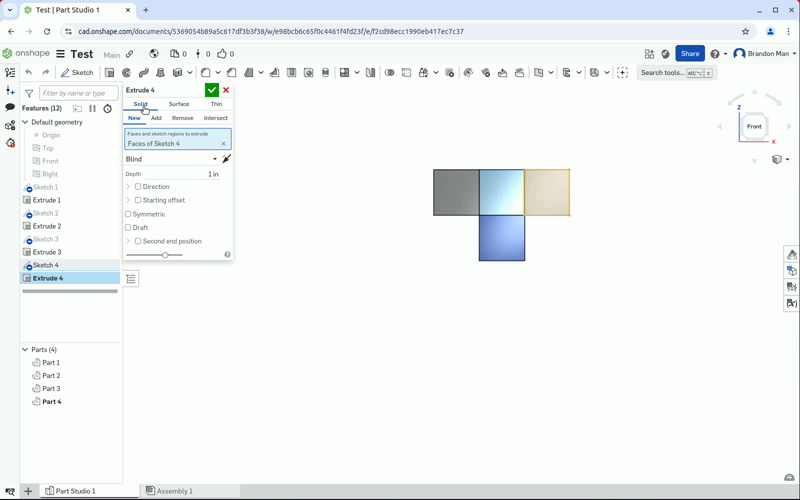
click(143, 106)
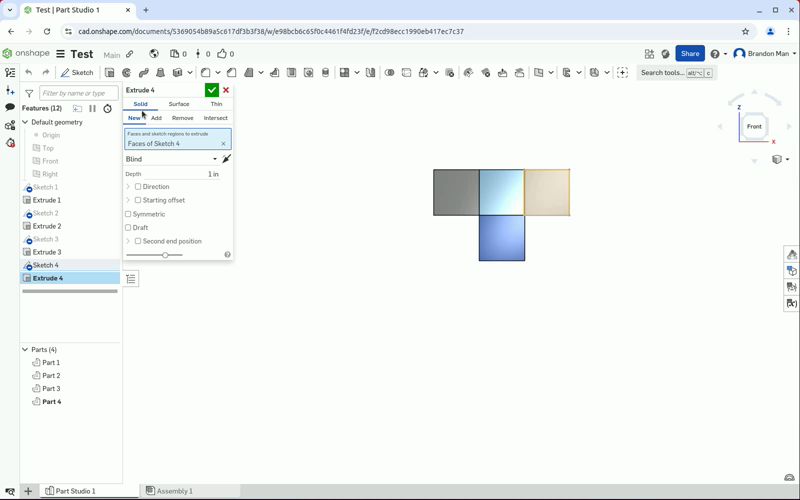
mouse_move(137, 120)
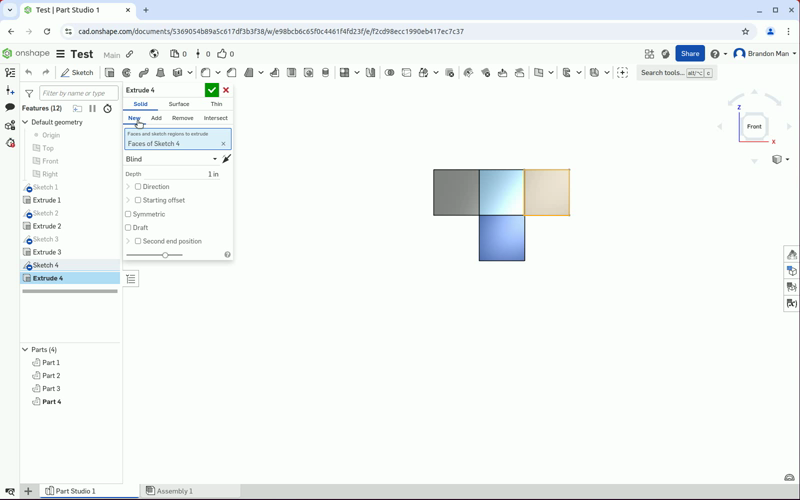
click(137, 120)
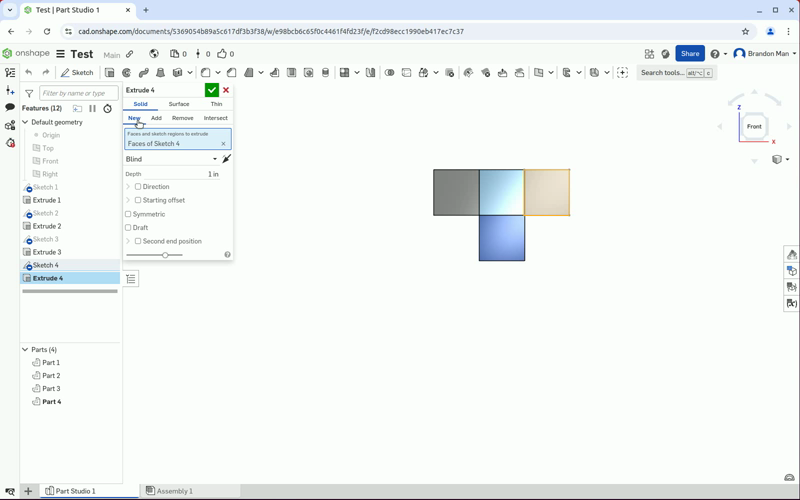
key(tab, 4)
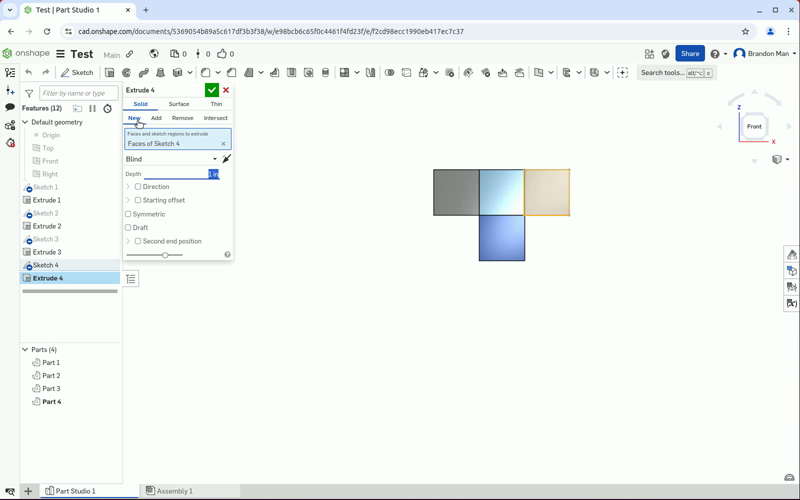
text(9.147)
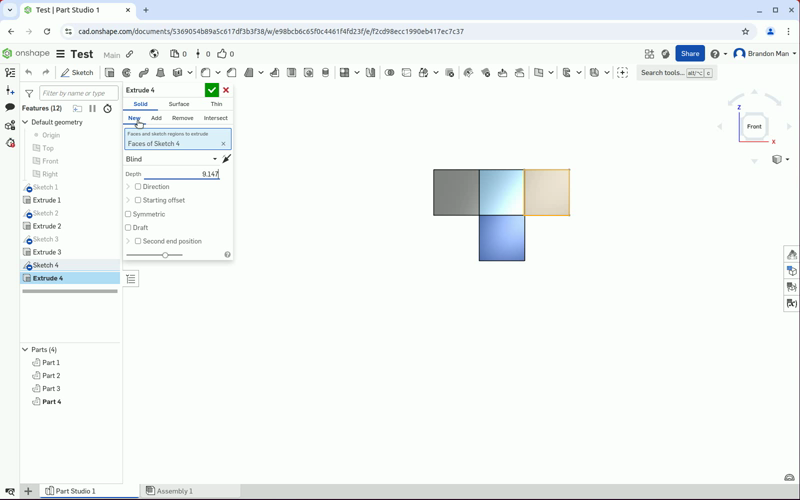
key(enter)
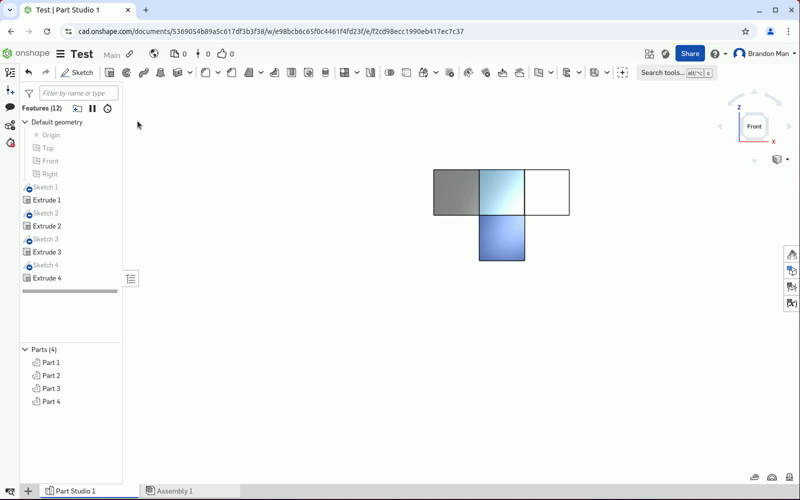
key(shift+h)
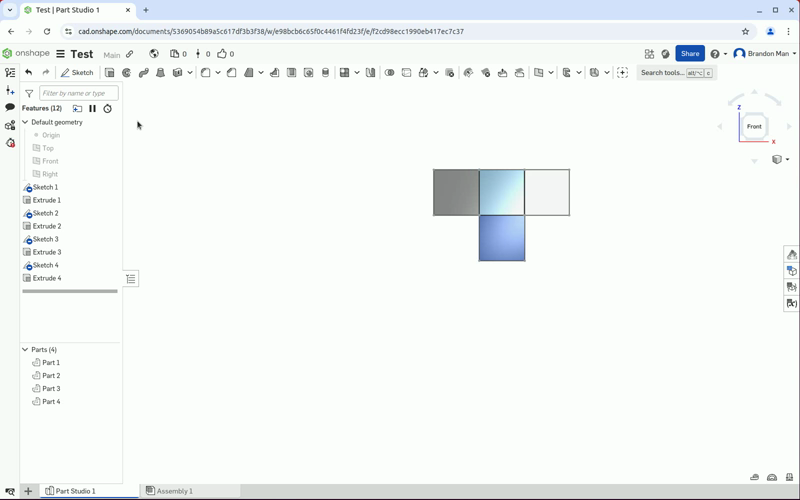
key(shift+h)
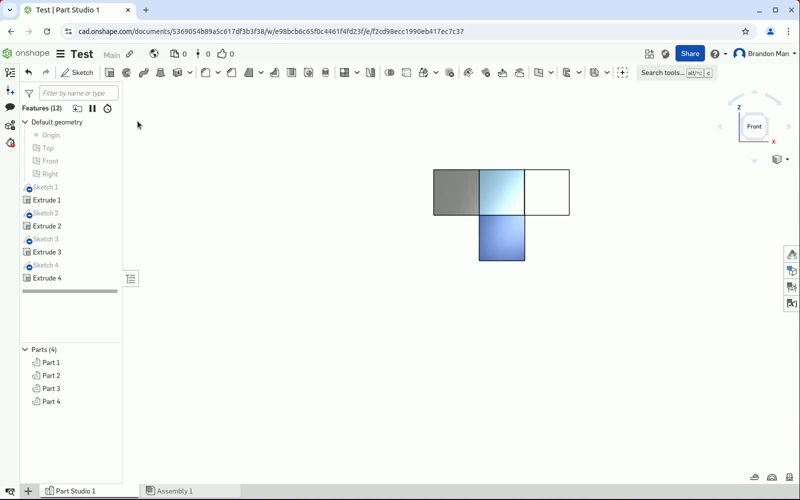
mouse_move(73, 189)
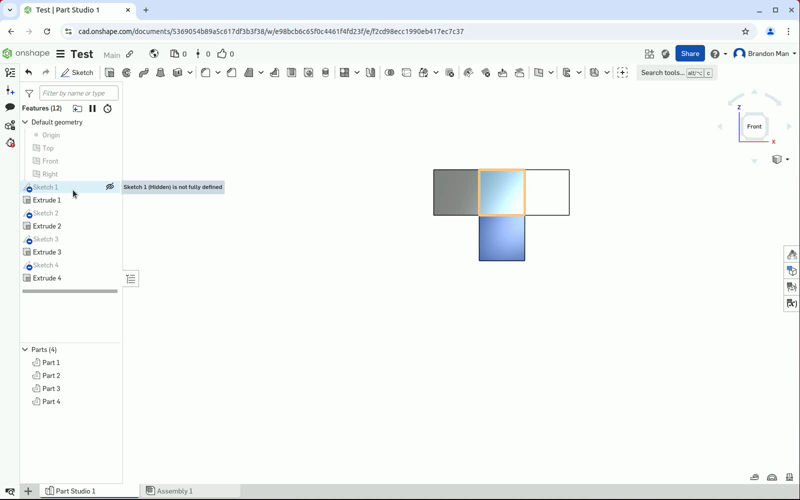
click(73, 189)
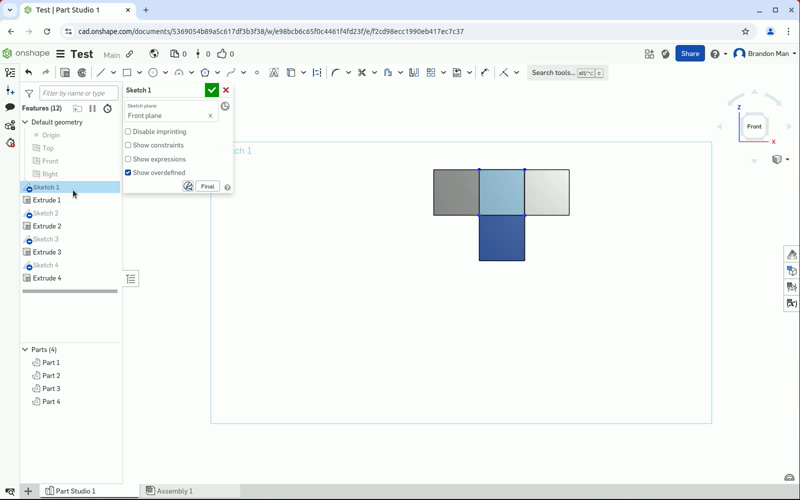
mouse_move(229, 92)
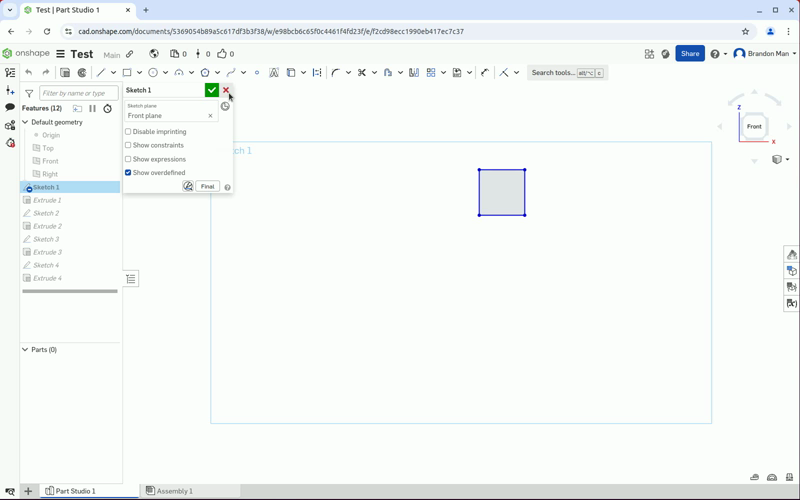
click(229, 92)
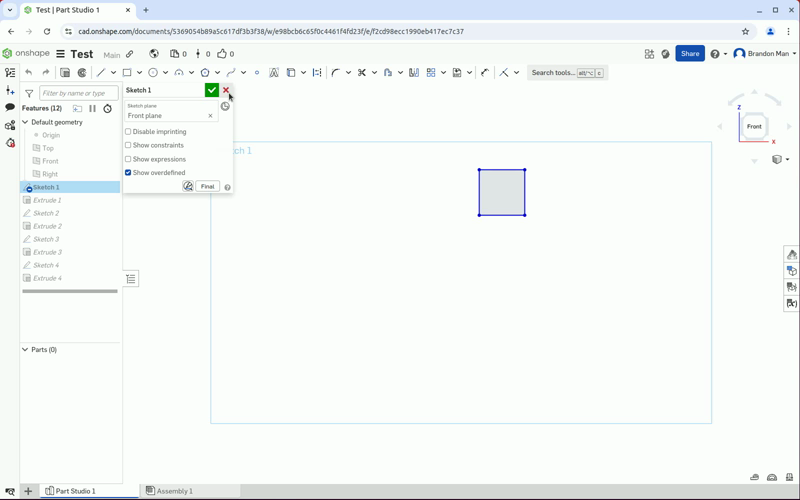
key(shift+s)
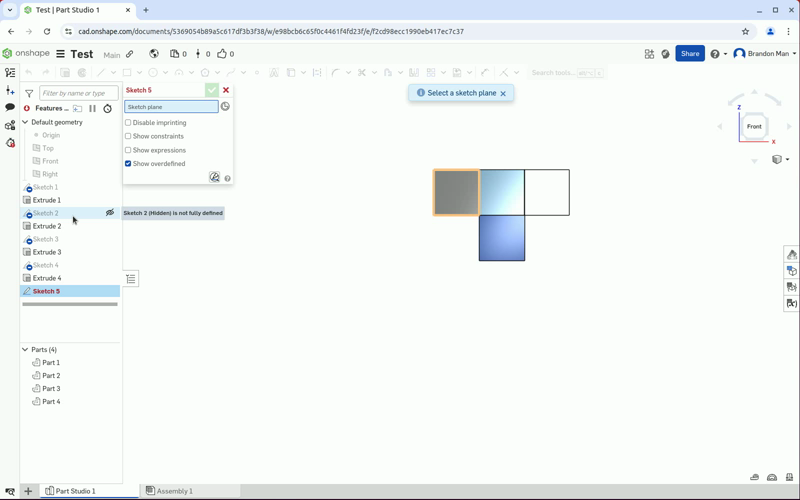
scroll(3)
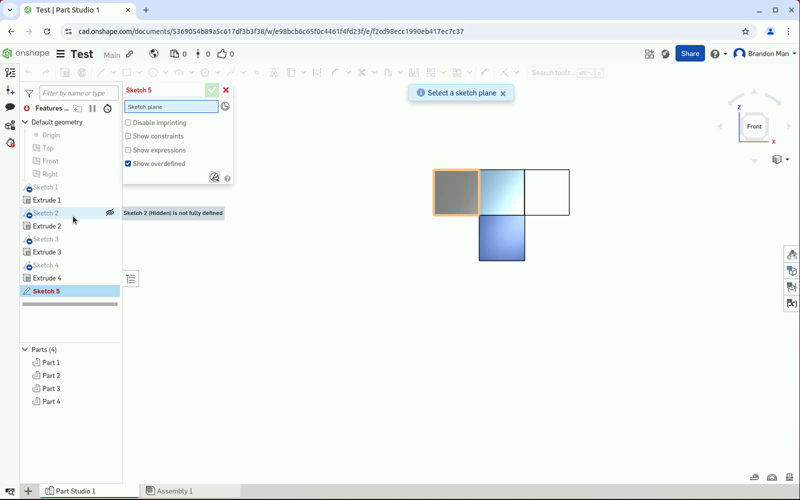
mouse_move(73, 163)
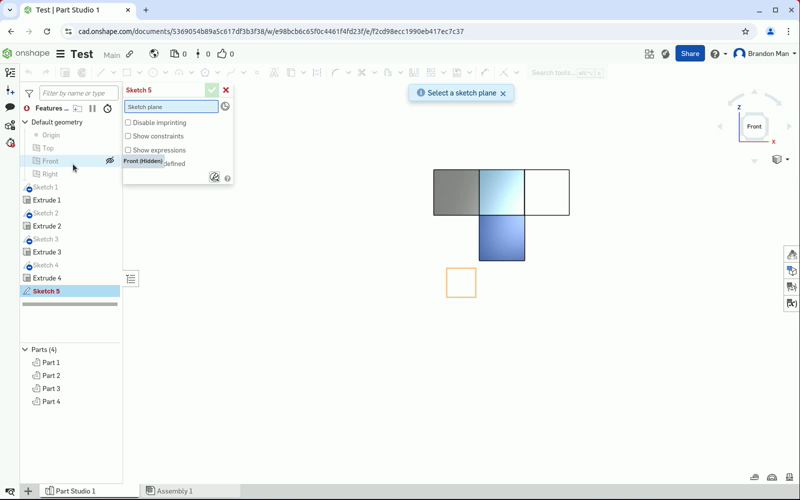
click(73, 163)
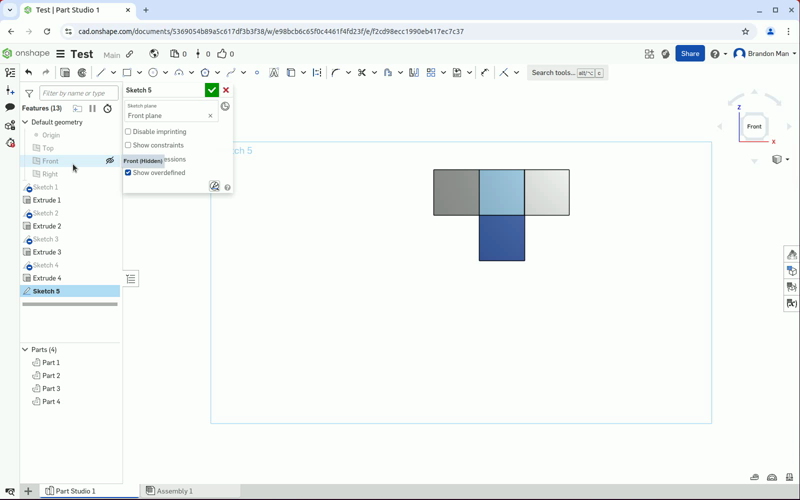
mouse_move(73, 352)
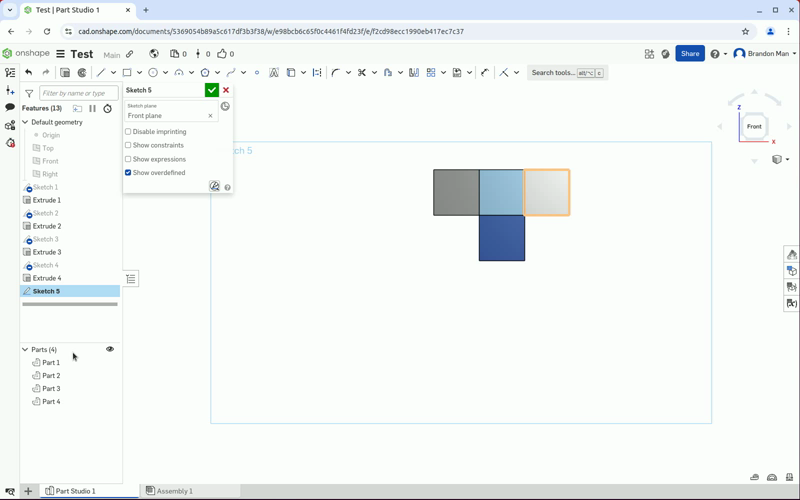
key(y)
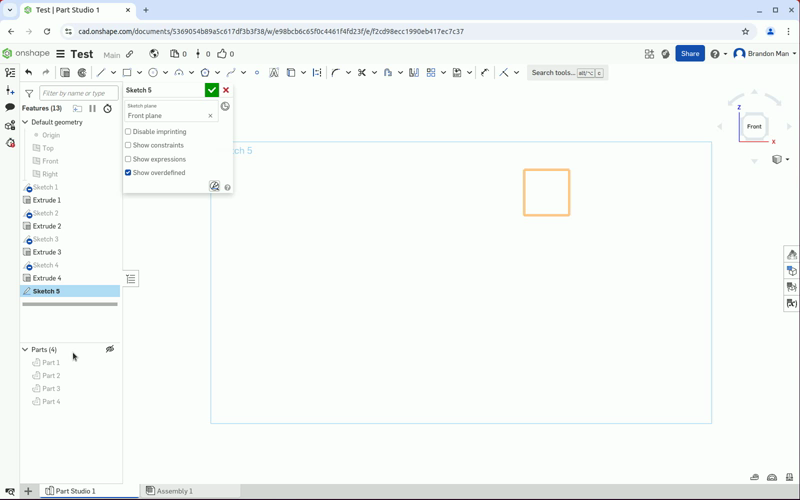
key(l)
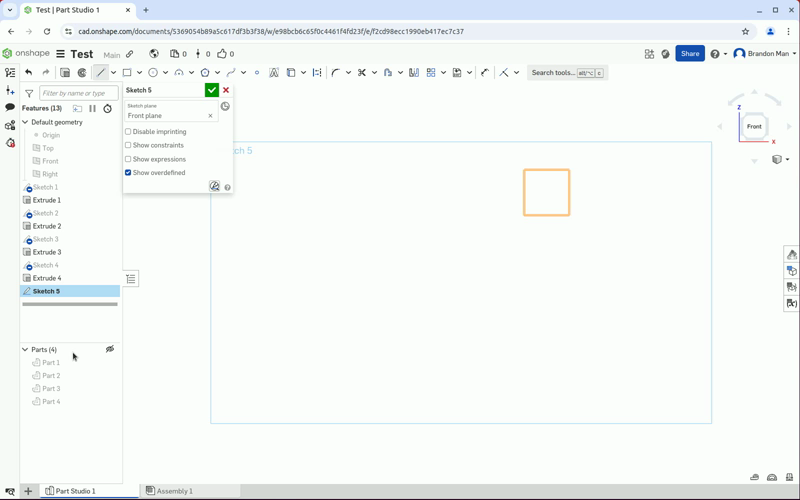
key_down(shift)
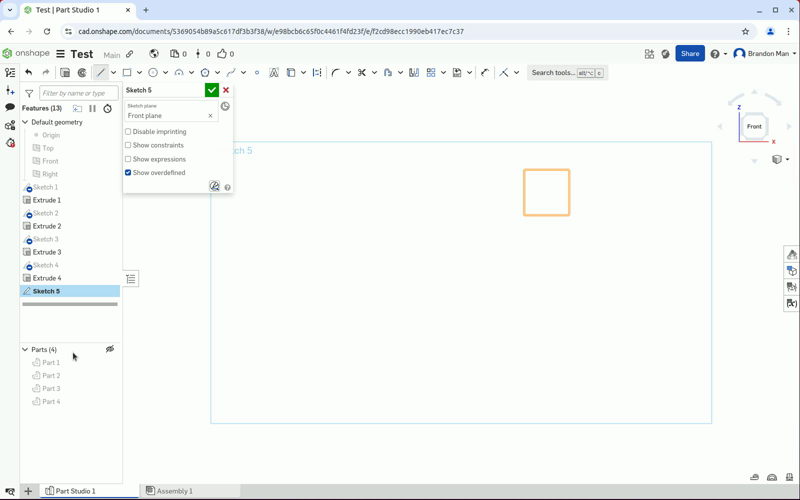
mouse_move(433, 260)
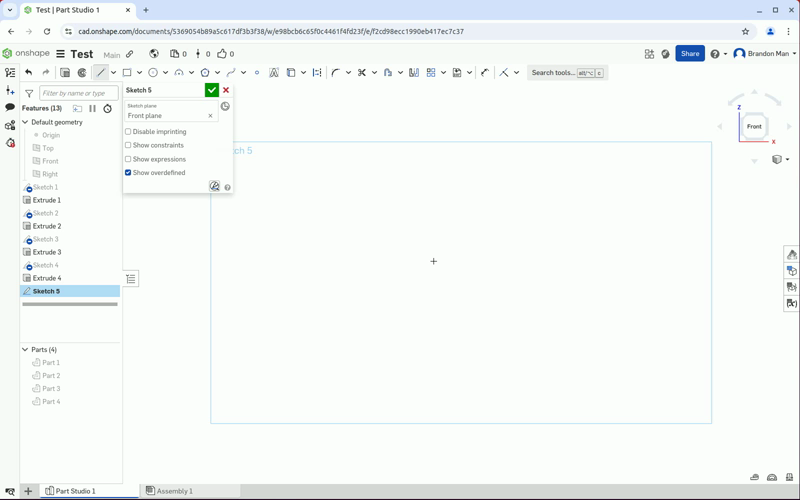
click(433, 260)
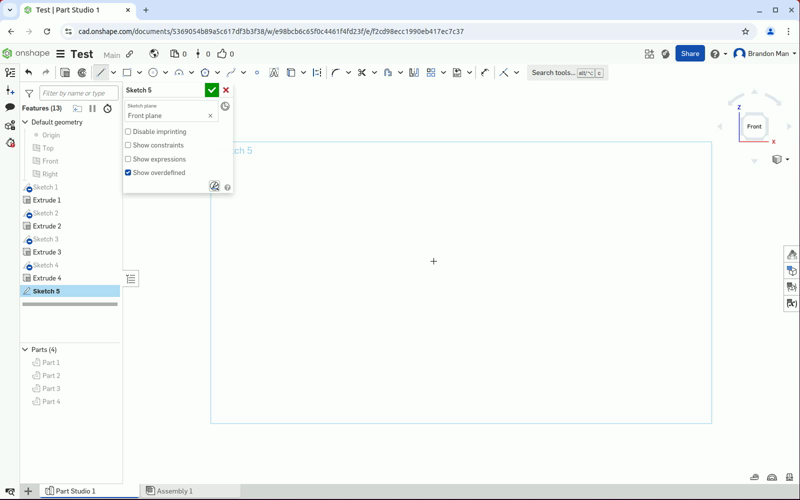
key_up(shift)
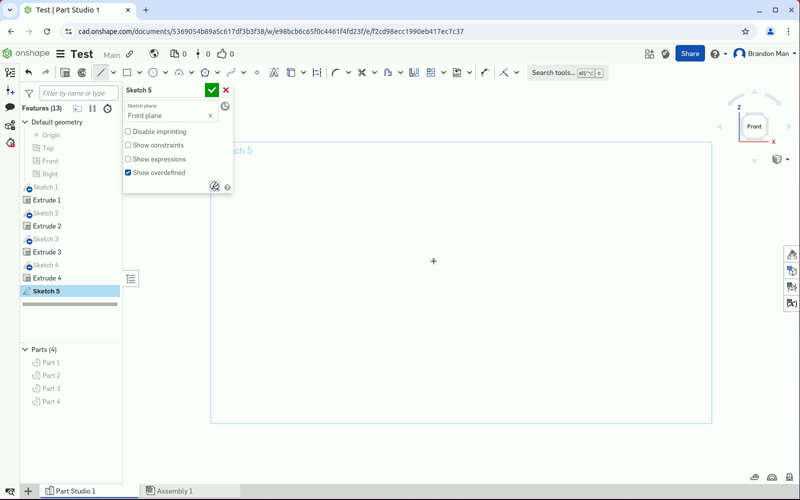
key_down(shift)
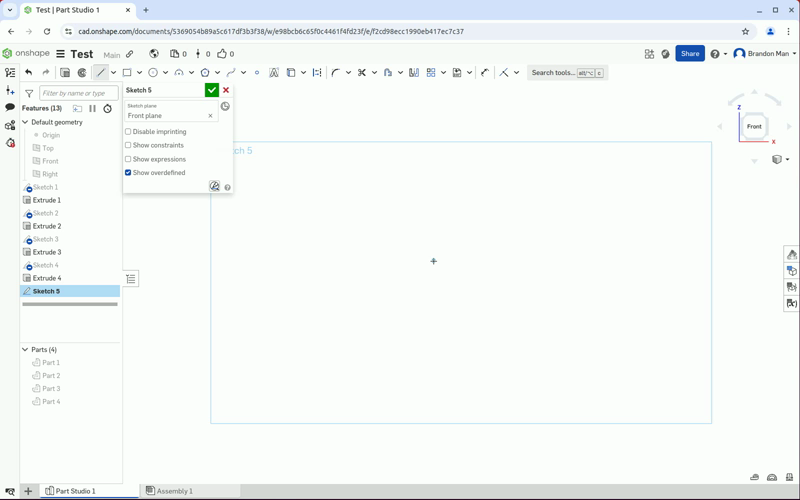
mouse_move(463, 260)
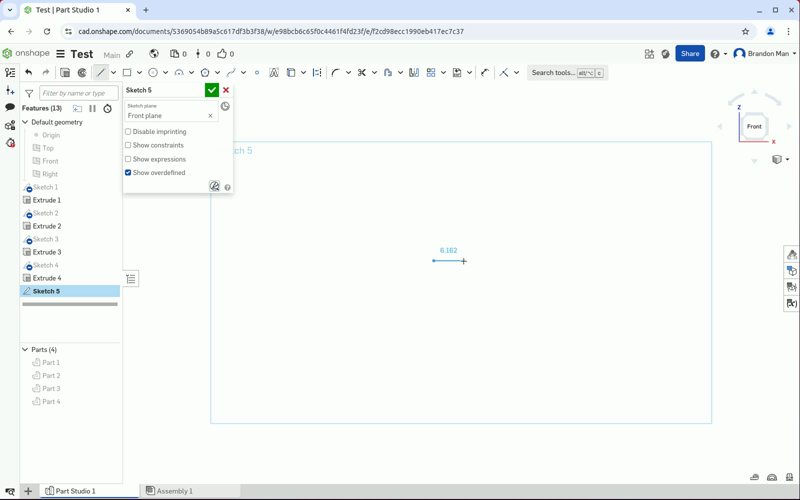
mouse_move(479, 260)
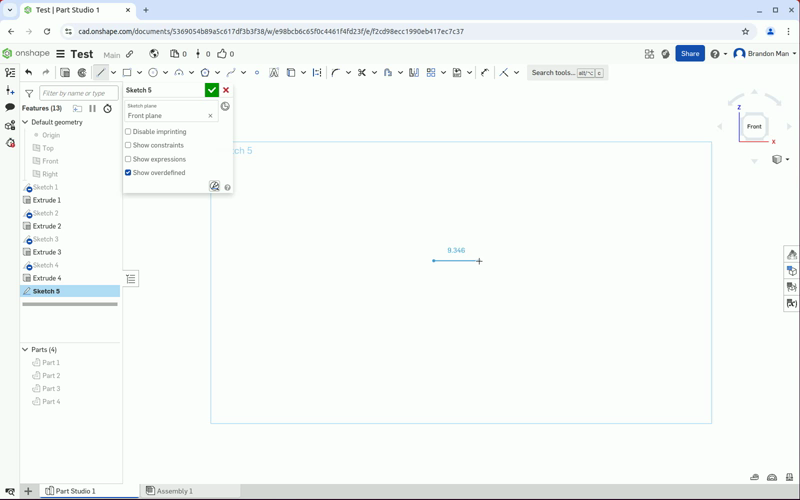
click(479, 260)
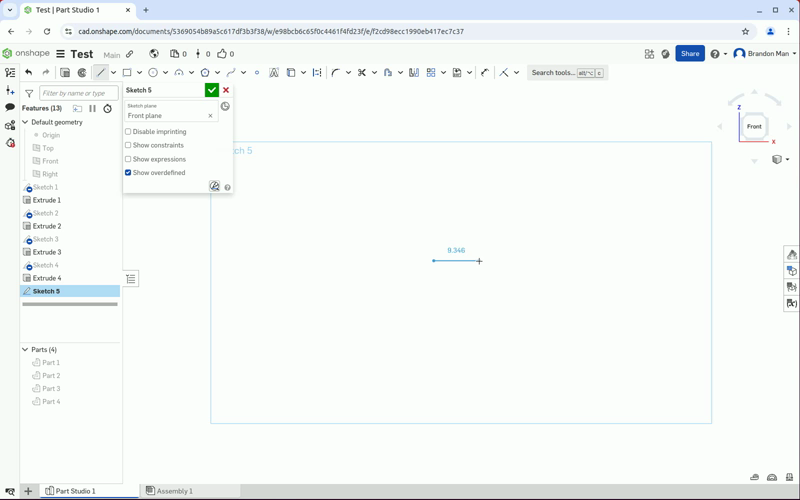
key_up(shift)
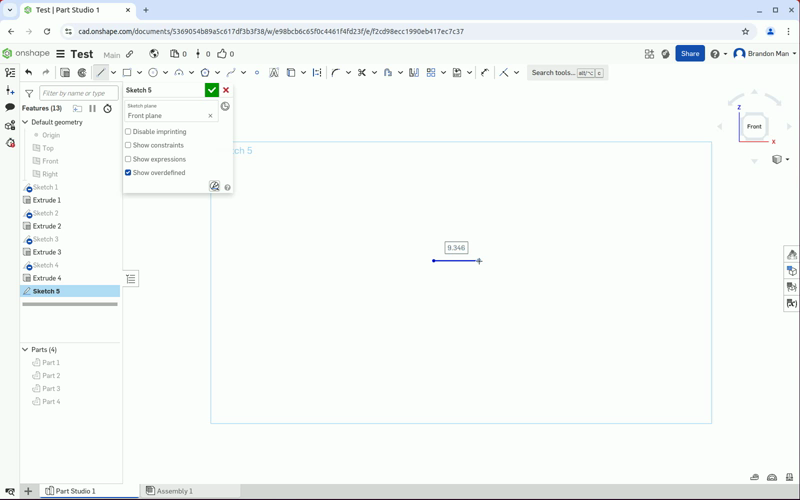
key_down(shift)
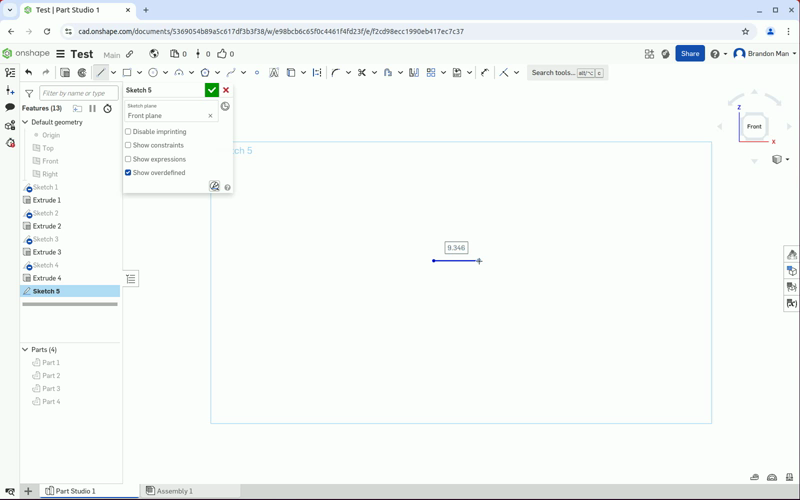
mouse_move(509, 260)
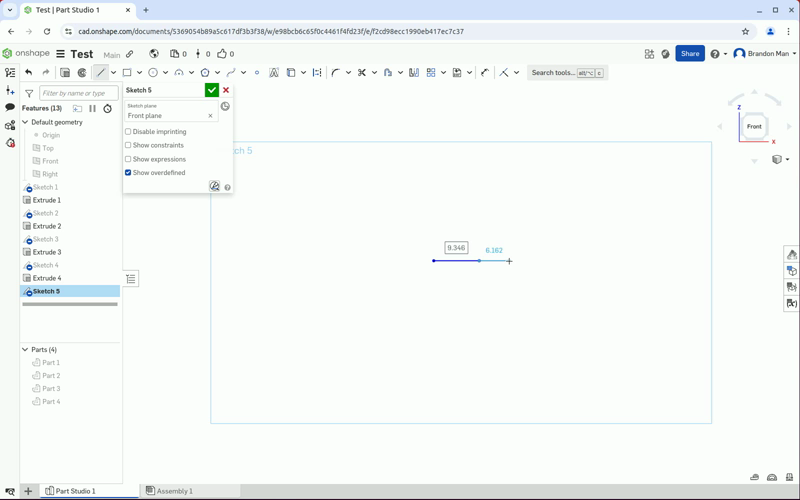
mouse_move(479, 215)
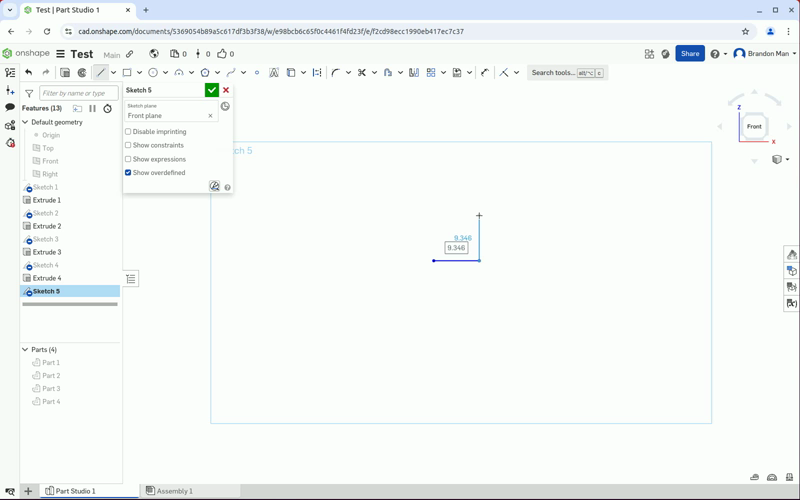
click(479, 215)
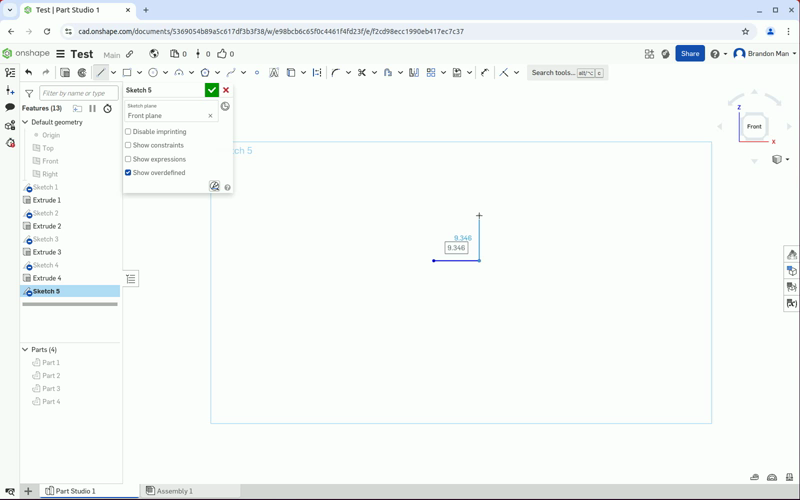
key_up(shift)
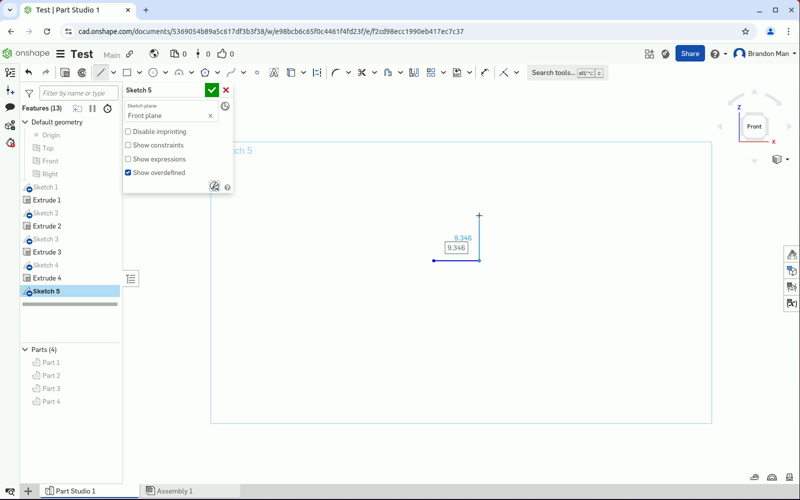
key_down(shift)
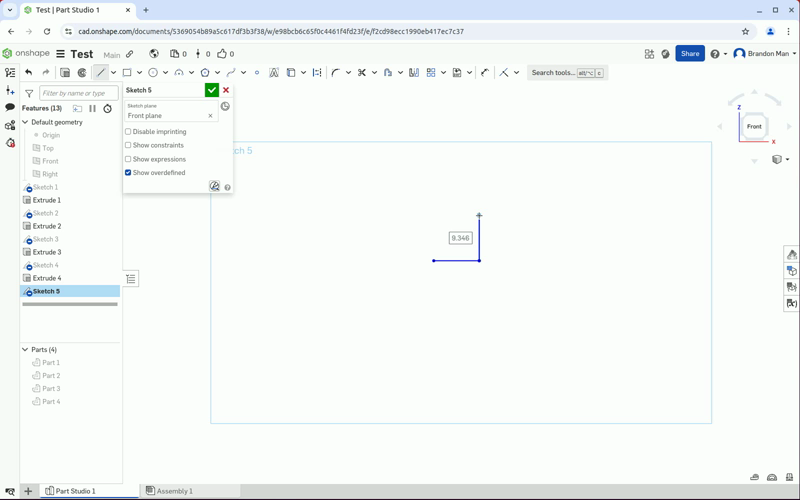
mouse_move(509, 215)
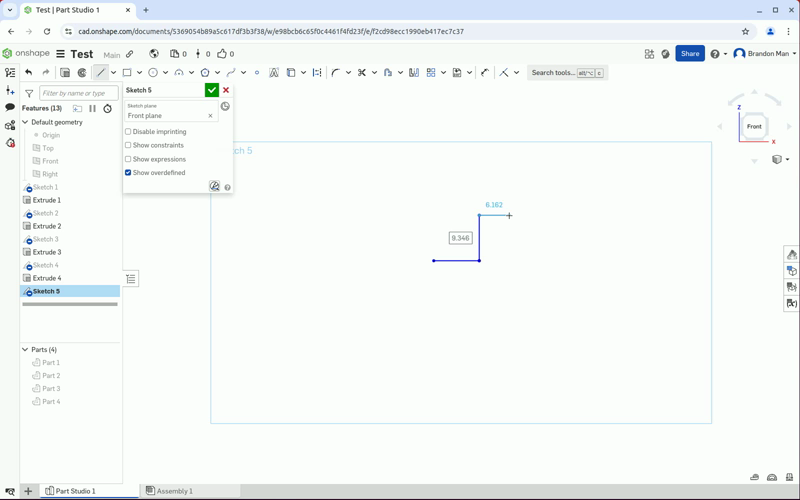
mouse_move(433, 215)
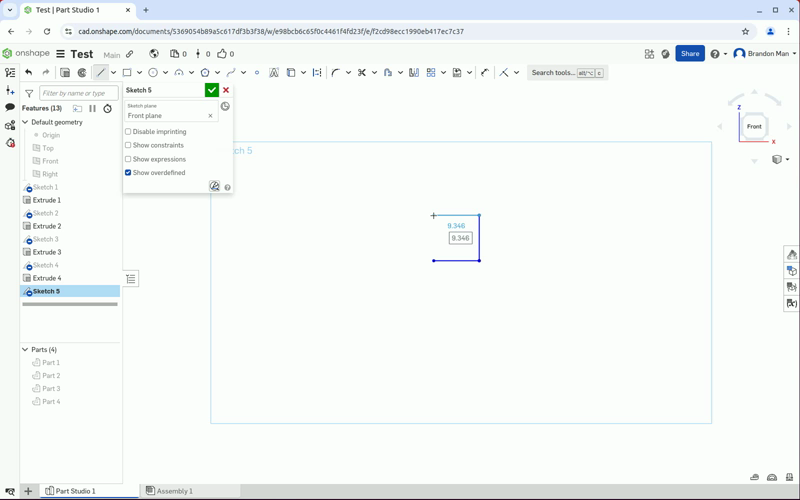
click(433, 215)
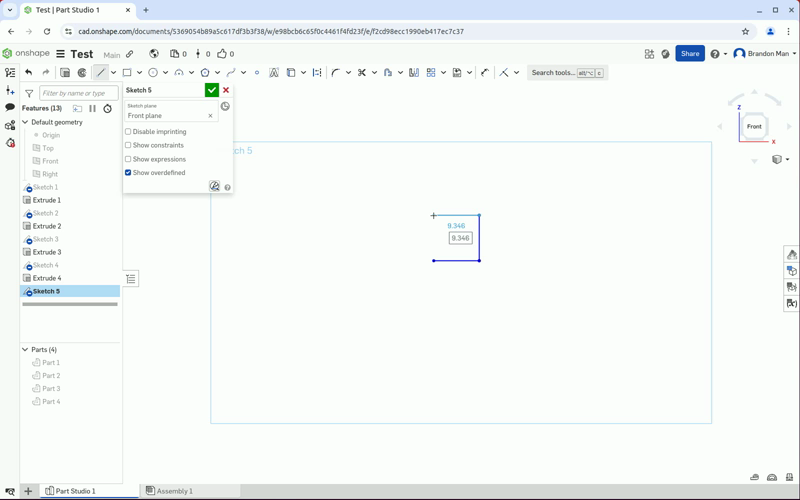
key_up(shift)
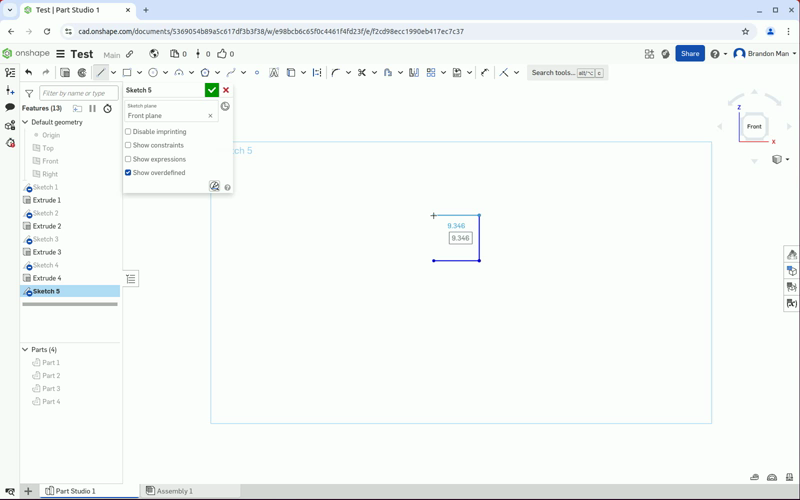
mouse_move(463, 215)
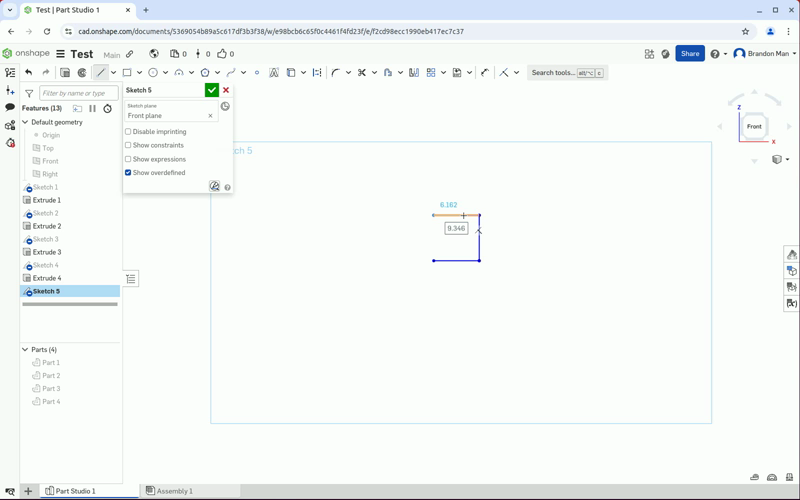
key_down(shift)
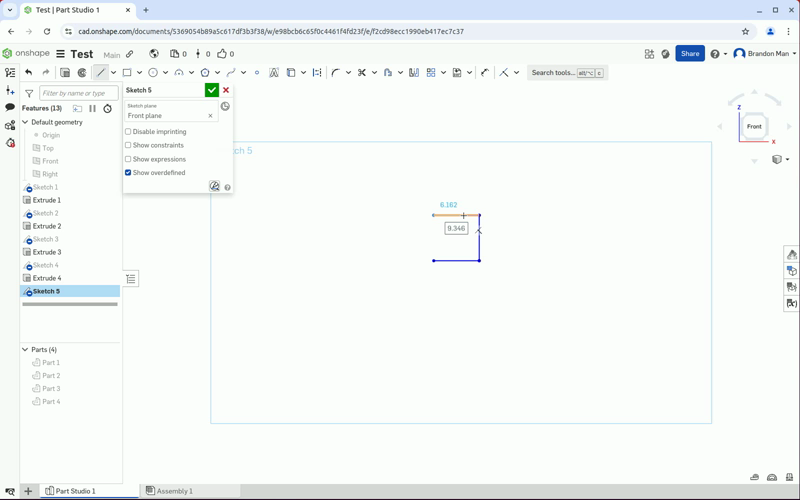
mouse_move(433, 260)
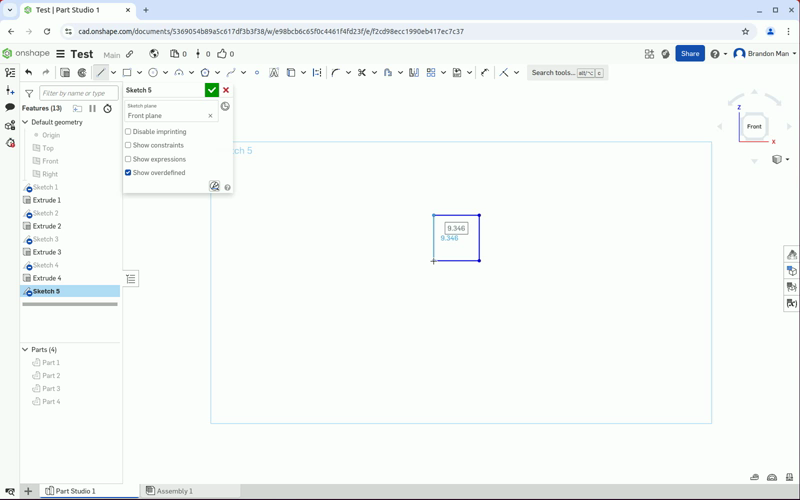
key_up(shift)
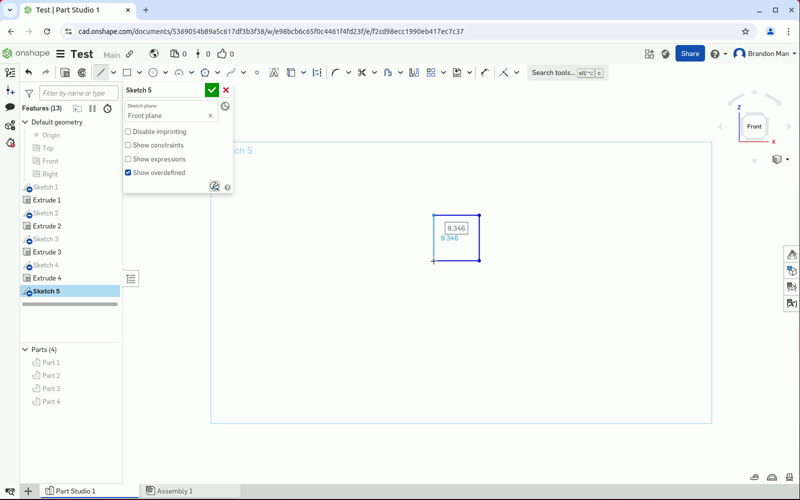
click(433, 260)
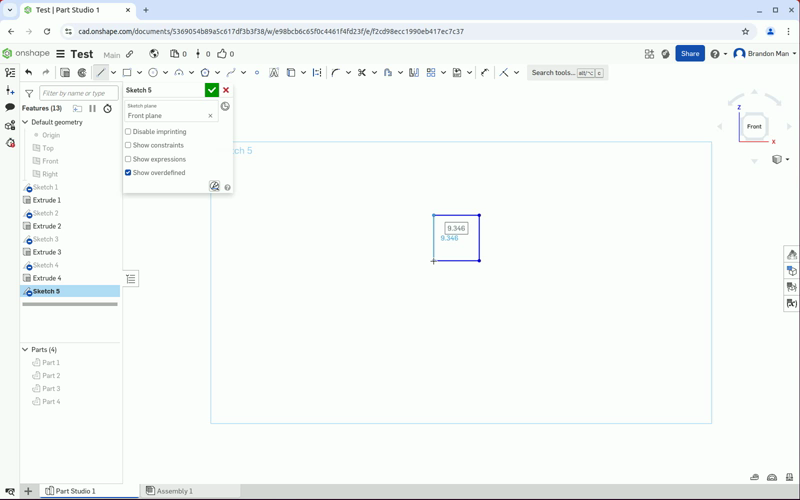
key(esc)
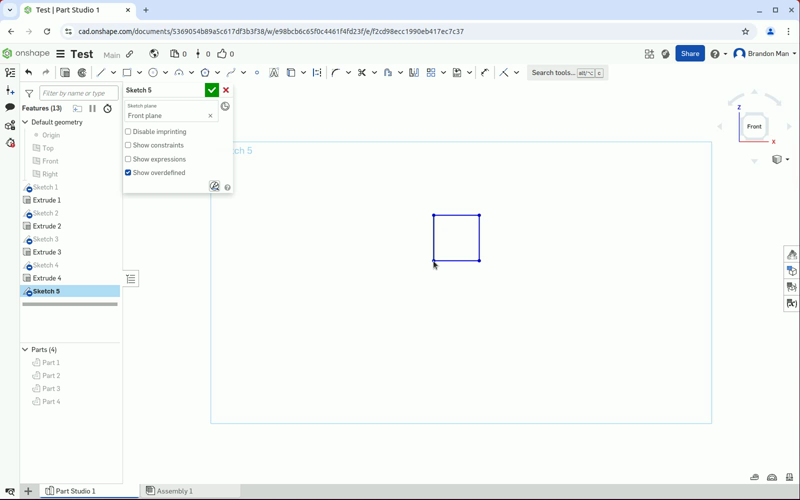
mouse_move(477, 258)
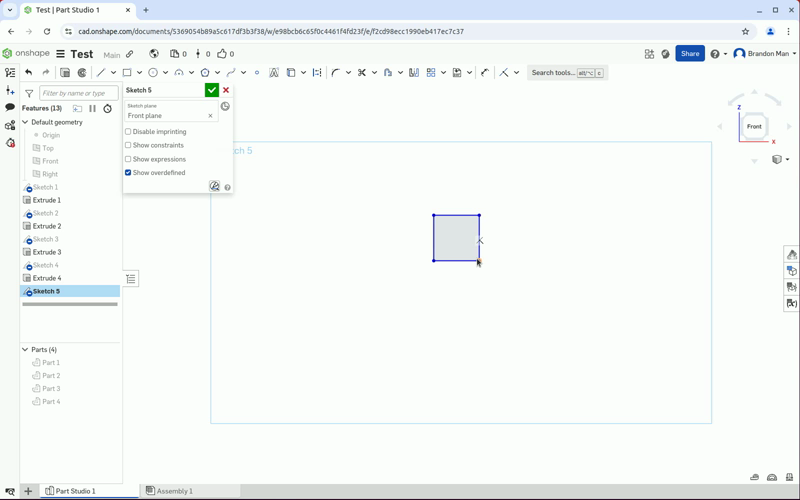
click(477, 258)
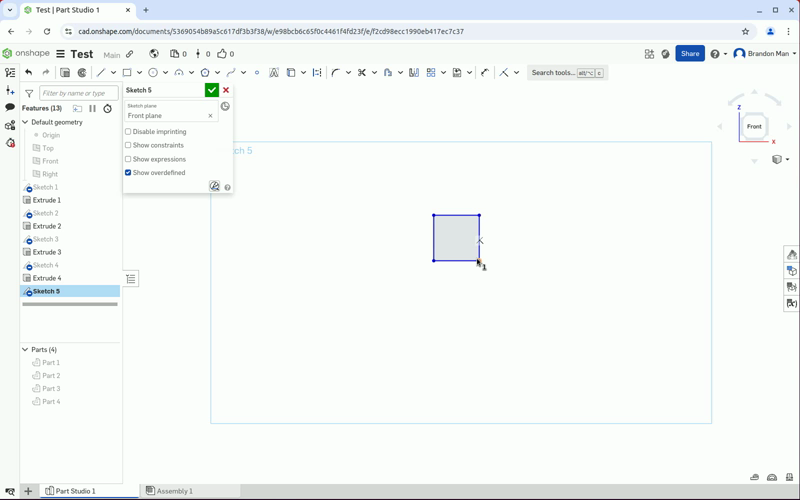
mouse_move(73, 352)
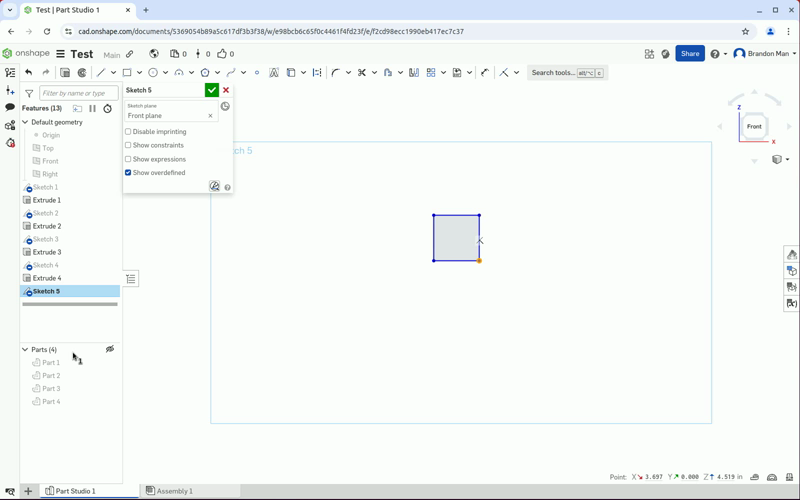
key(shift+y)
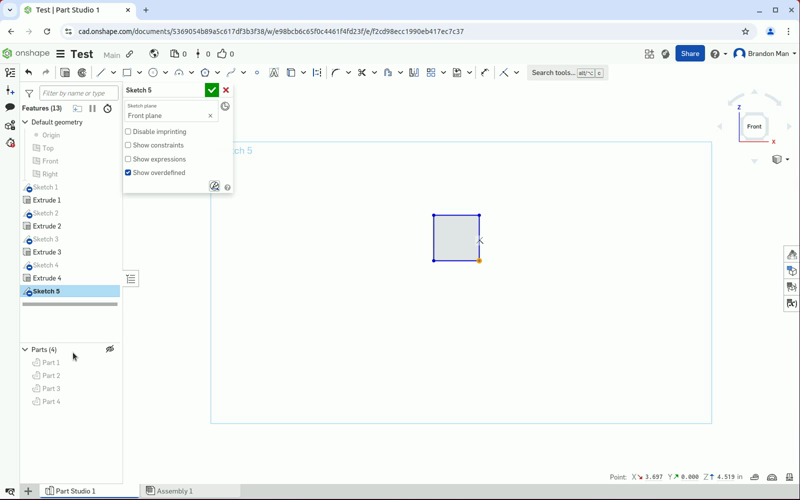
key(shift+e)
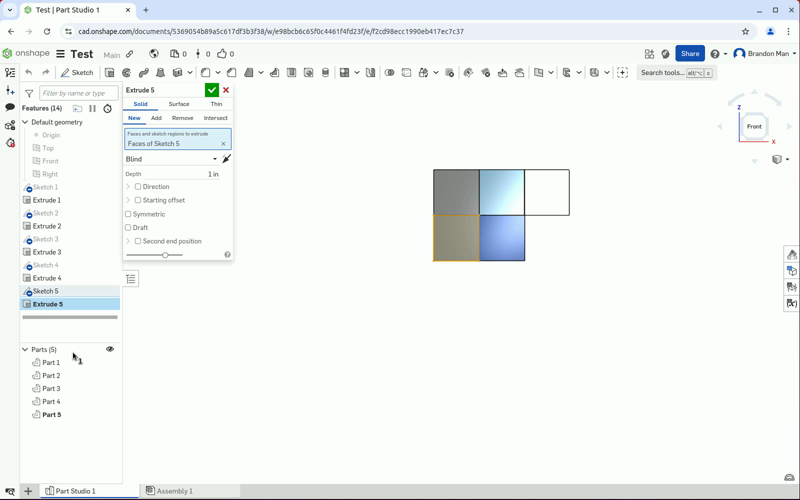
mouse_move(143, 106)
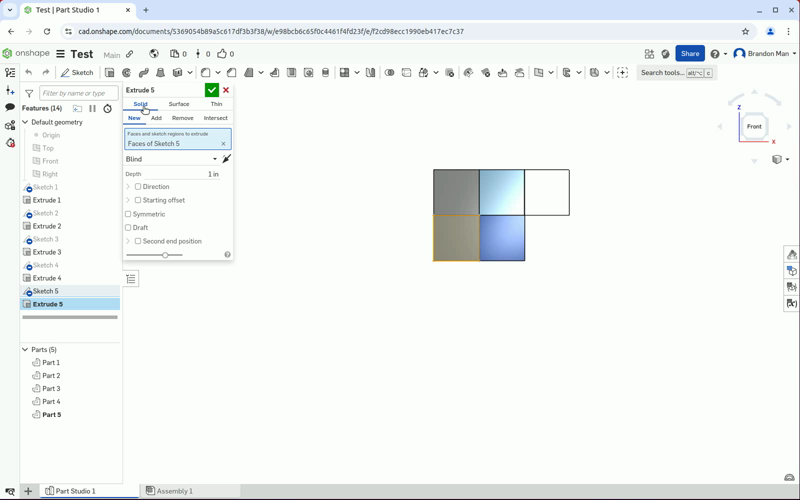
click(143, 106)
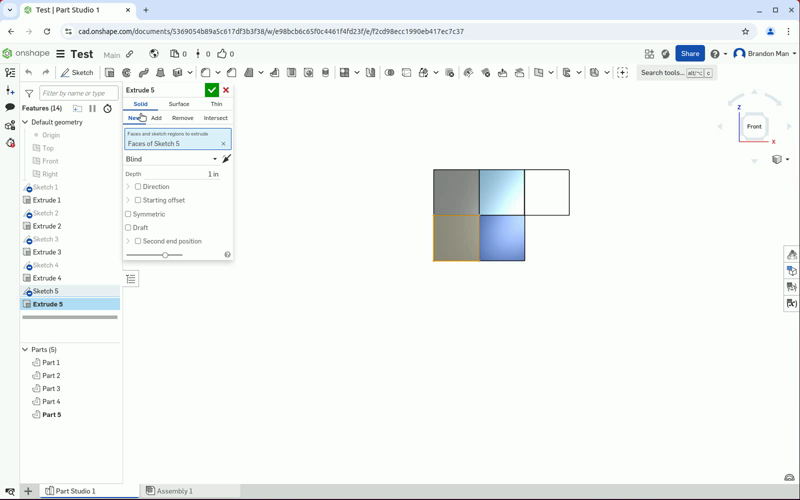
mouse_move(137, 120)
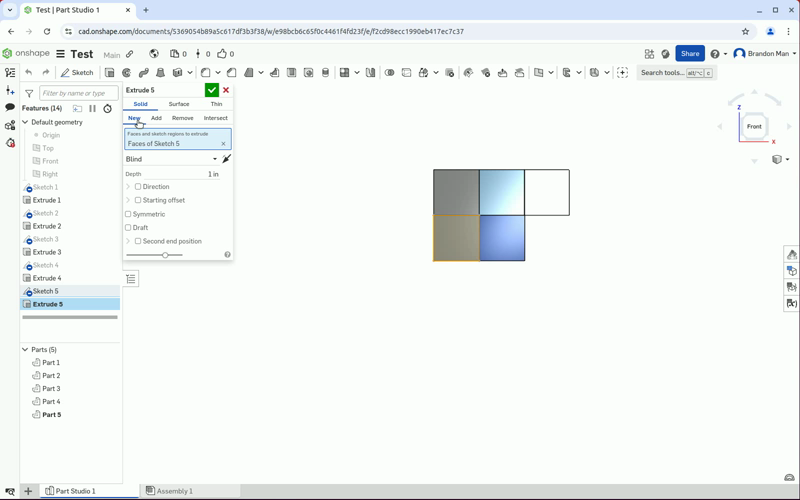
click(137, 120)
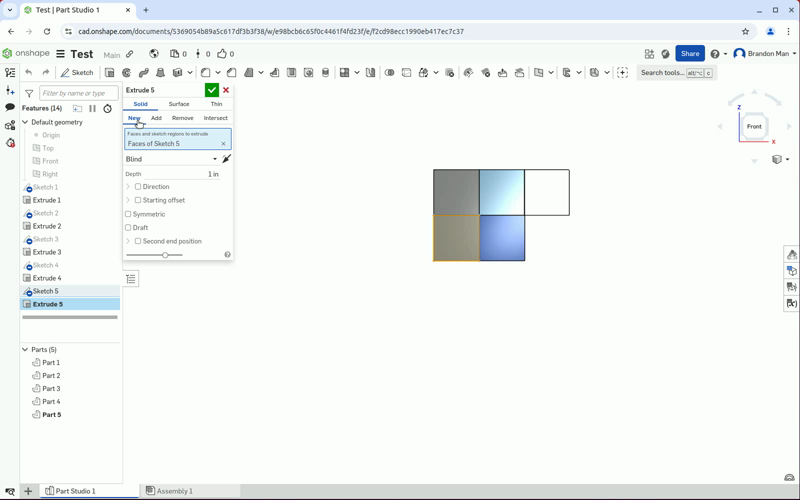
key(tab, 4)
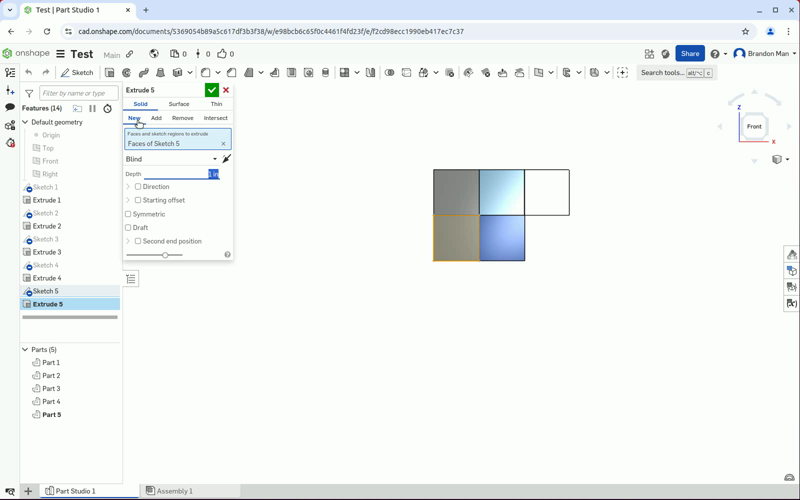
text(18.535)
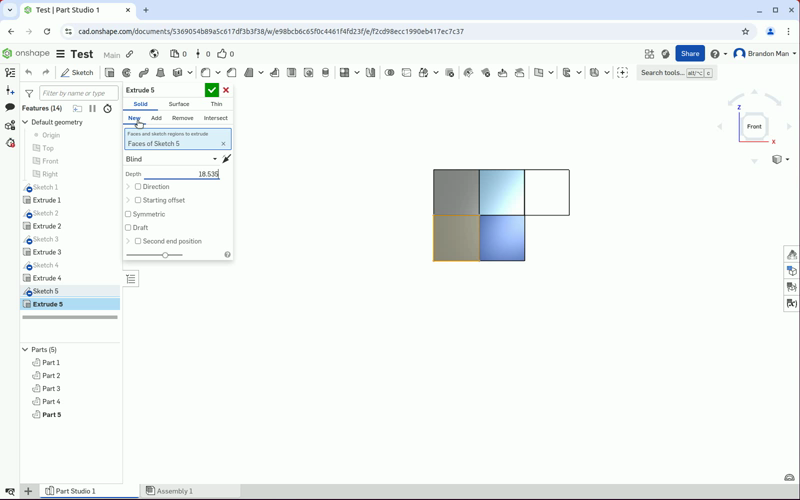
key(enter)
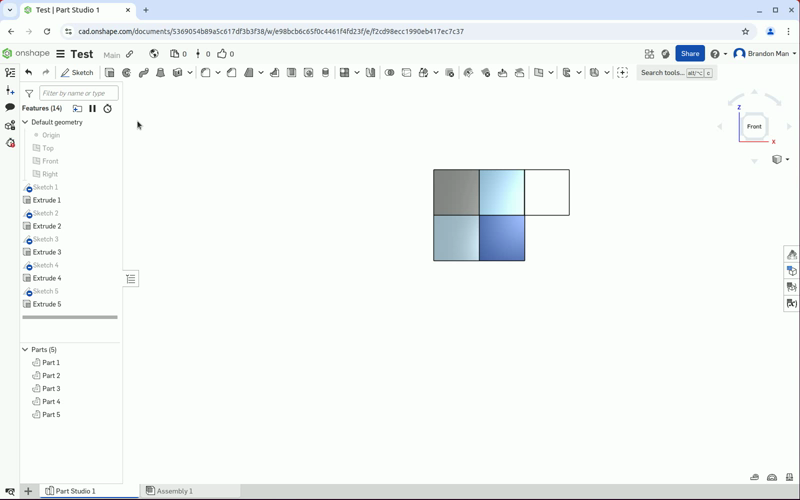
key(shift+h)
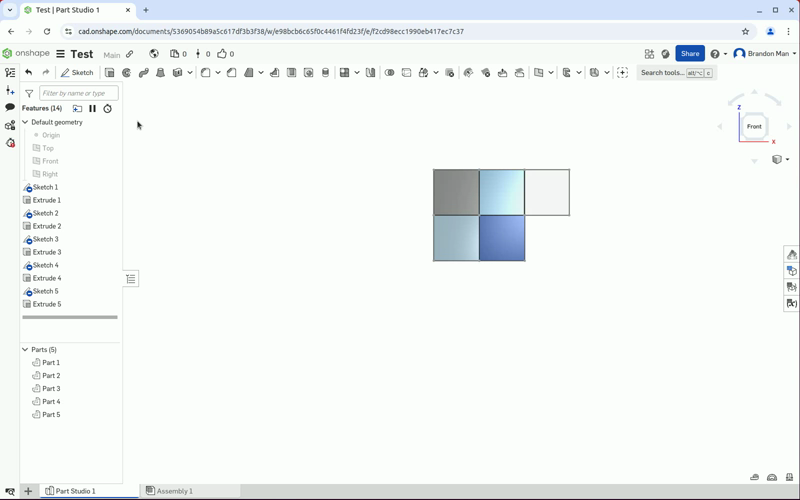
key(shift+h)
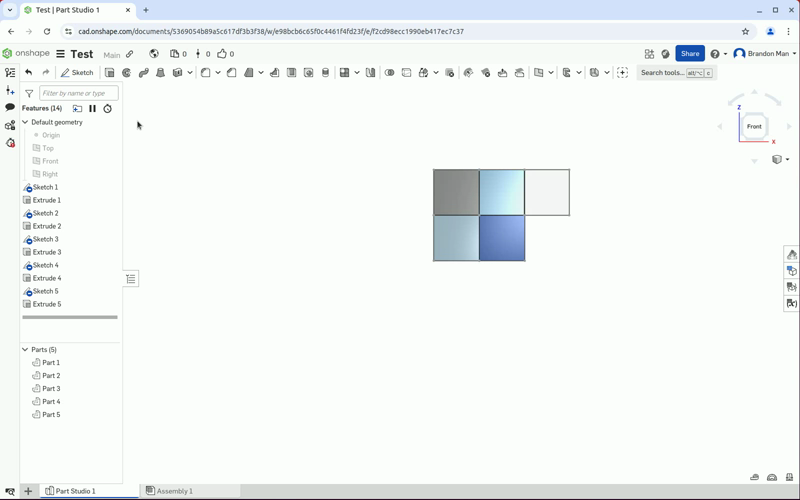
key(shift+7)
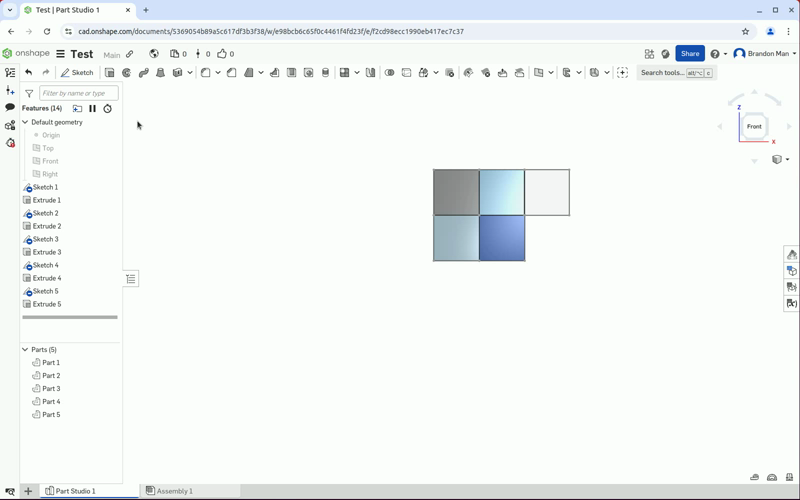
key(left, 2)
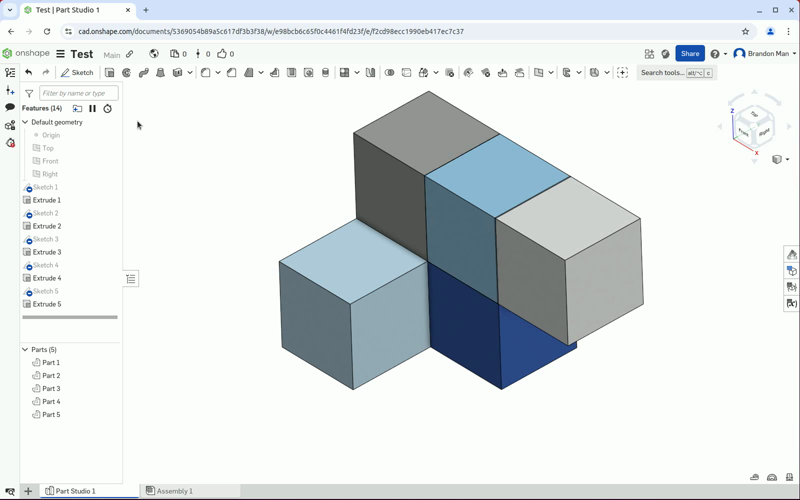
key(down, 2)
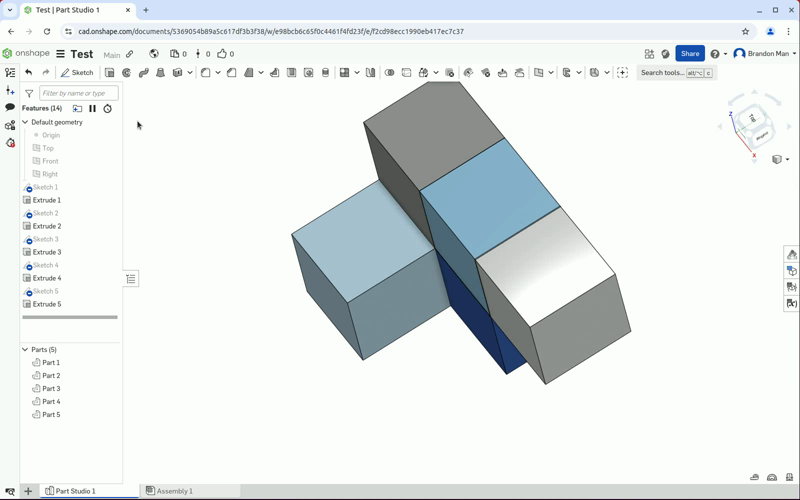
key(up, 2)
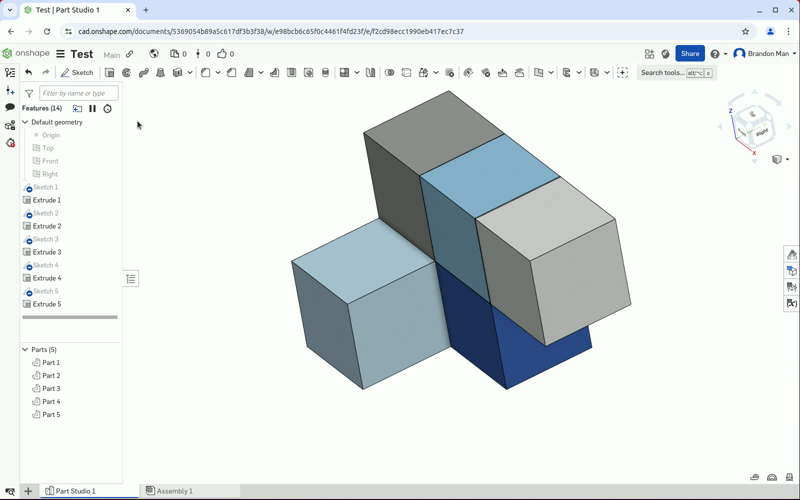
key(right, 2)
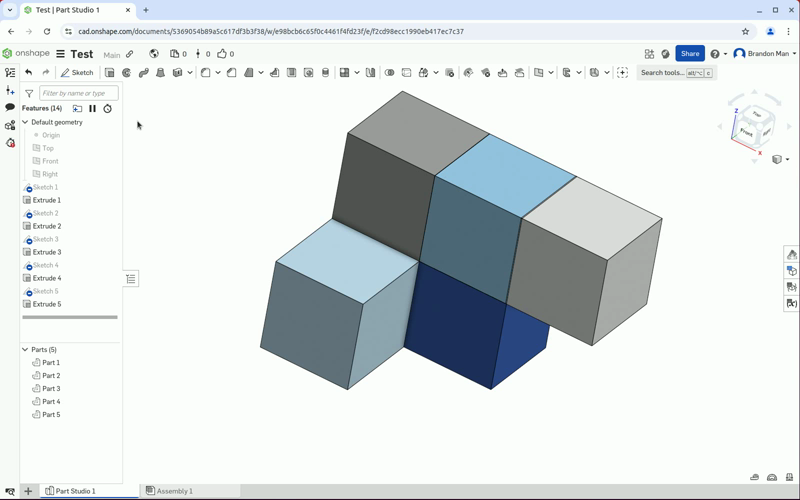
mouse_move(73, 189)
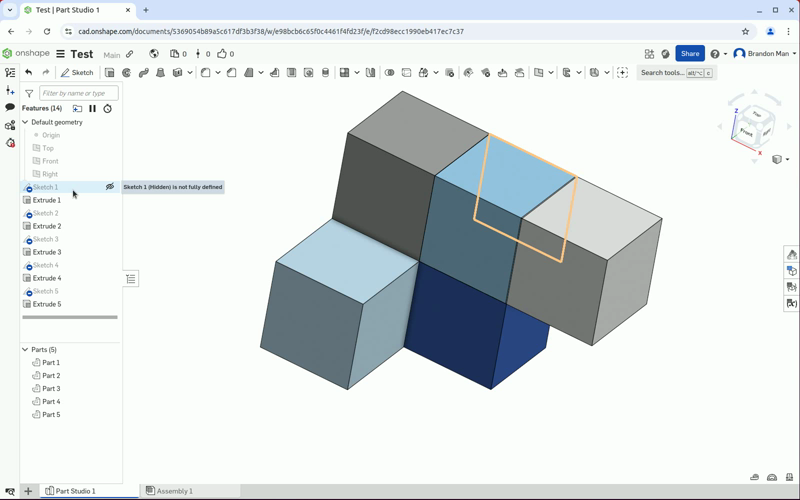
click(73, 189)